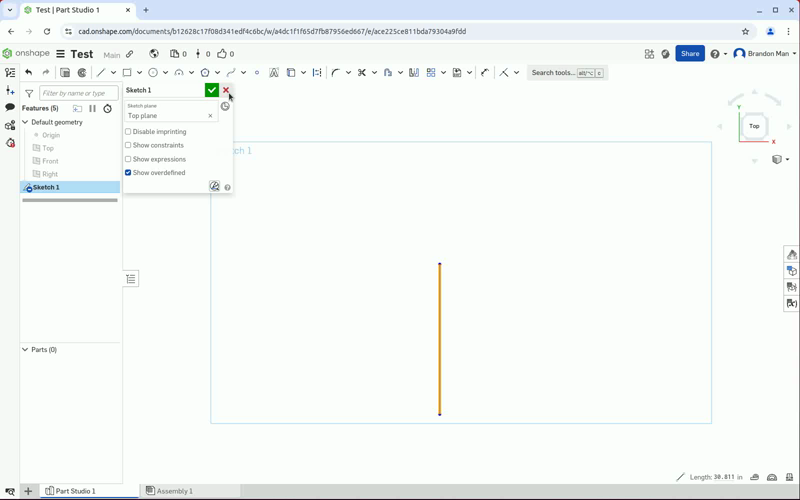
key(shift+h)
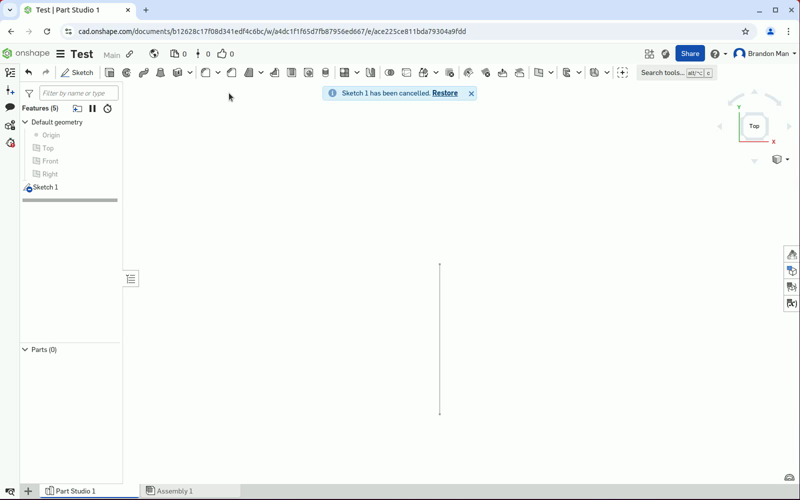
mouse_move(73, 352)
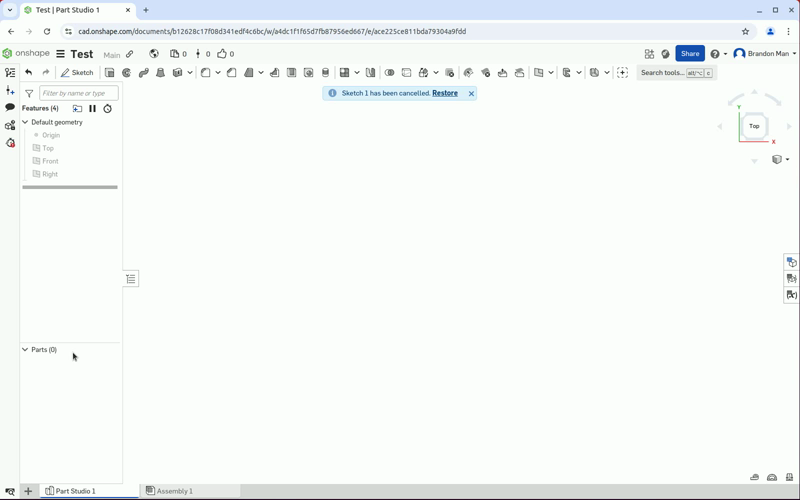
key(y)
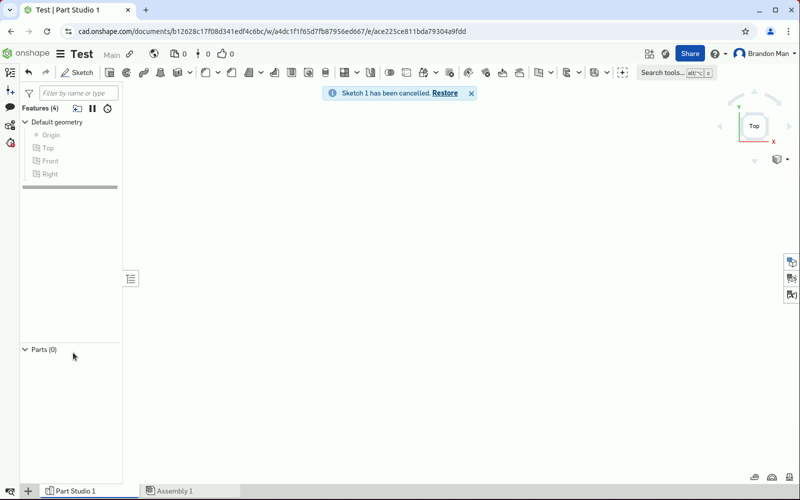
key(shift+p)
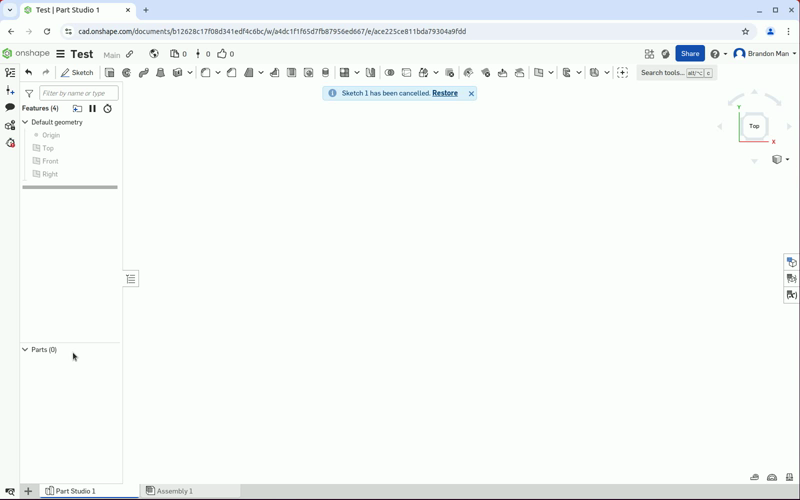
key(space)
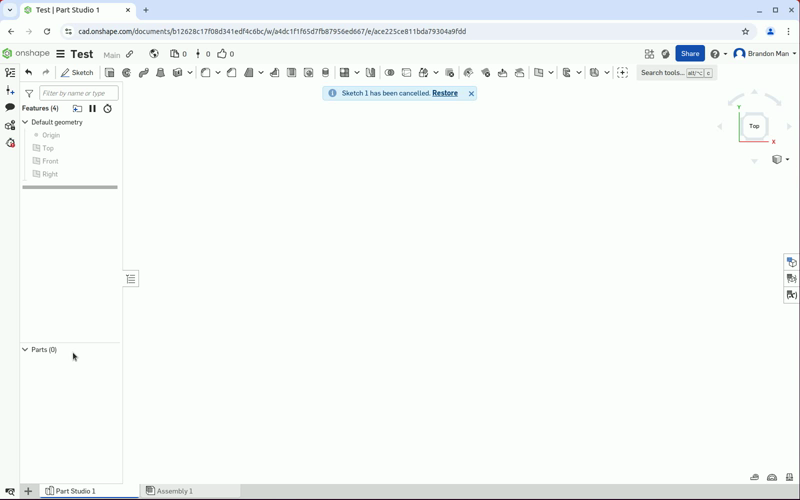
key_down(shift)
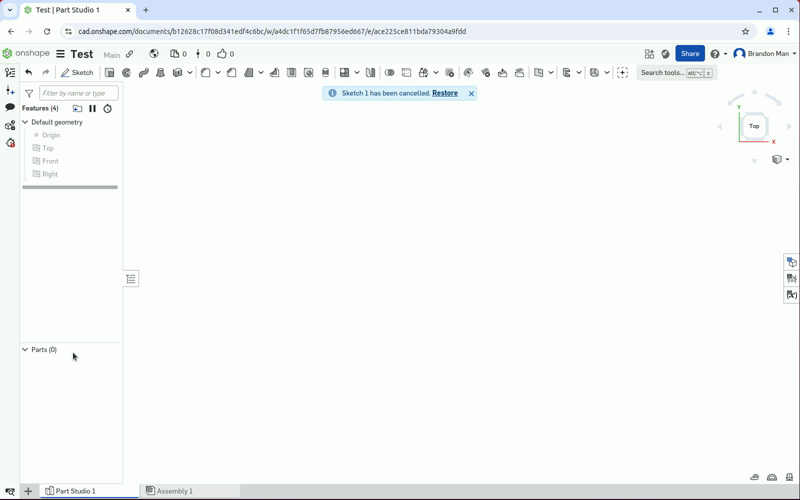
key(up)
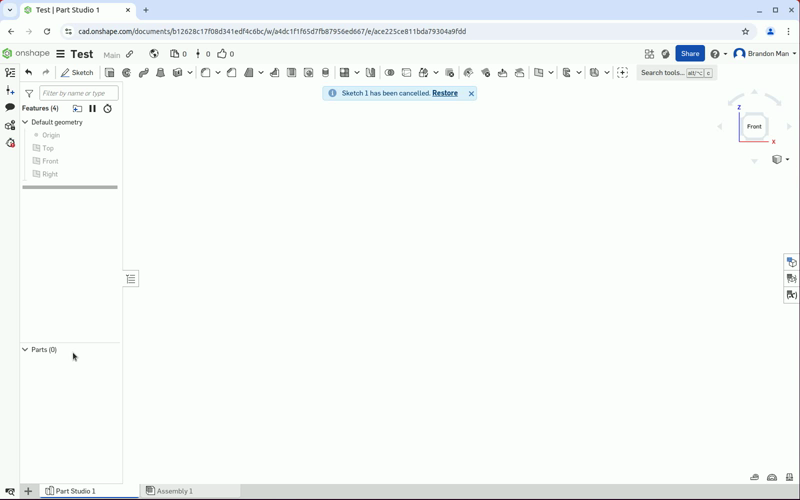
key_up(shift)
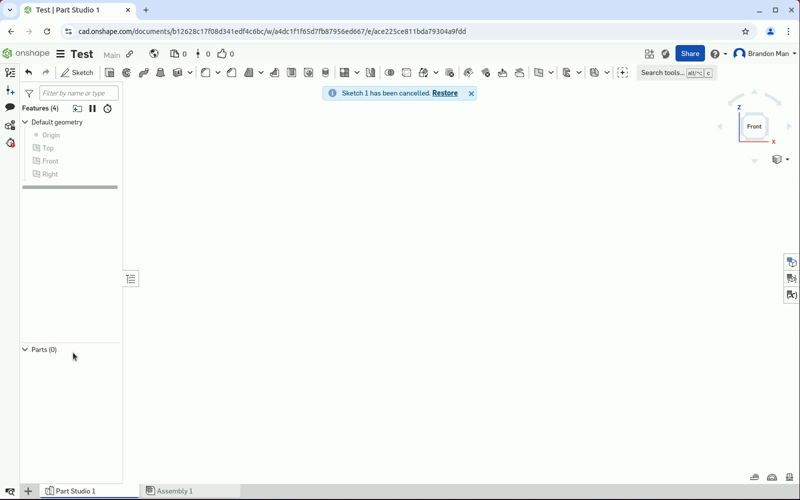
mouse_move(73, 352)
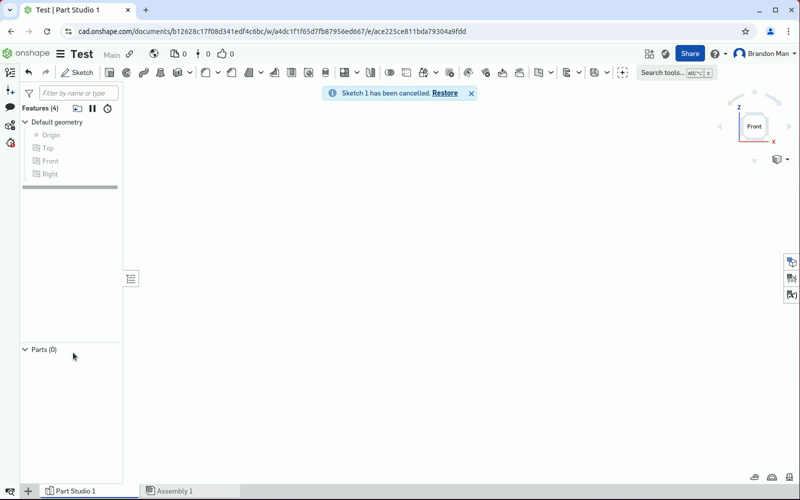
key(shift+y)
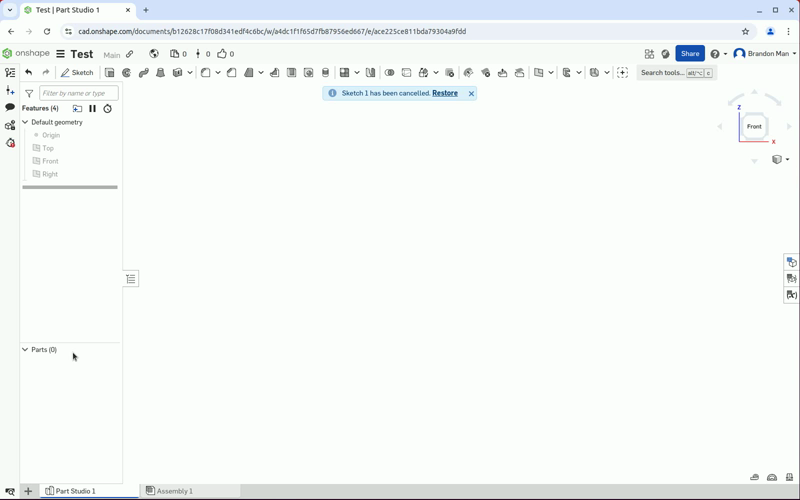
key(shift+s)
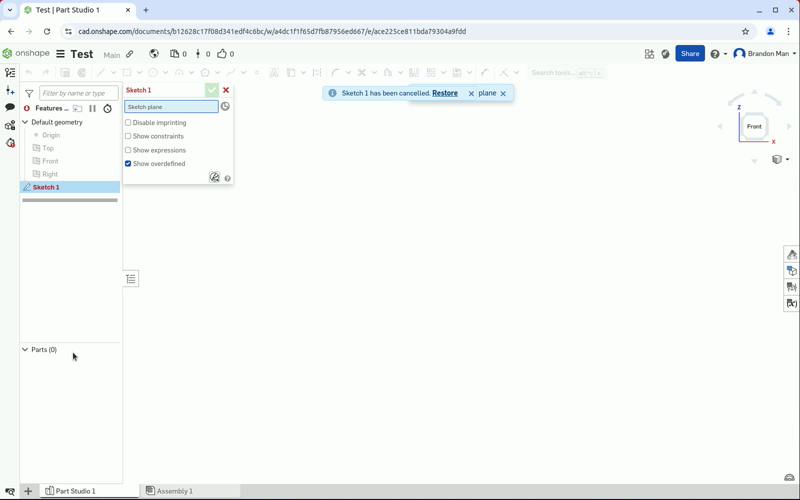
mouse_move(73, 163)
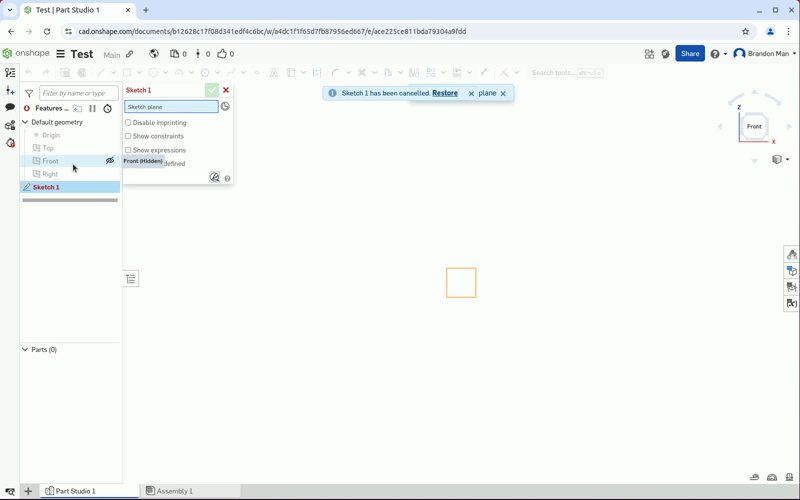
click(73, 163)
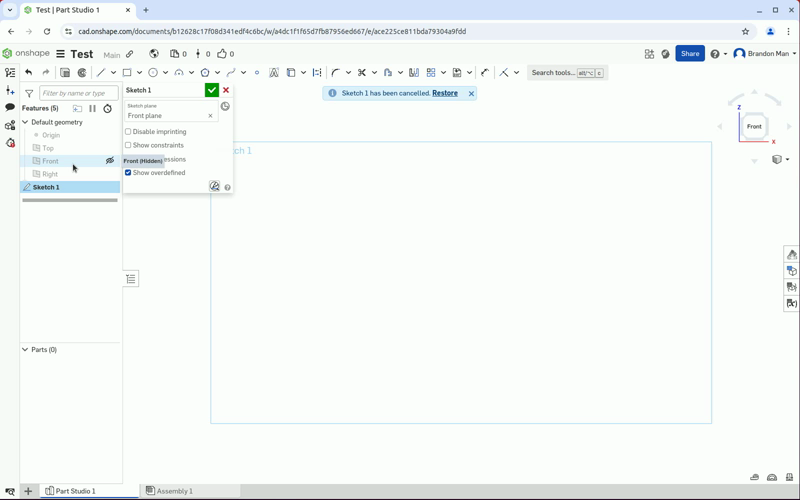
mouse_move(73, 352)
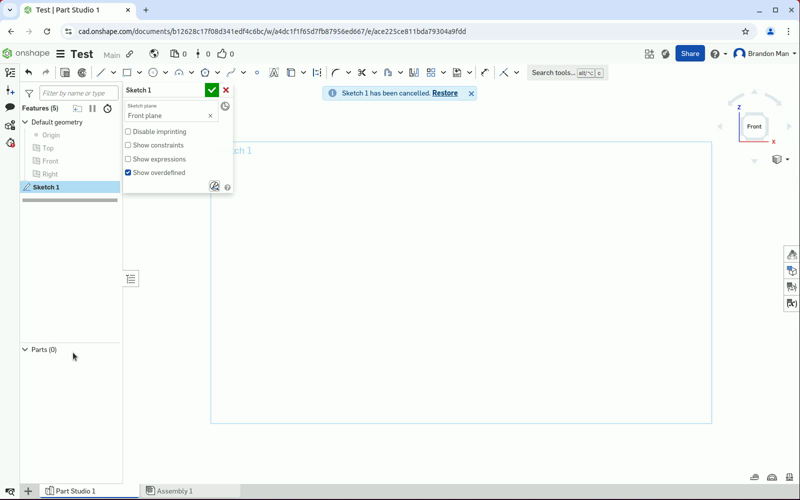
key(y)
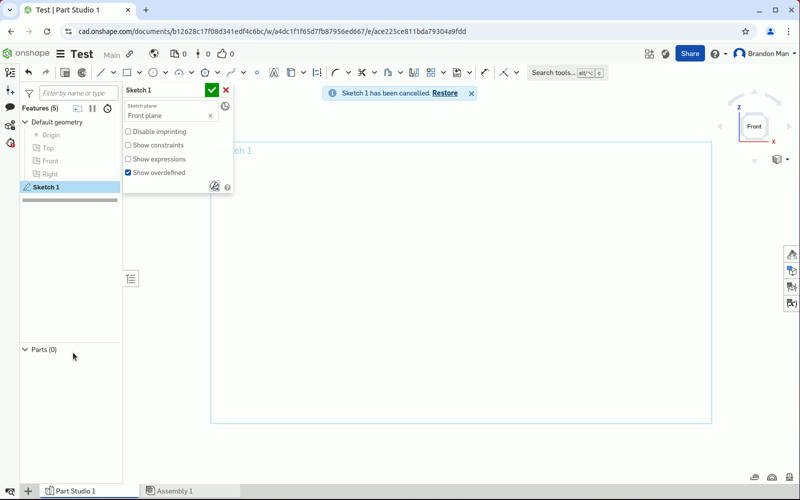
key(l)
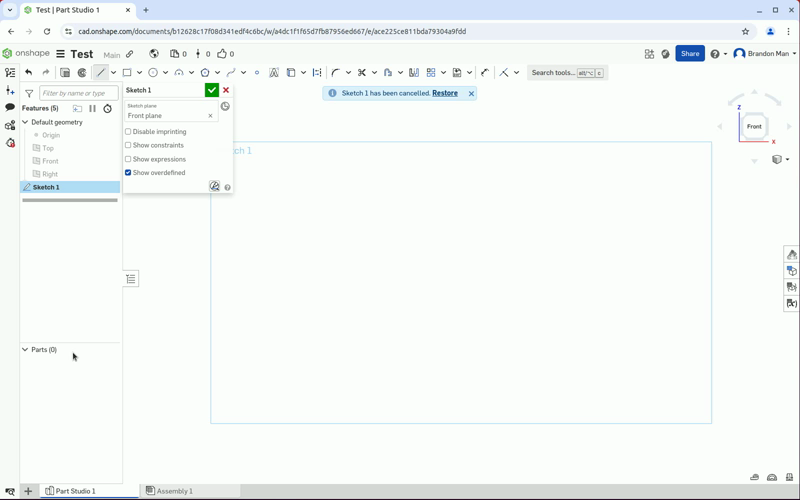
key_down(shift)
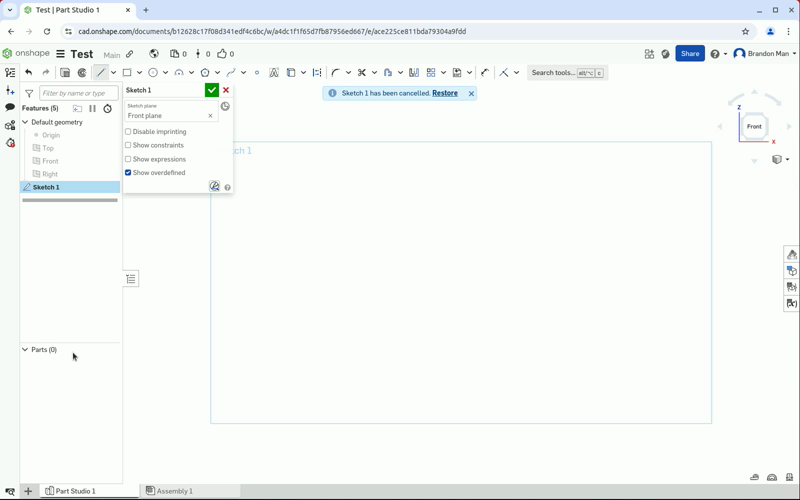
mouse_move(443, 298)
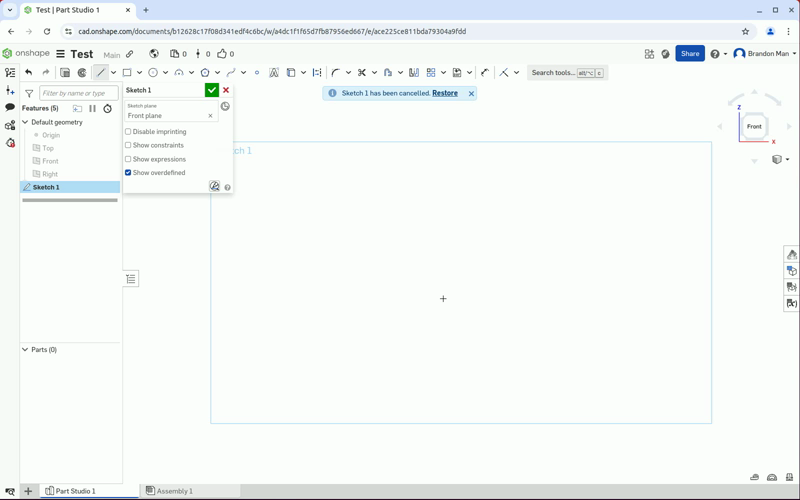
click(443, 298)
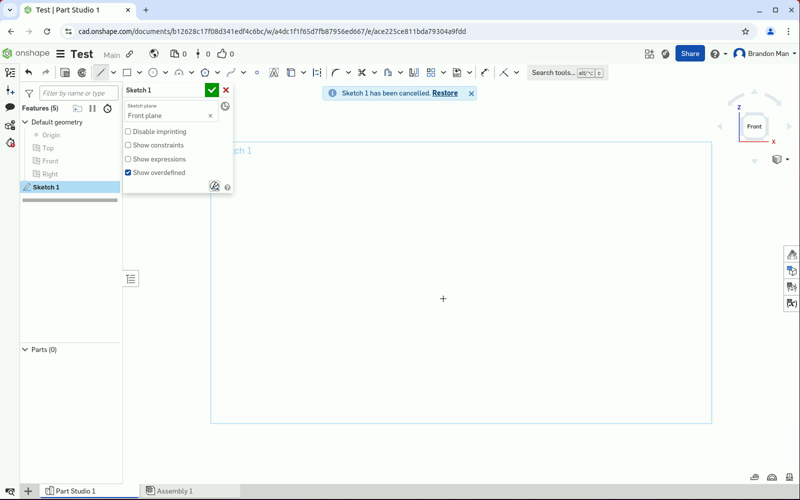
key_up(shift)
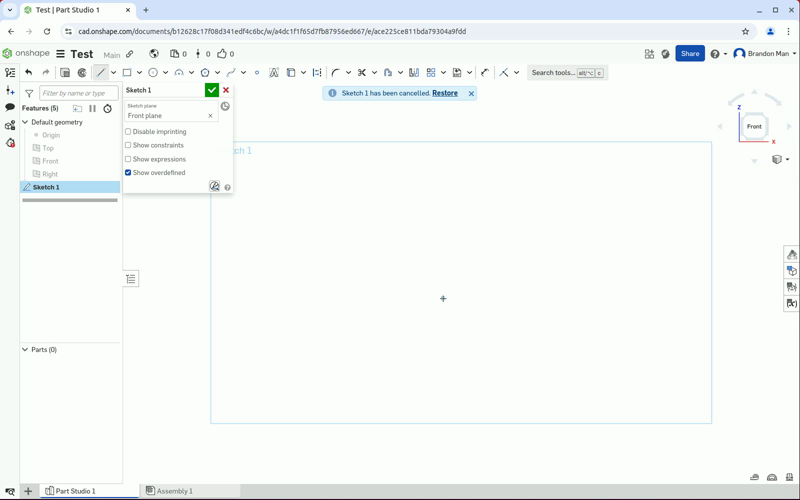
key_down(shift)
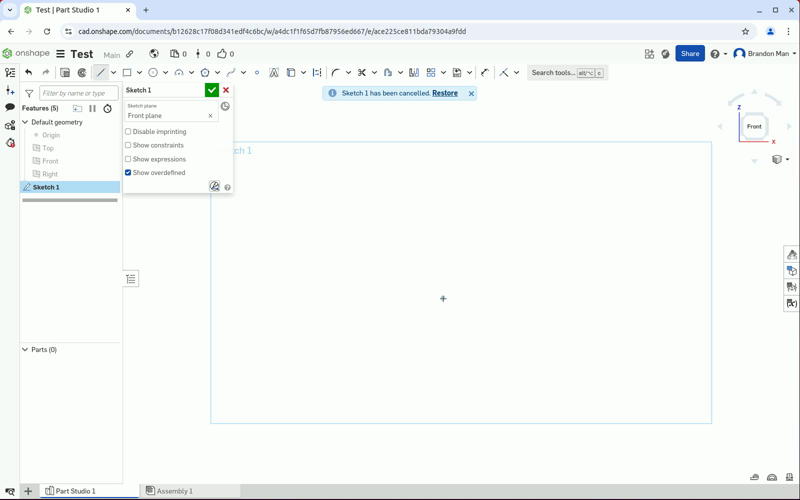
mouse_move(473, 298)
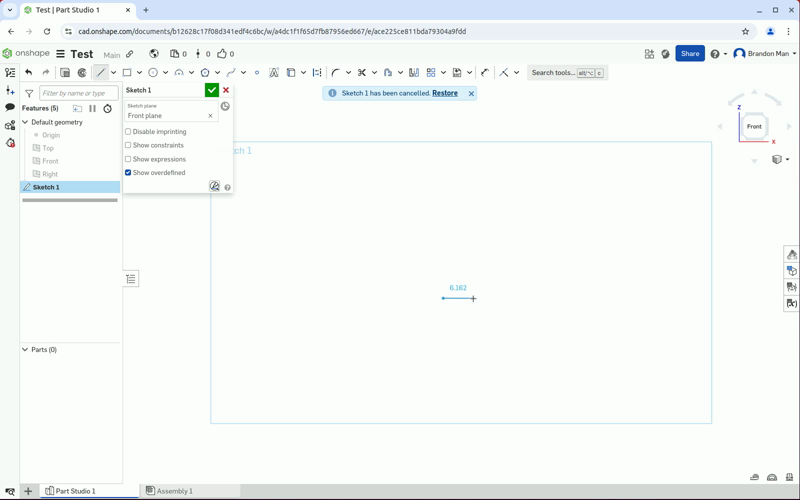
mouse_move(480, 298)
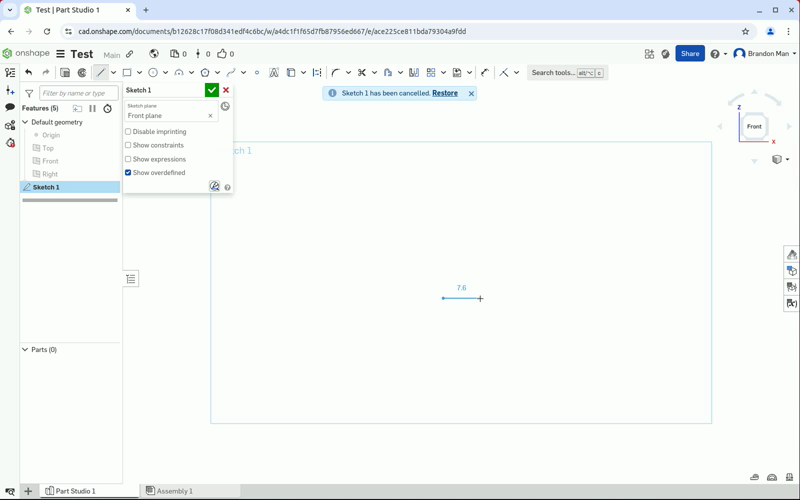
click(480, 298)
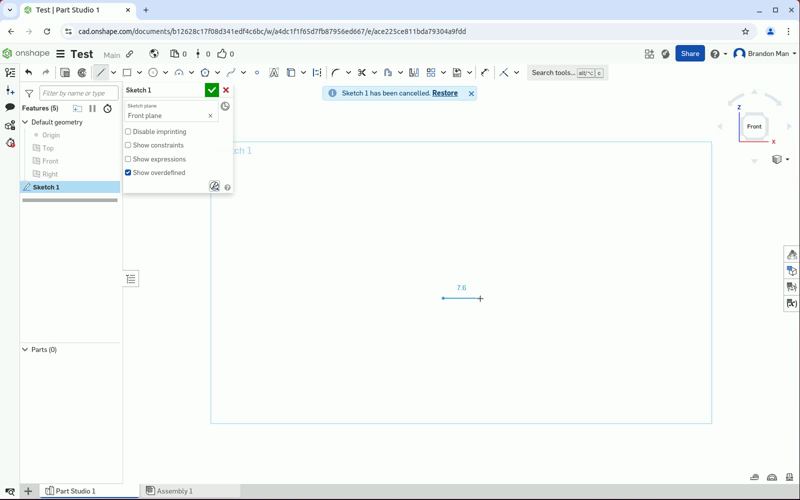
key_up(shift)
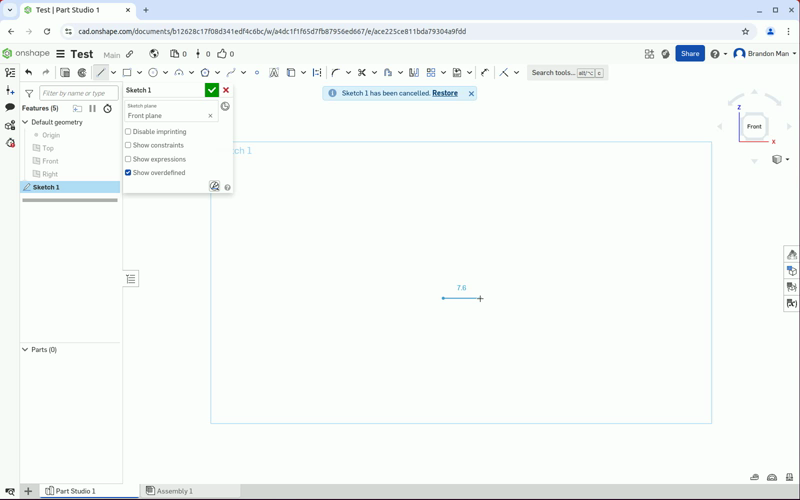
key_down(shift)
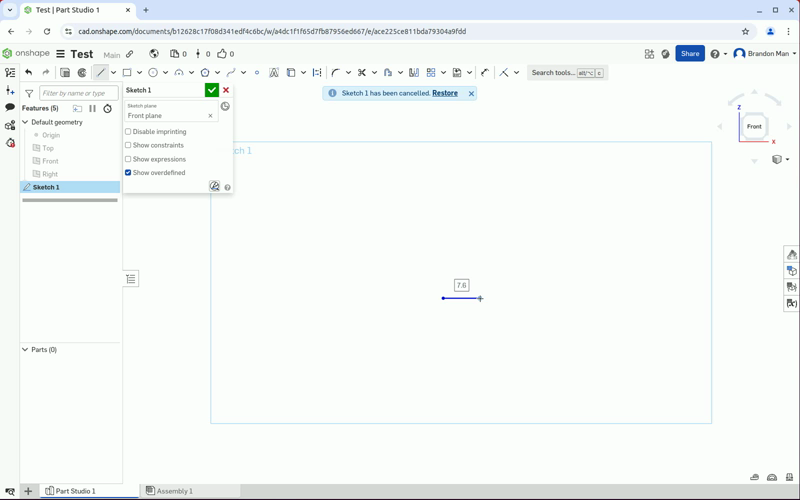
mouse_move(510, 298)
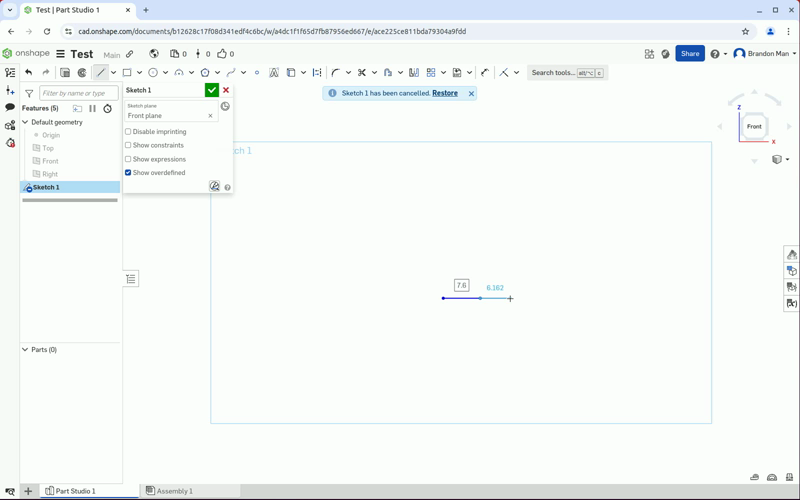
mouse_move(480, 270)
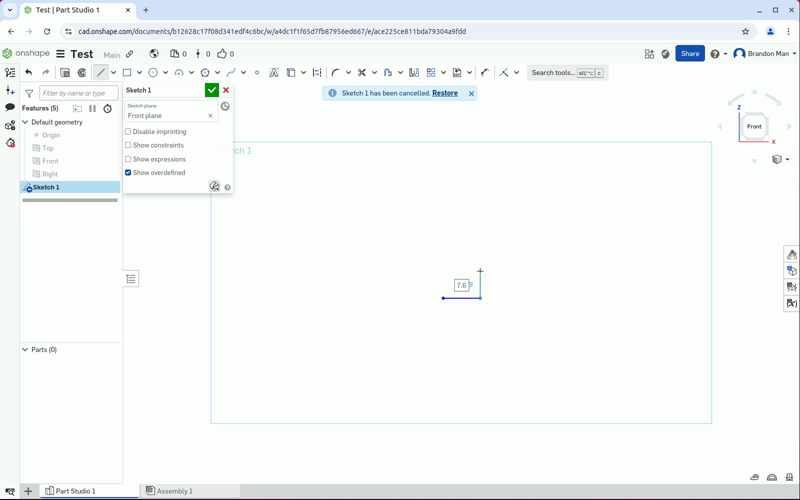
click(480, 270)
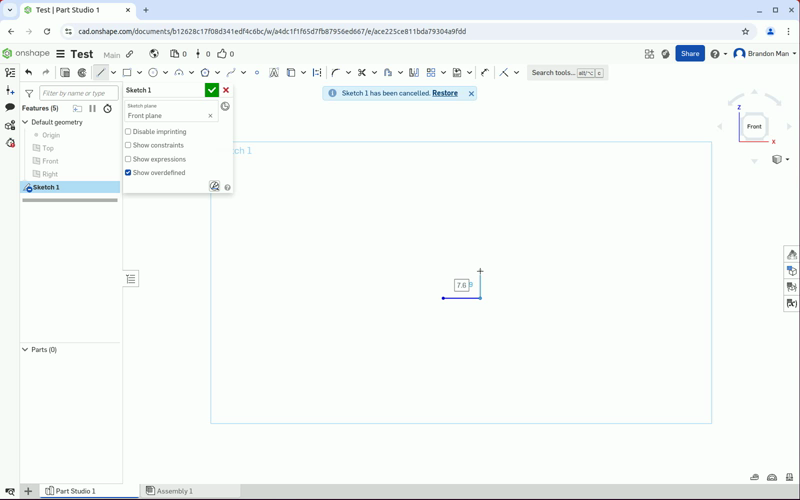
key_up(shift)
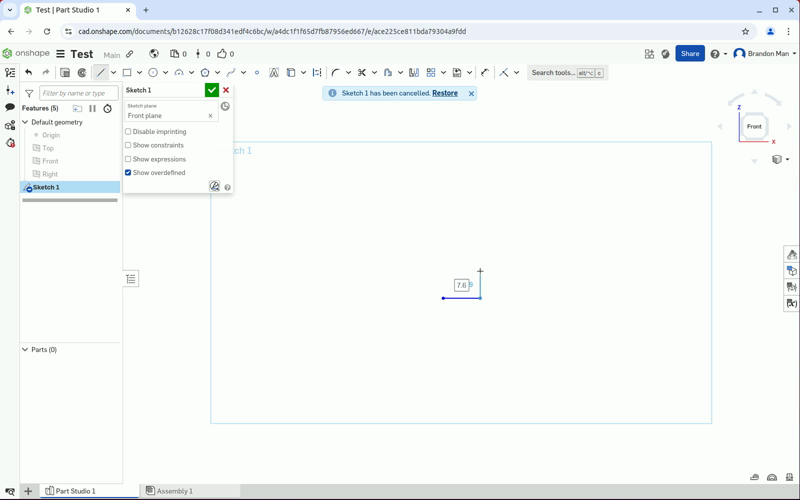
key_down(shift)
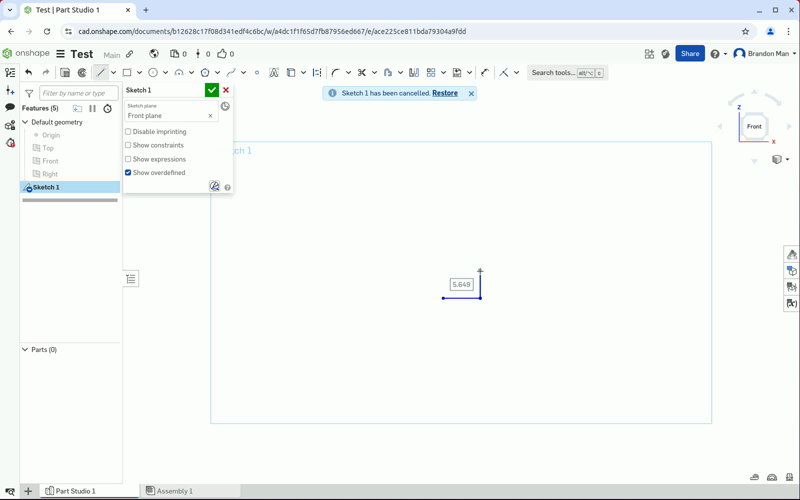
mouse_move(510, 270)
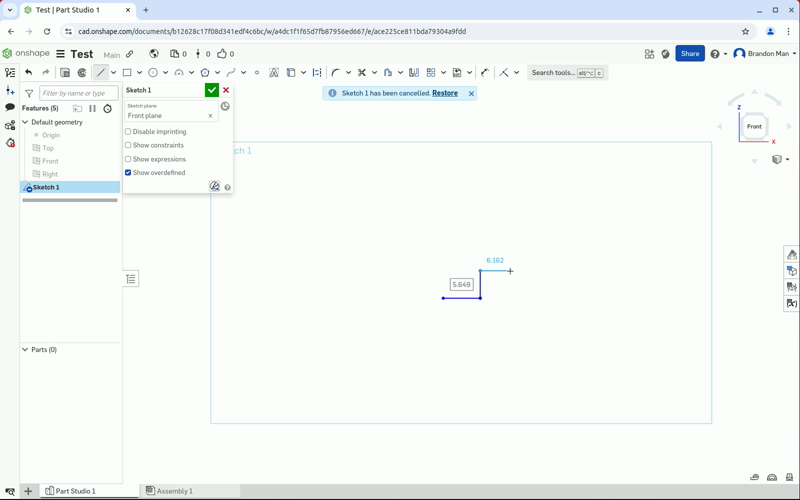
mouse_move(443, 270)
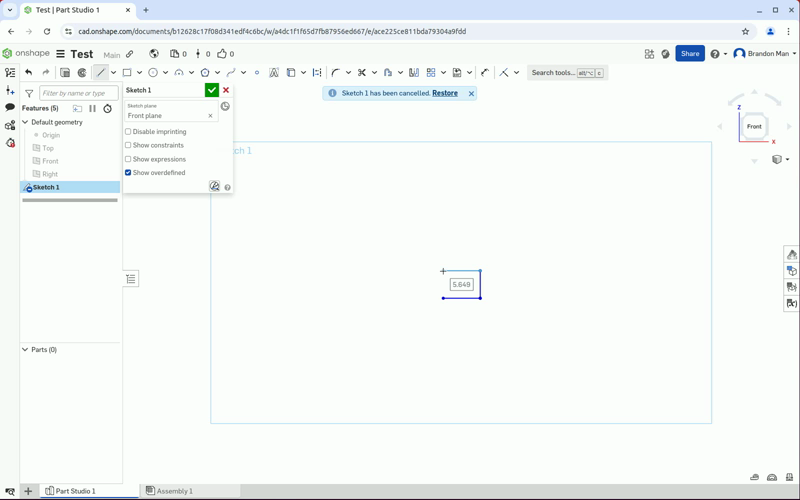
click(443, 270)
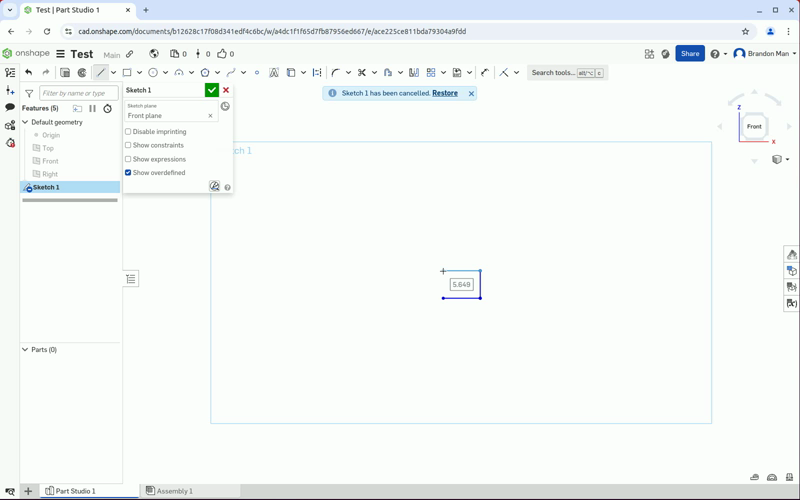
key_up(shift)
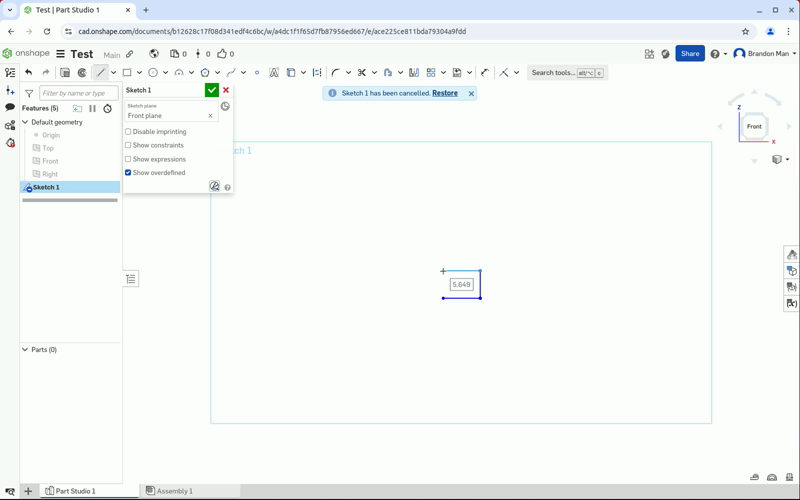
mouse_move(473, 270)
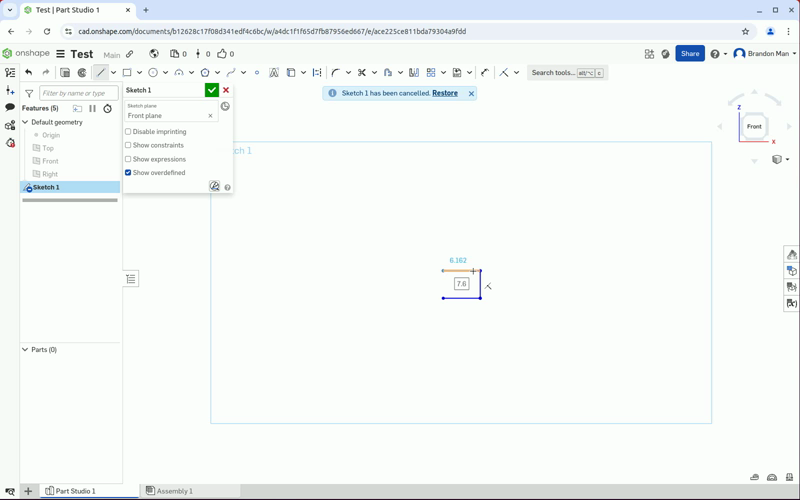
key_down(shift)
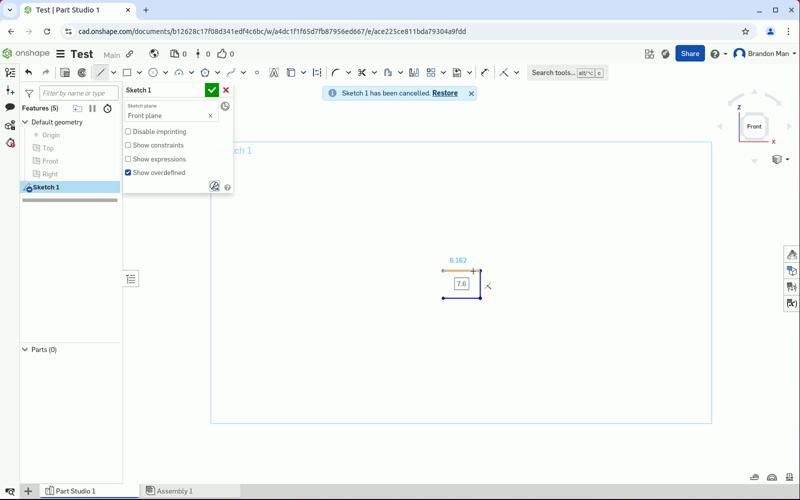
mouse_move(443, 298)
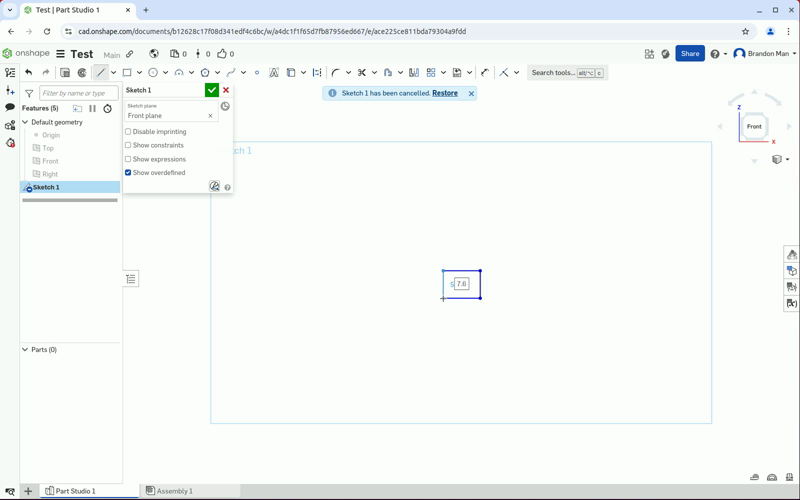
key_up(shift)
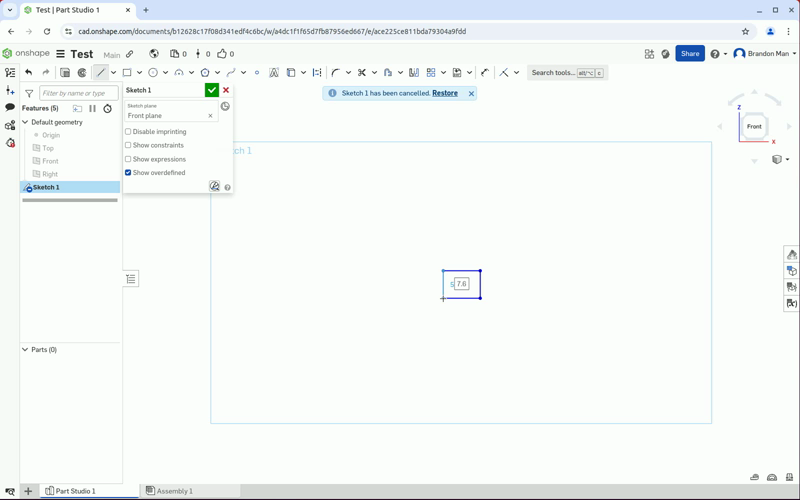
click(443, 298)
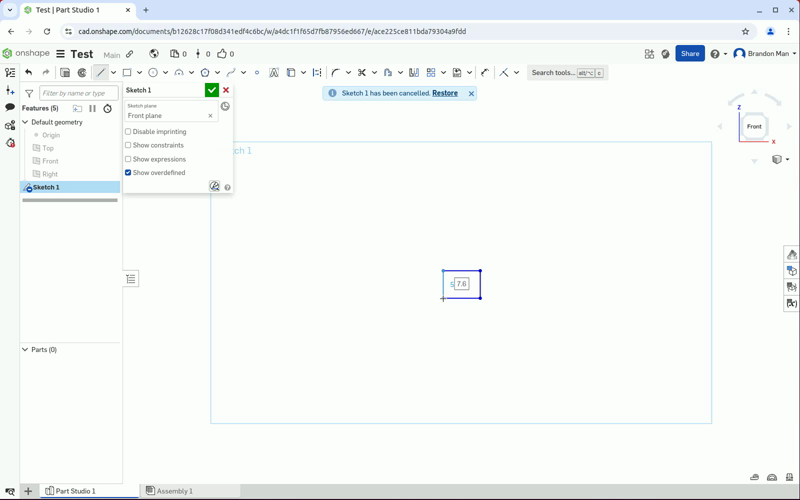
key(esc)
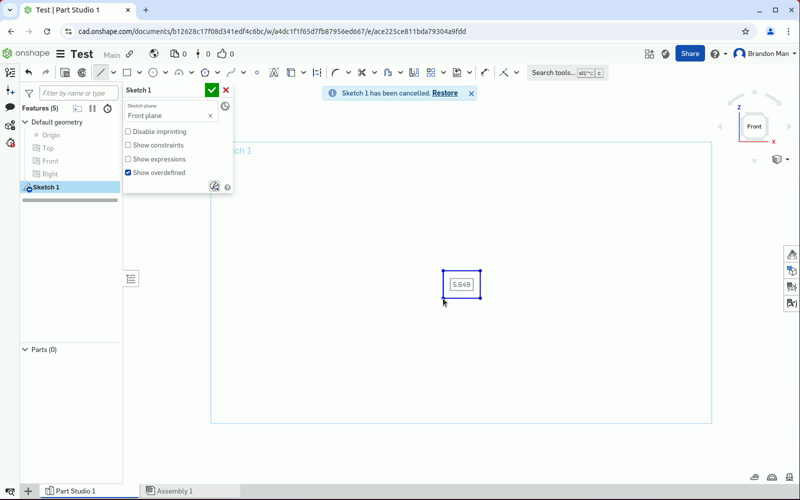
mouse_move(452, 274)
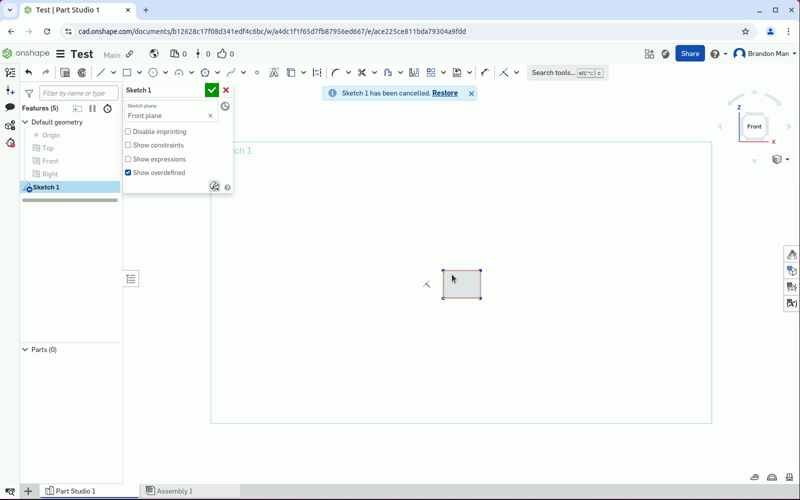
scroll(6)
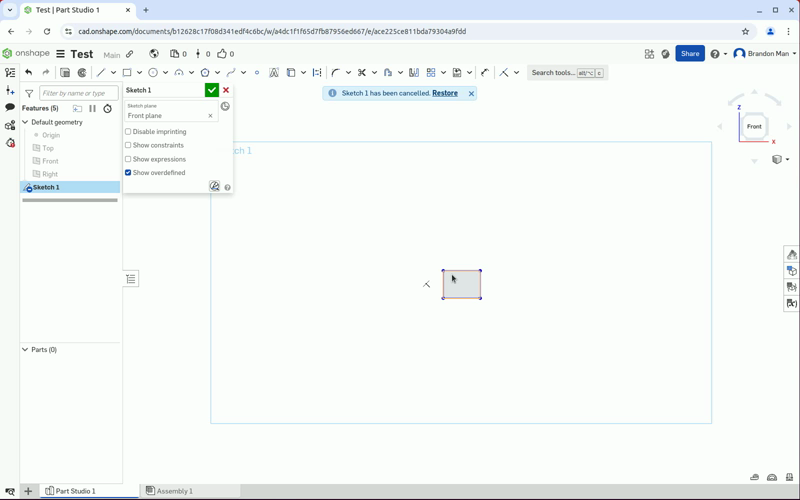
scroll(6)
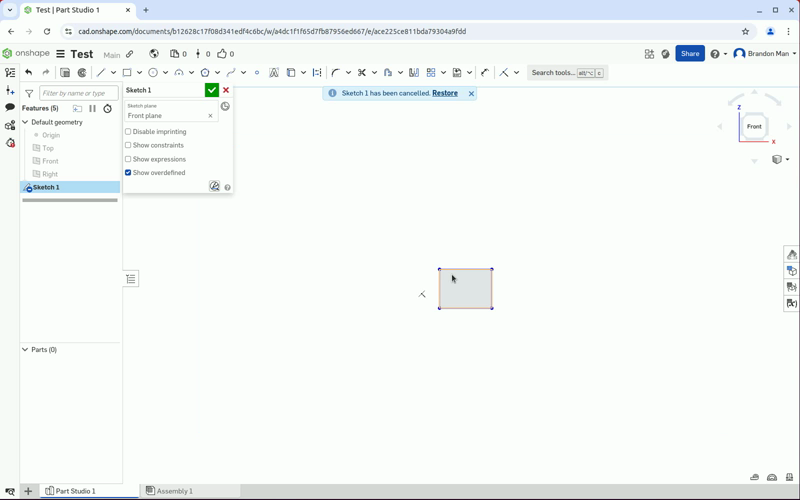
scroll(6)
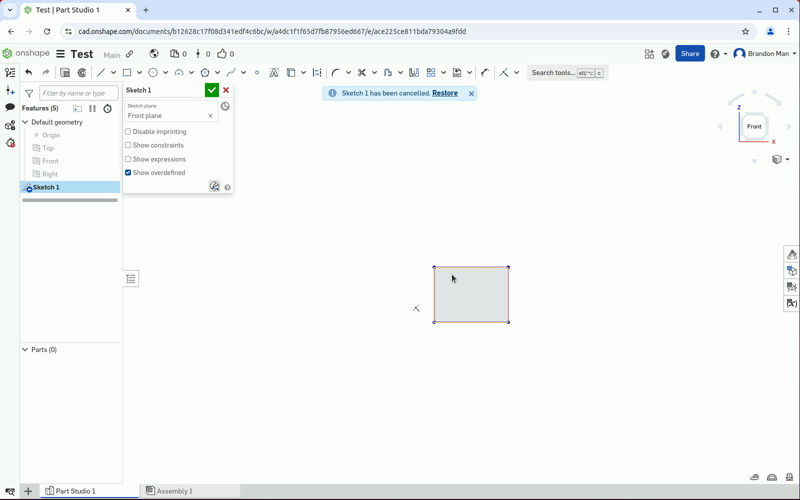
scroll(6)
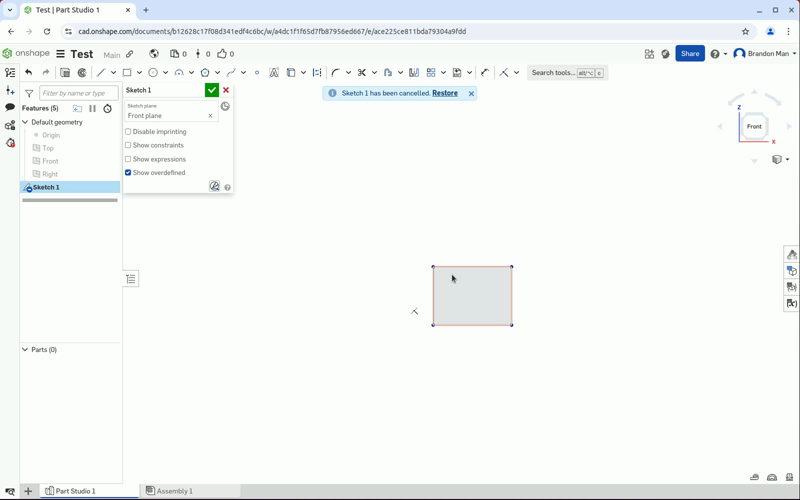
scroll(6)
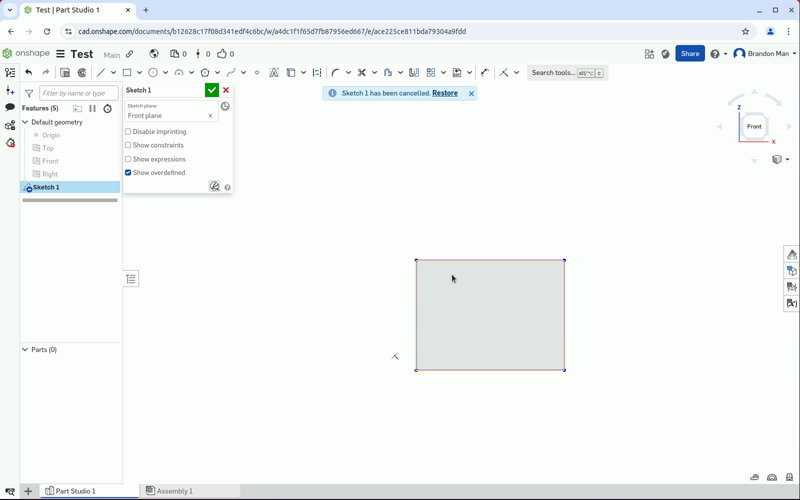
scroll(6)
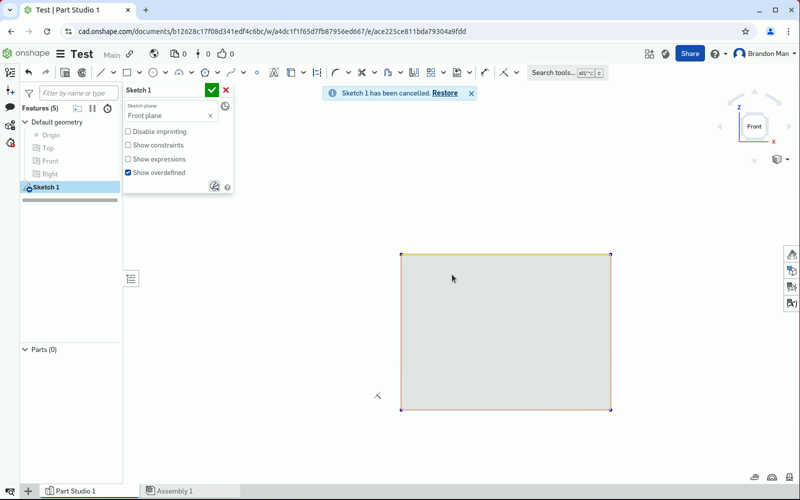
scroll(6)
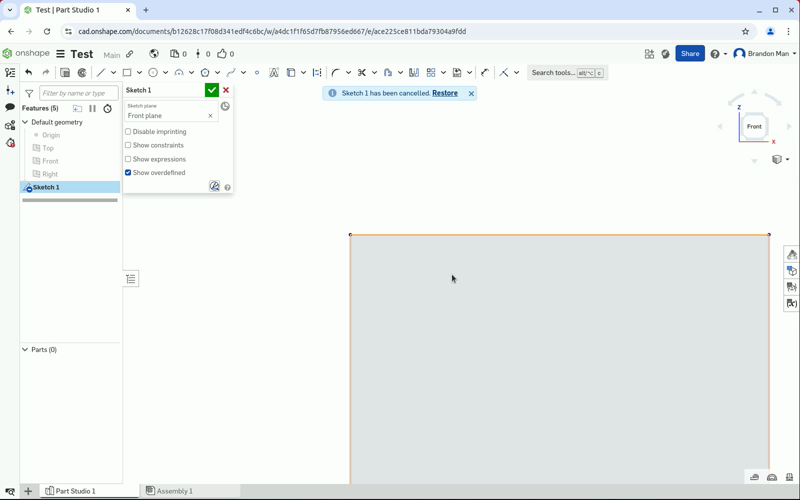
click(452, 274)
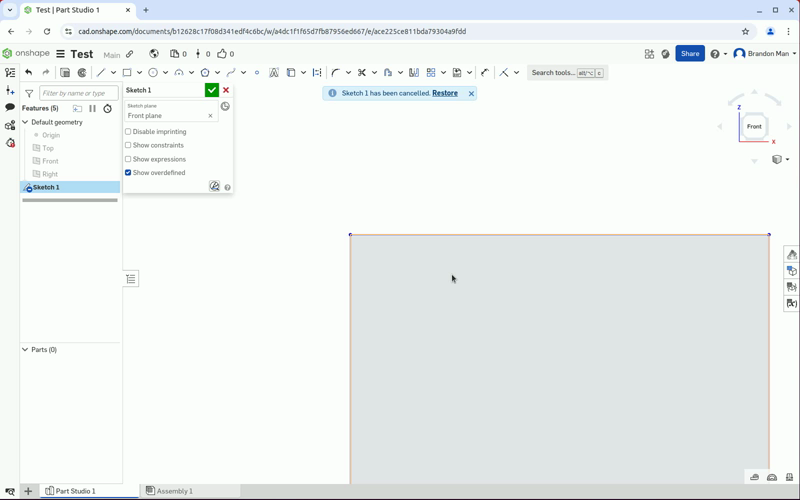
scroll(-6)
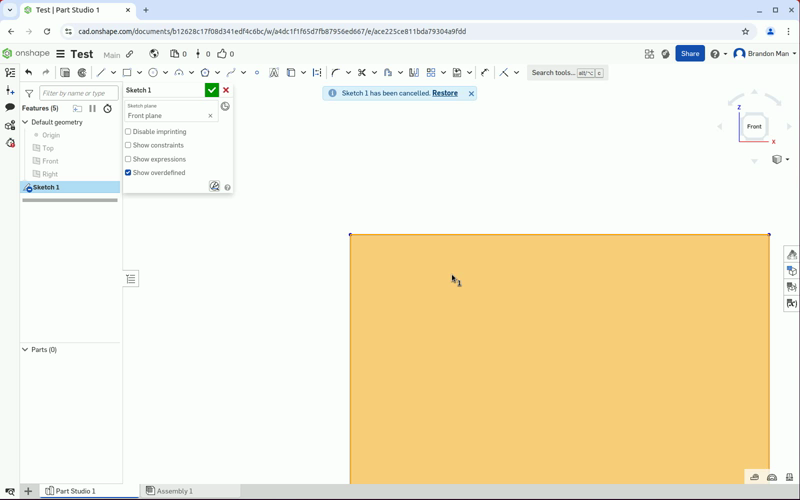
scroll(-6)
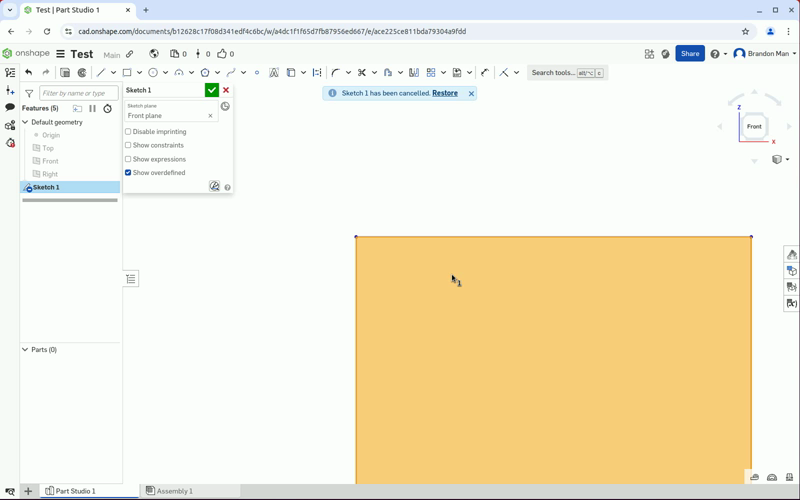
scroll(-6)
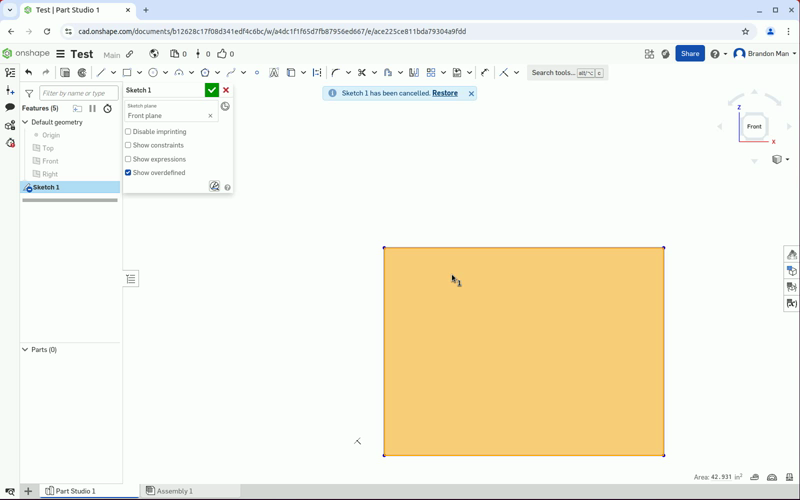
scroll(-6)
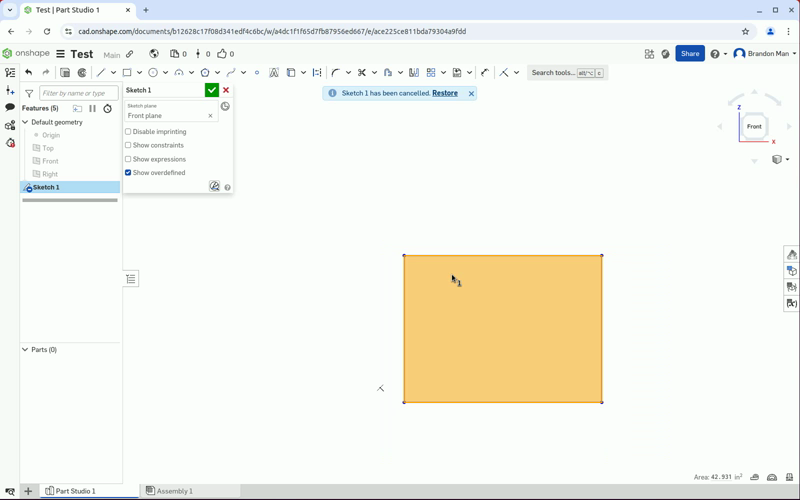
scroll(-6)
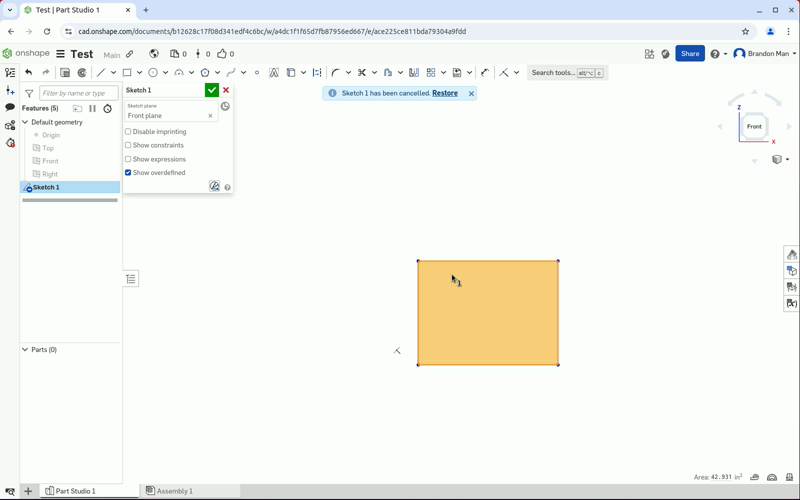
scroll(-6)
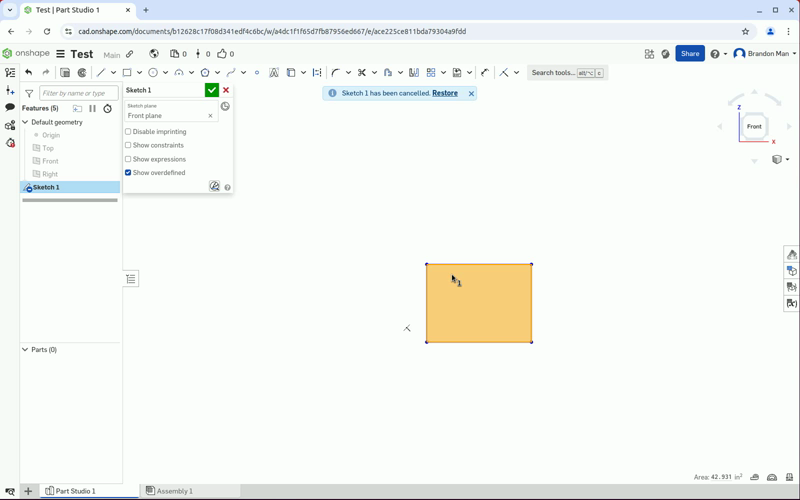
scroll(-6)
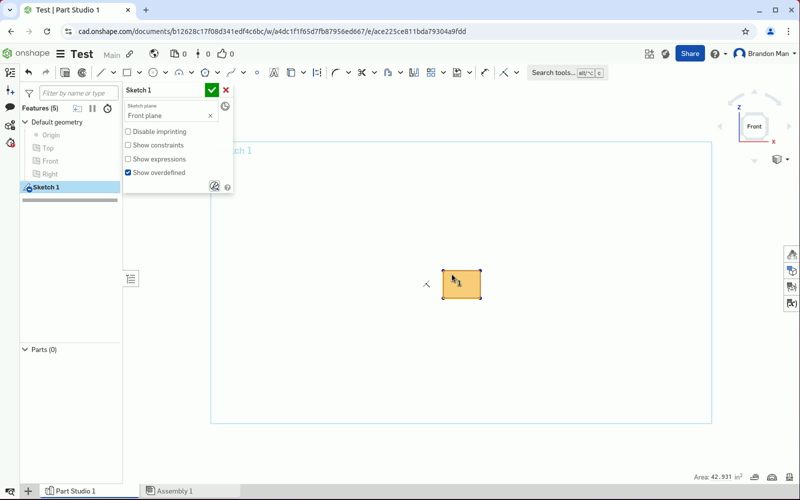
mouse_move(73, 352)
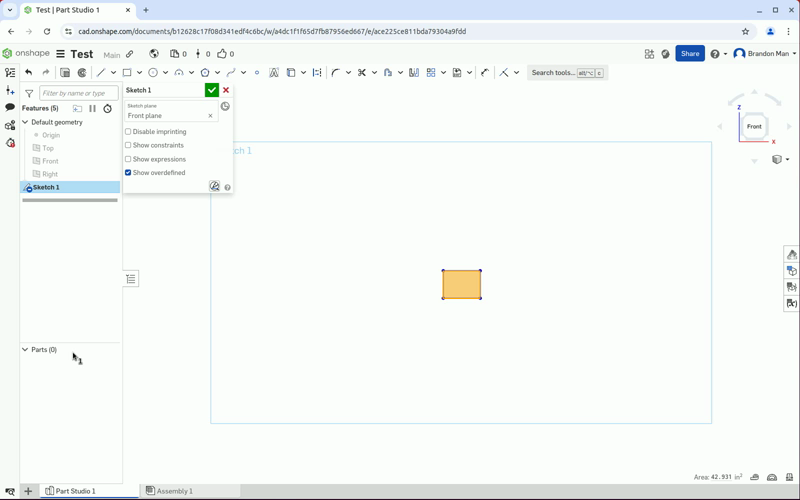
key(shift+y)
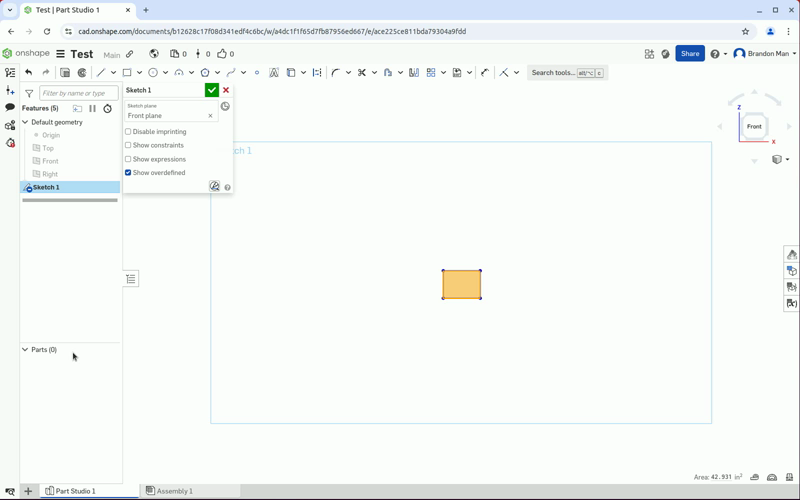
key(shift+e)
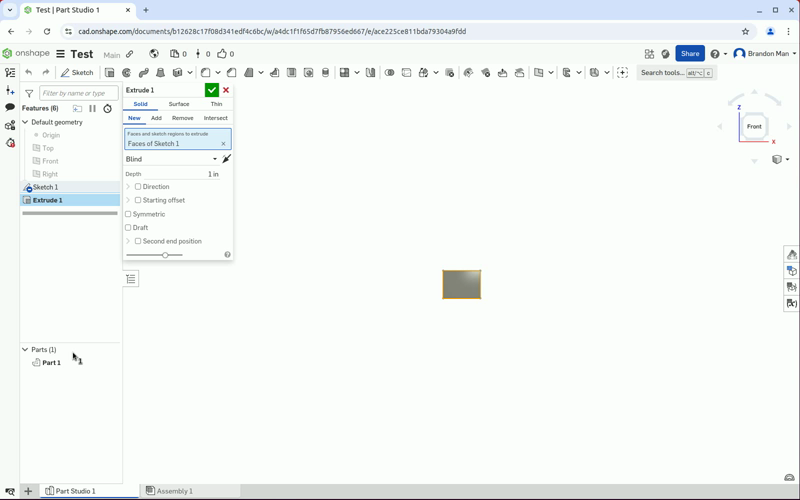
mouse_move(143, 106)
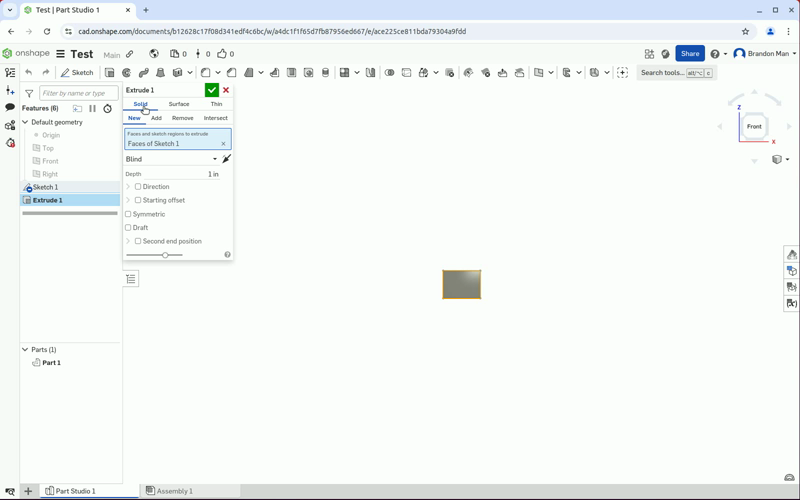
click(143, 106)
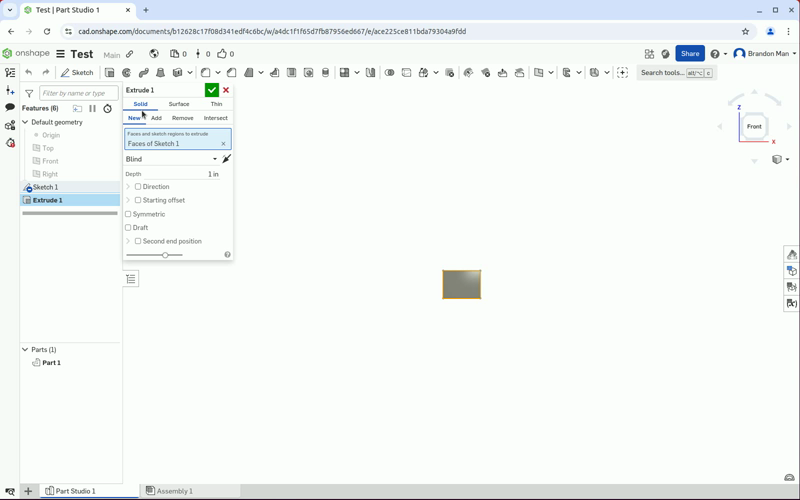
mouse_move(137, 120)
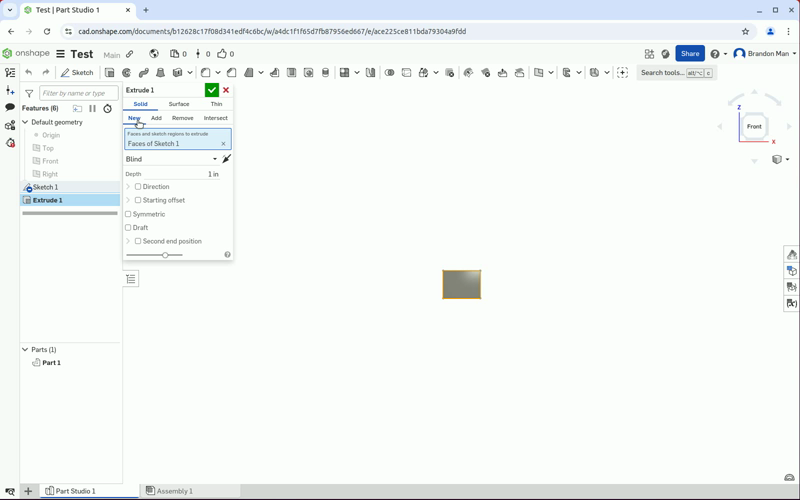
click(137, 120)
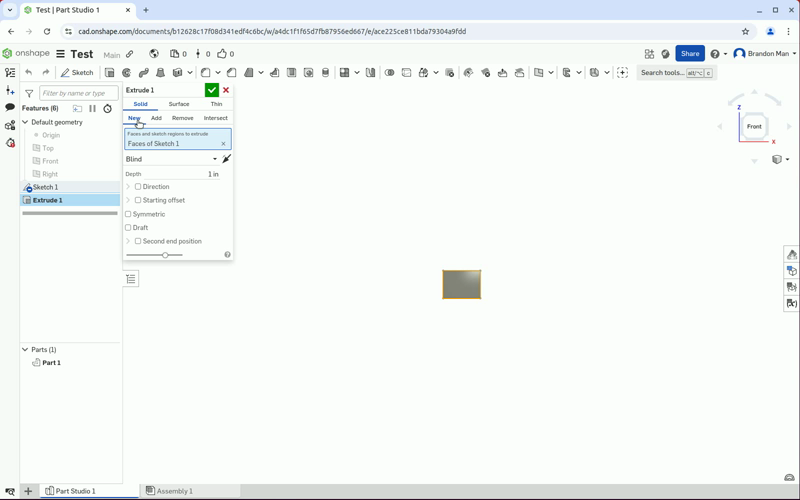
key(tab, 4)
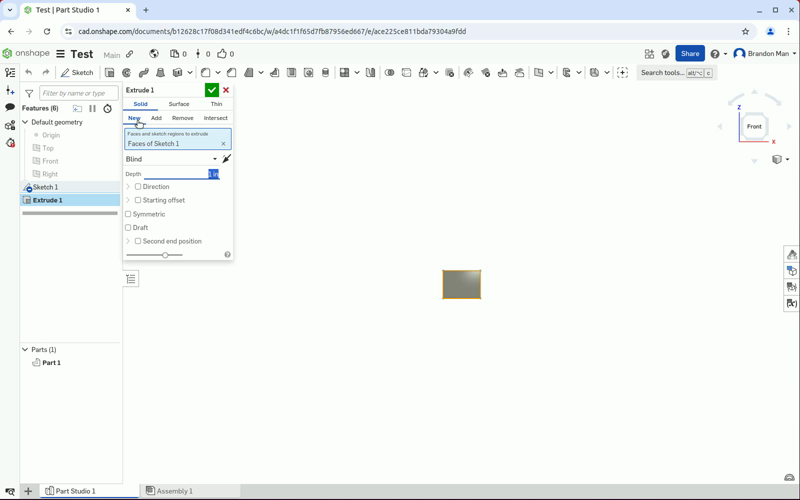
text(22.627)
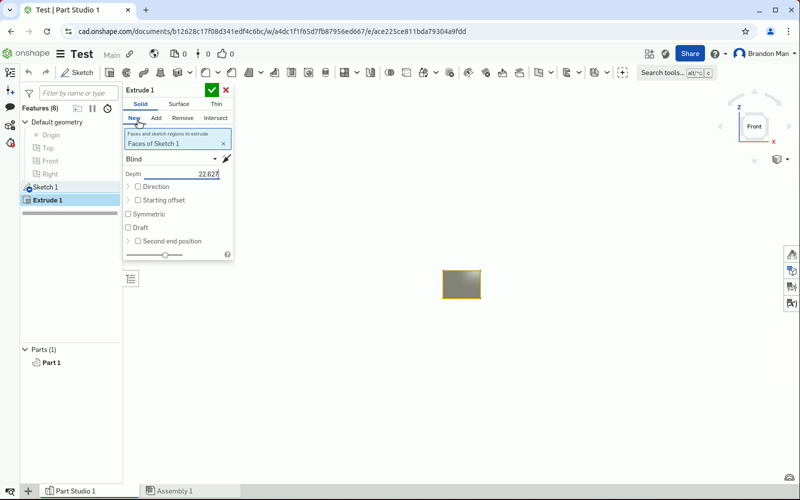
key(enter)
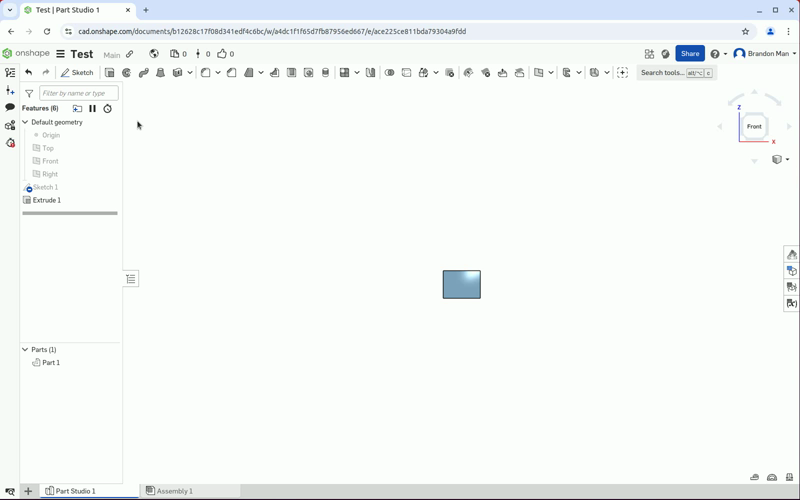
key(shift+h)
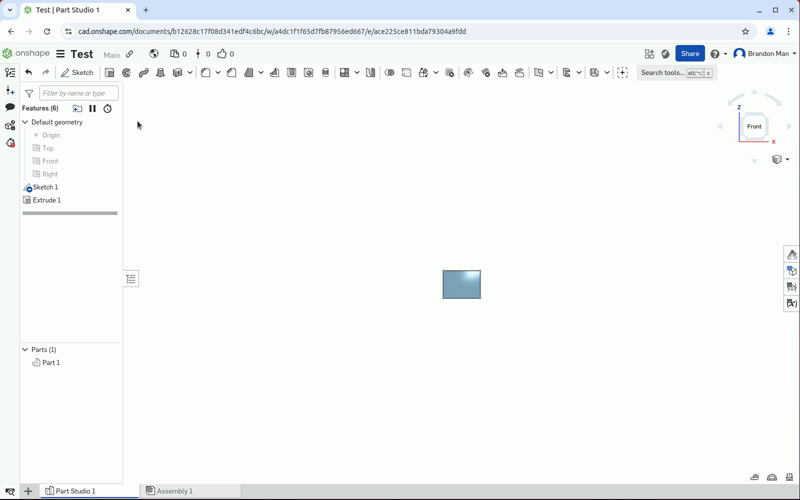
key(shift+h)
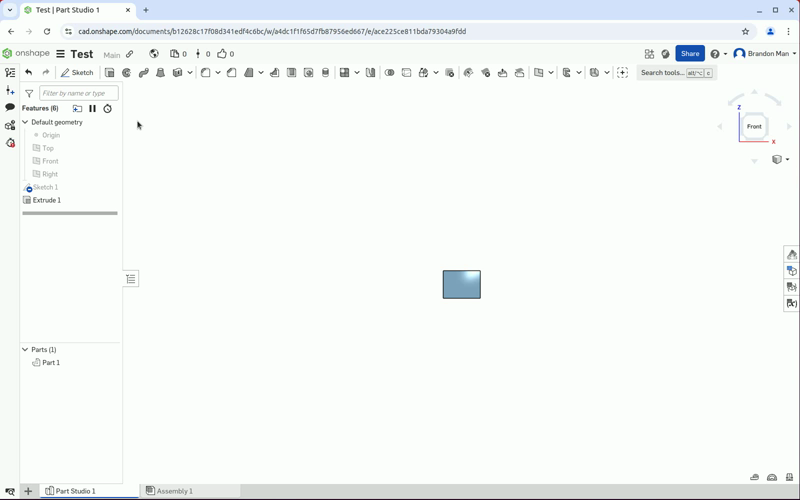
mouse_move(73, 189)
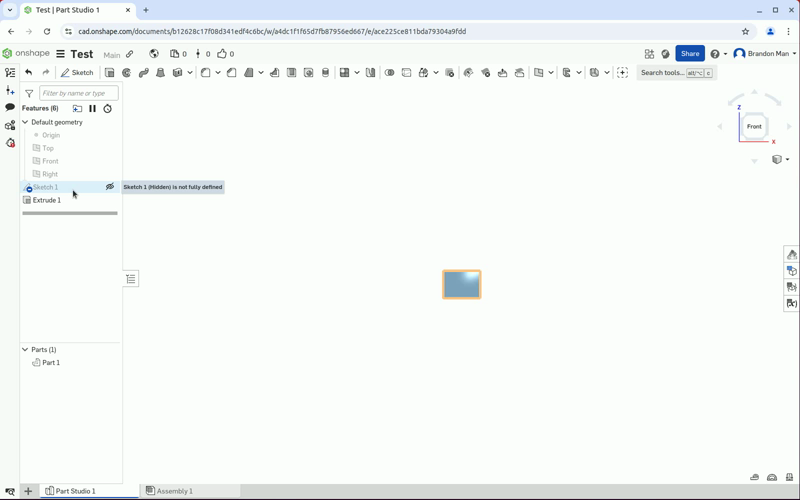
click(73, 189)
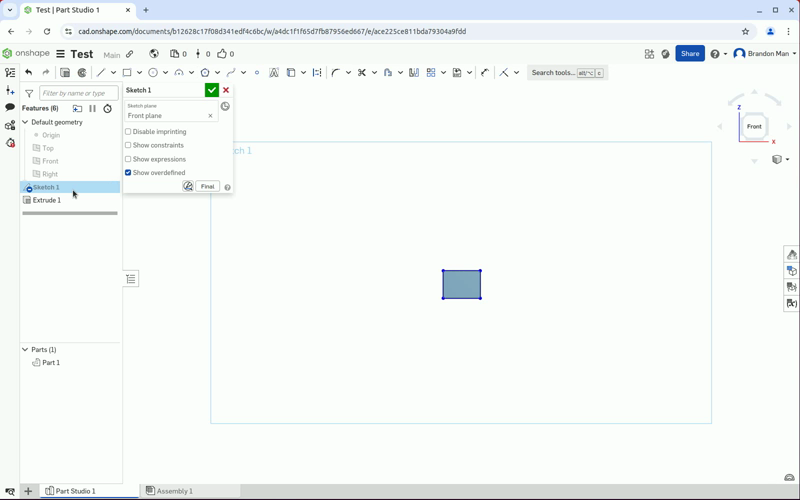
mouse_move(229, 92)
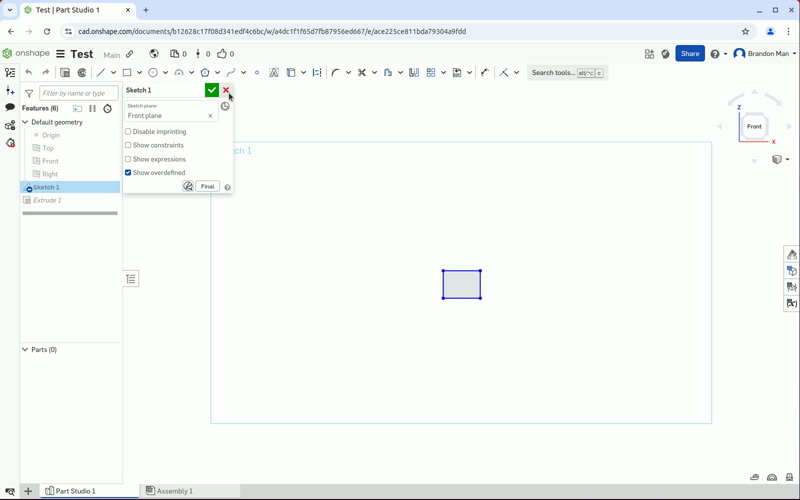
click(229, 92)
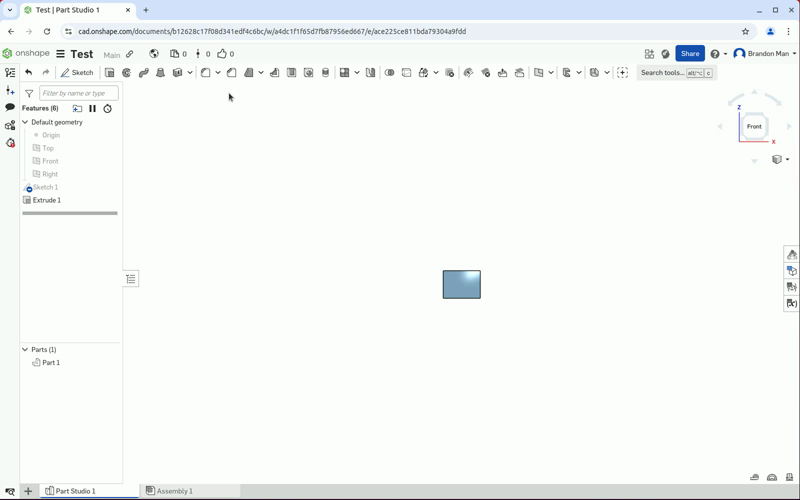
mouse_move(73, 352)
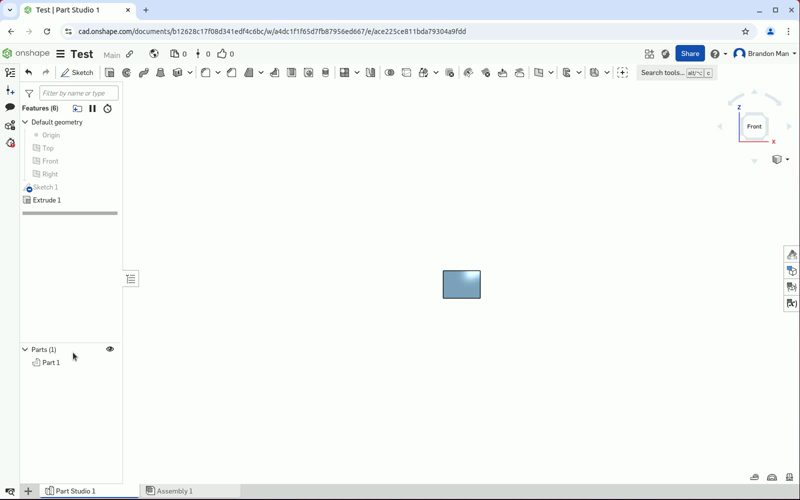
key(y)
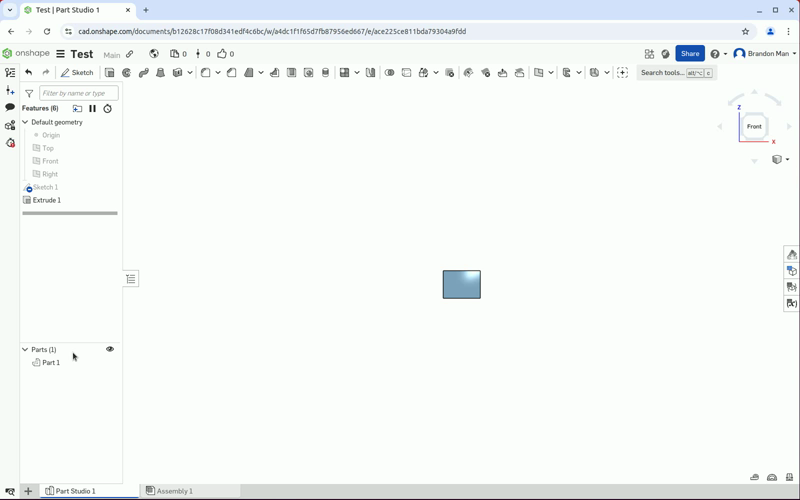
key(shift+p)
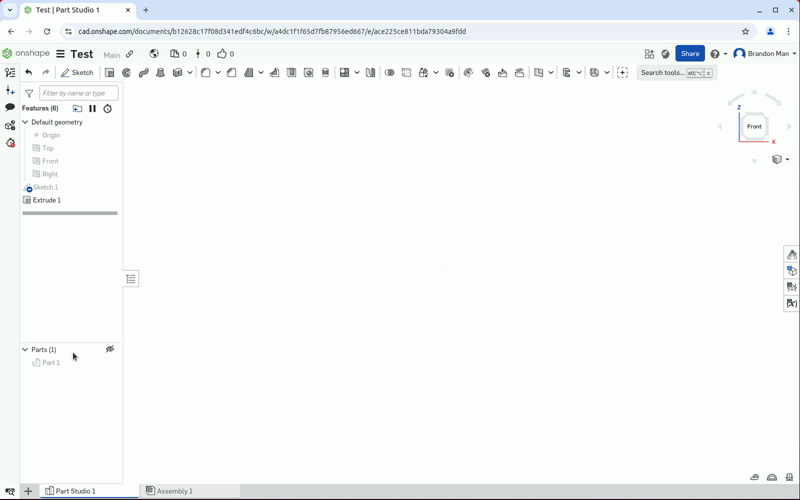
key(space)
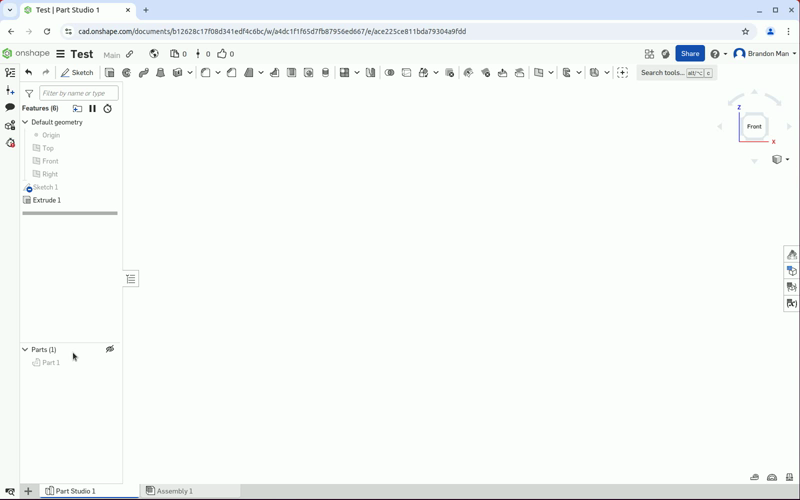
key_down(shift)
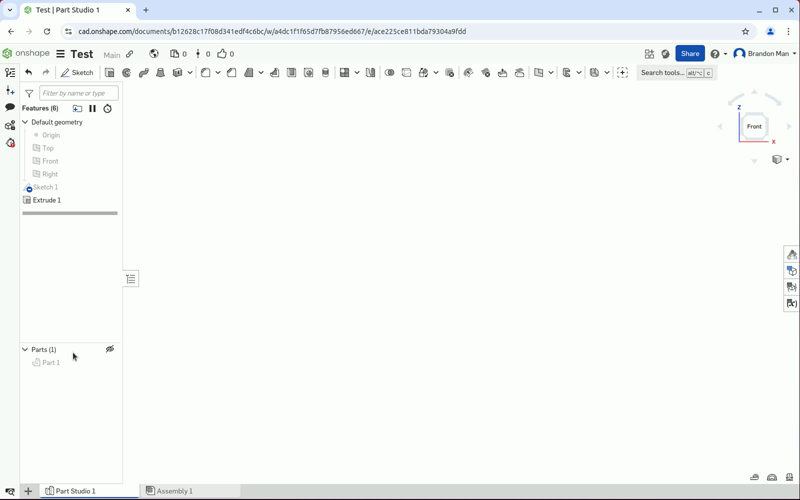
key(down)
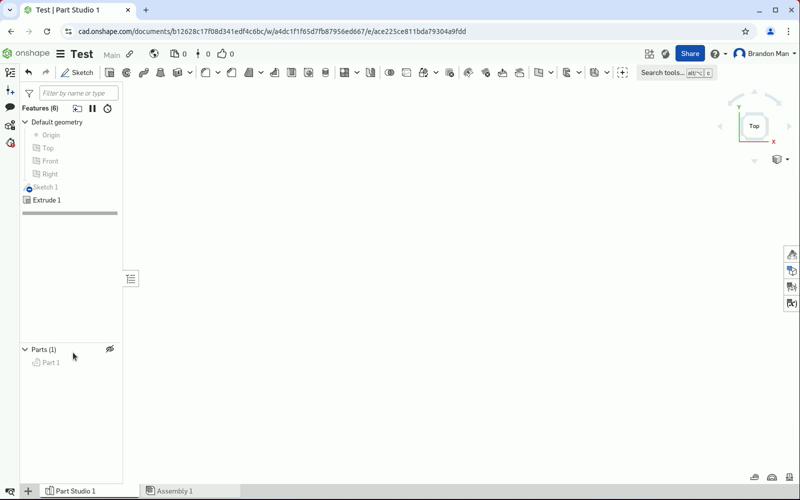
key_up(shift)
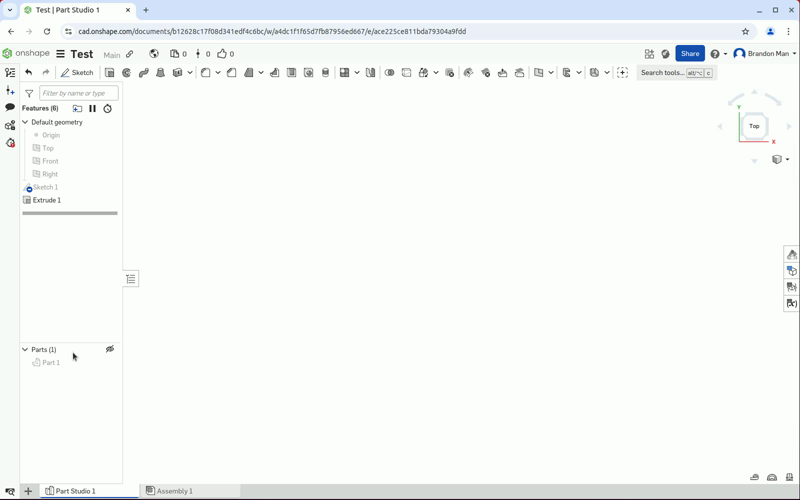
mouse_move(73, 352)
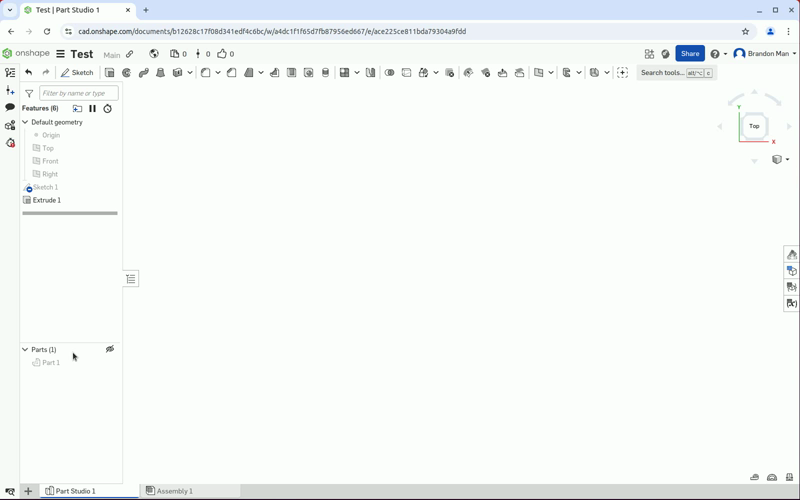
key(shift+y)
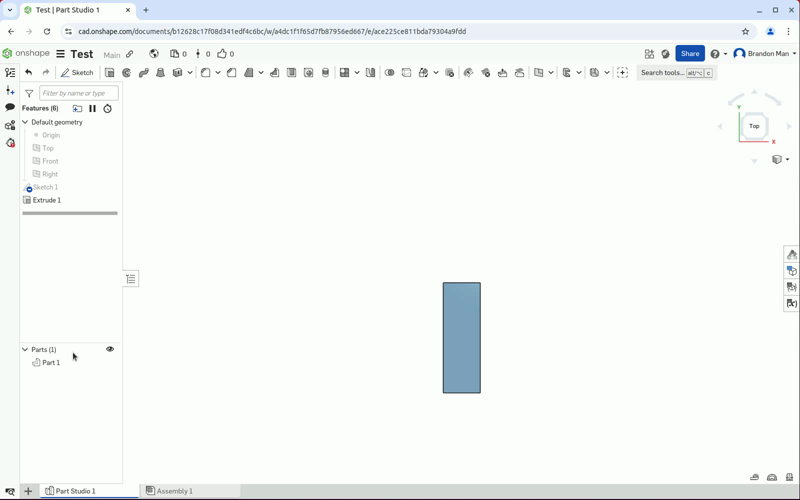
mouse_move(541, 75)
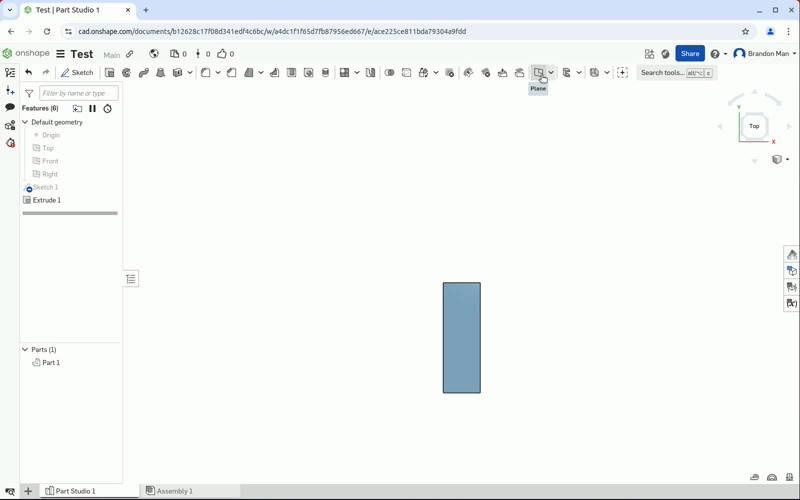
click(541, 75)
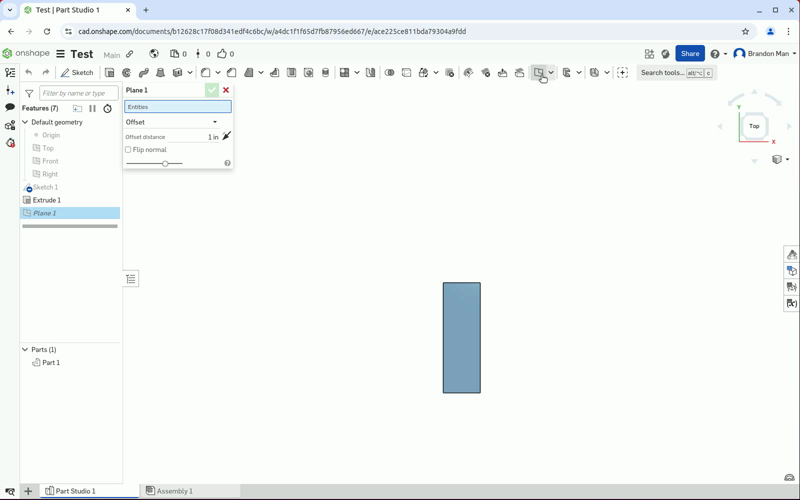
mouse_move(73, 150)
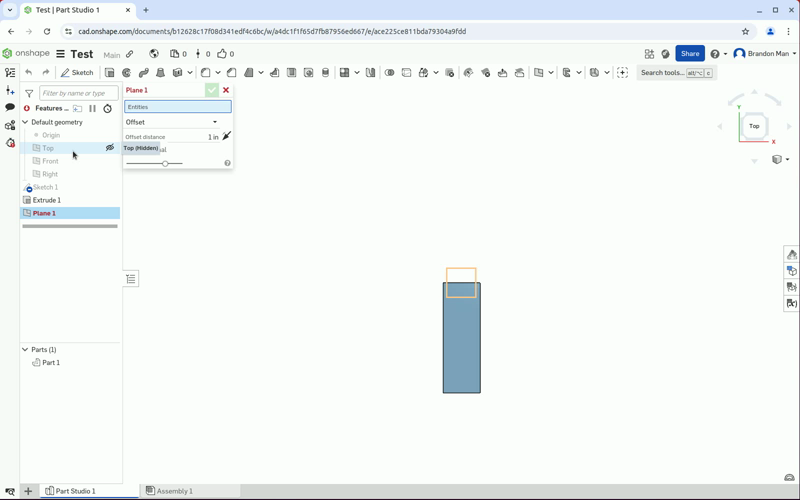
click(73, 150)
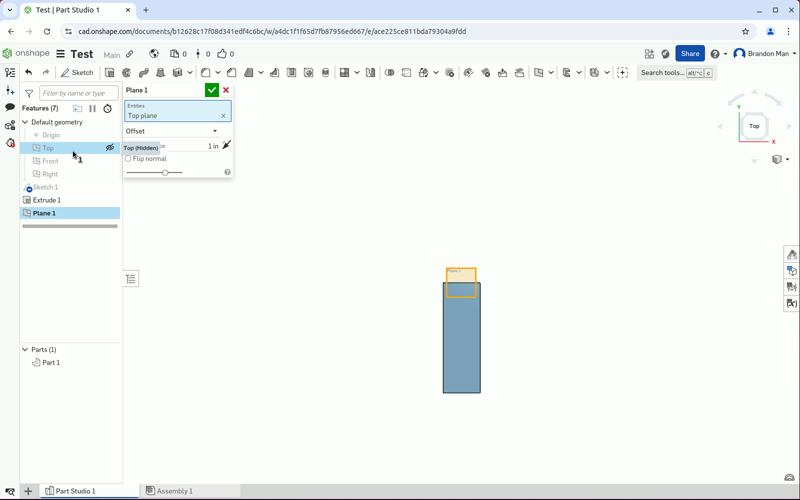
key(tab, 2)
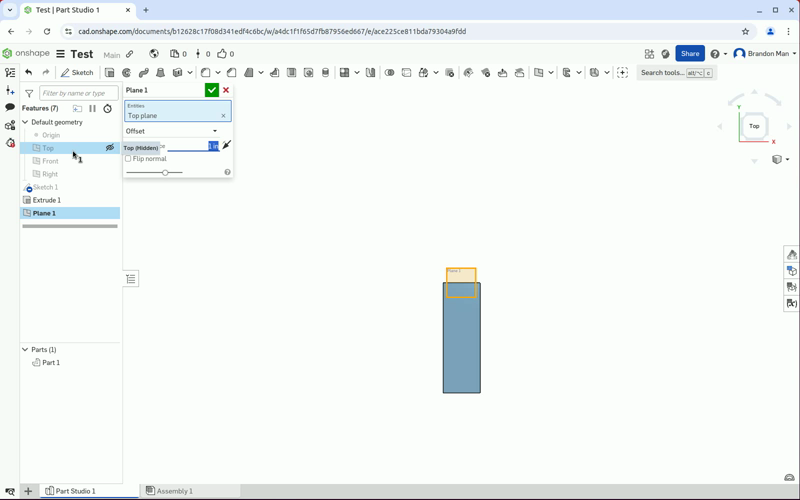
text(2.403)
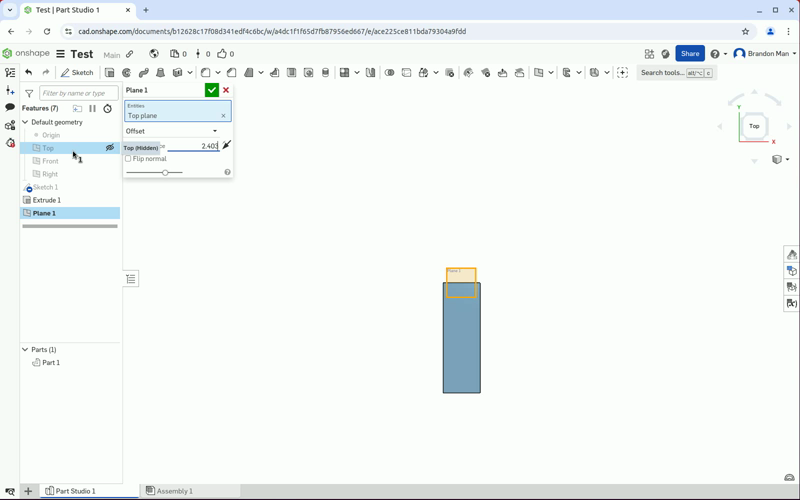
key(enter, 2)
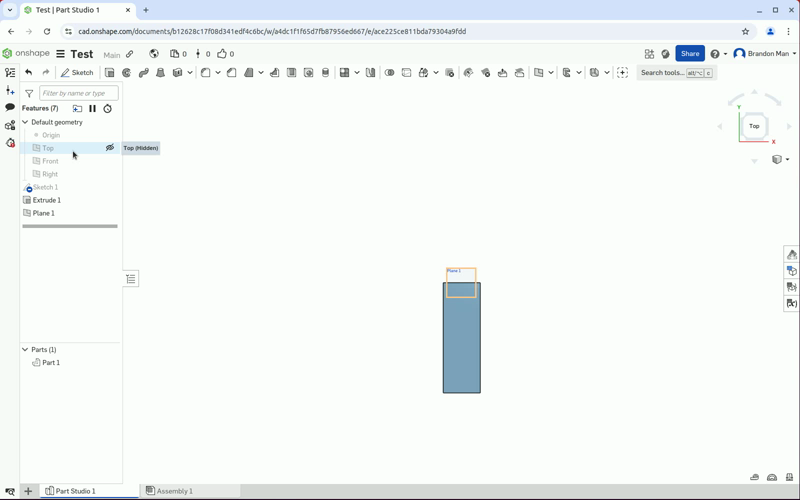
key(shift+s)
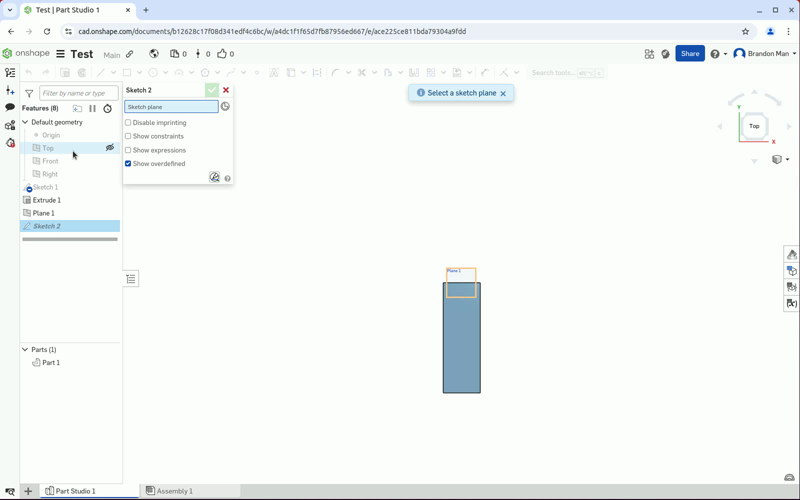
mouse_move(73, 215)
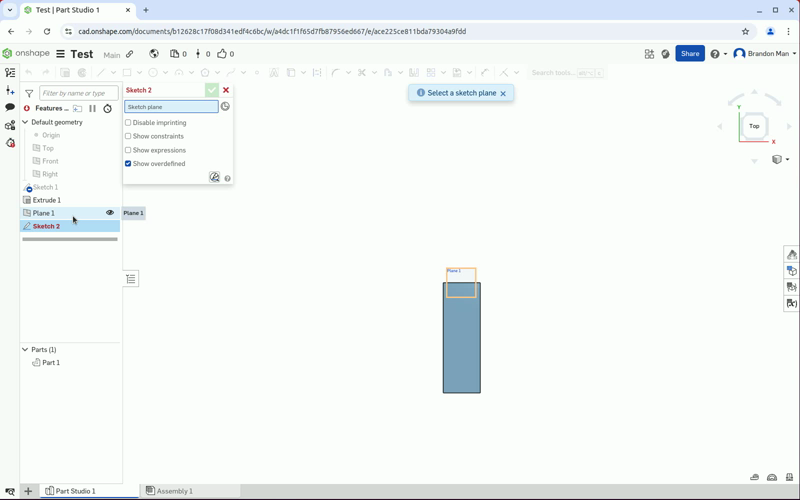
click(73, 215)
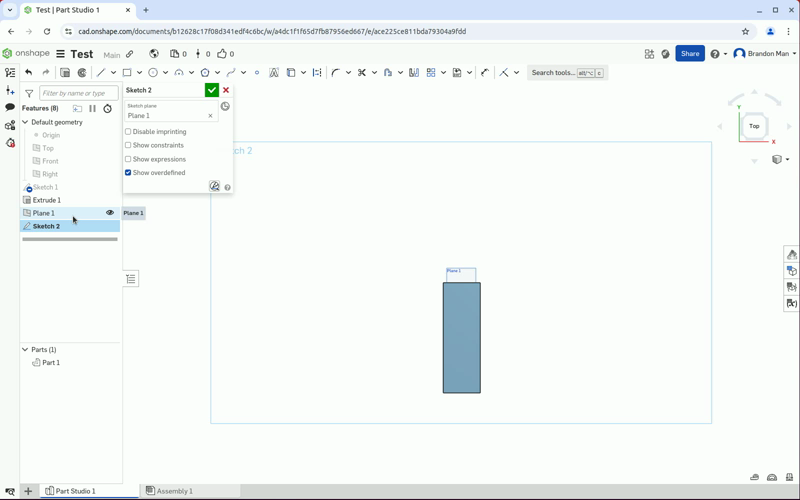
mouse_move(73, 352)
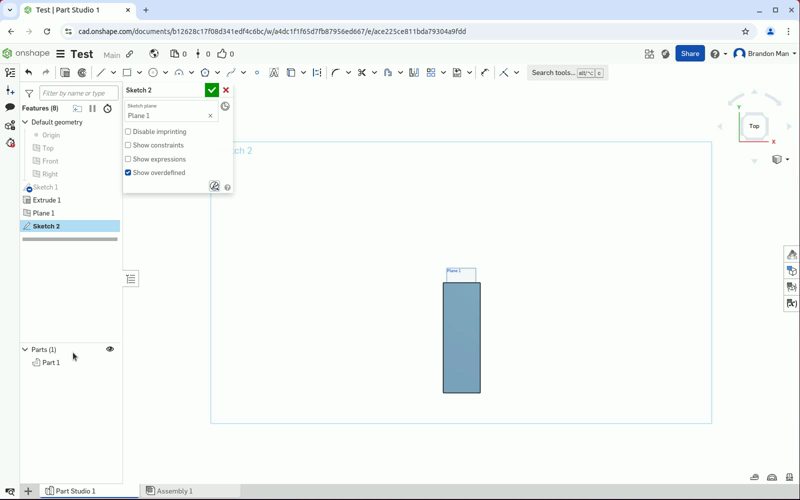
key(y)
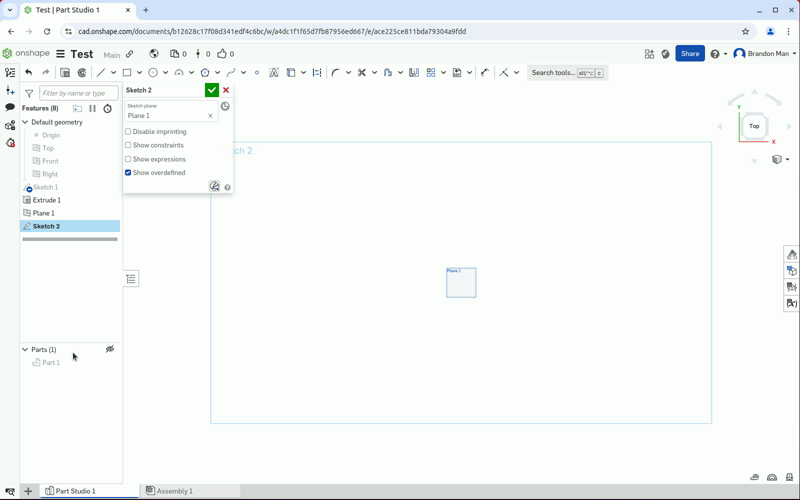
key(l)
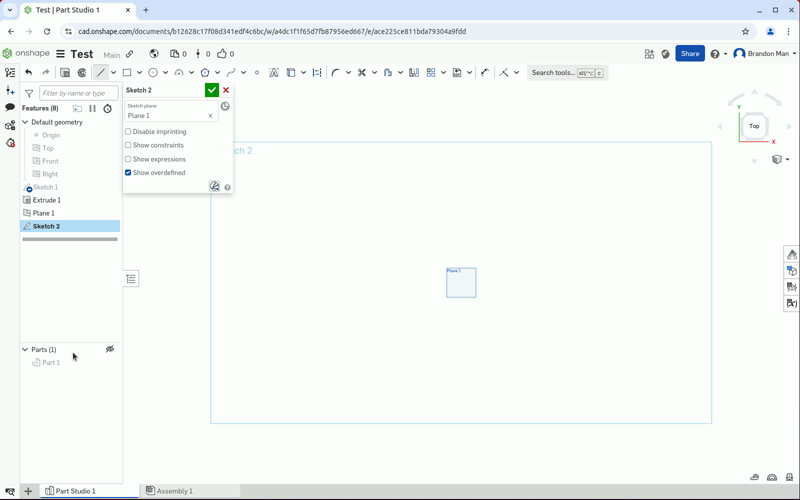
key_down(shift)
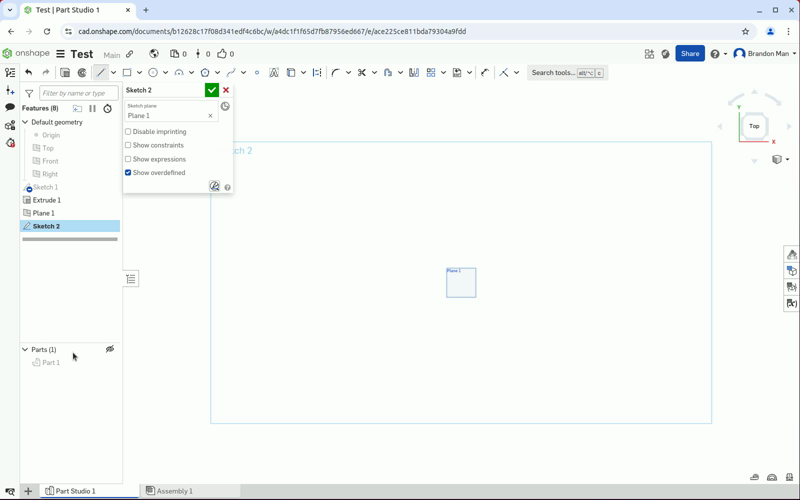
mouse_move(452, 389)
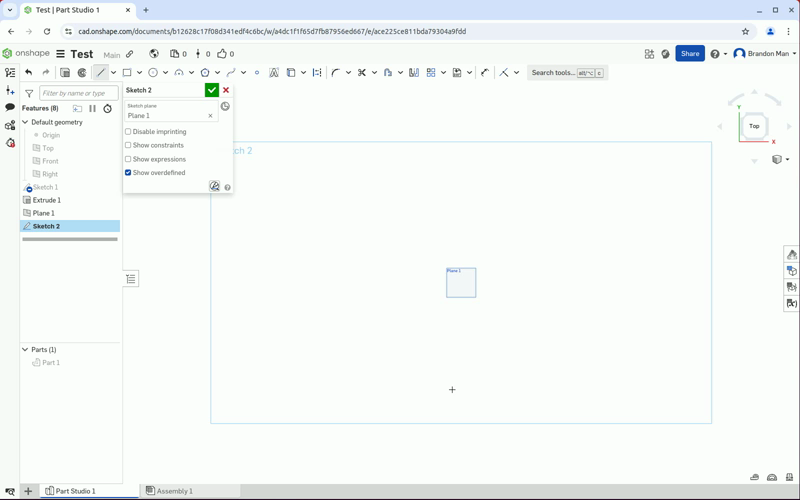
click(452, 389)
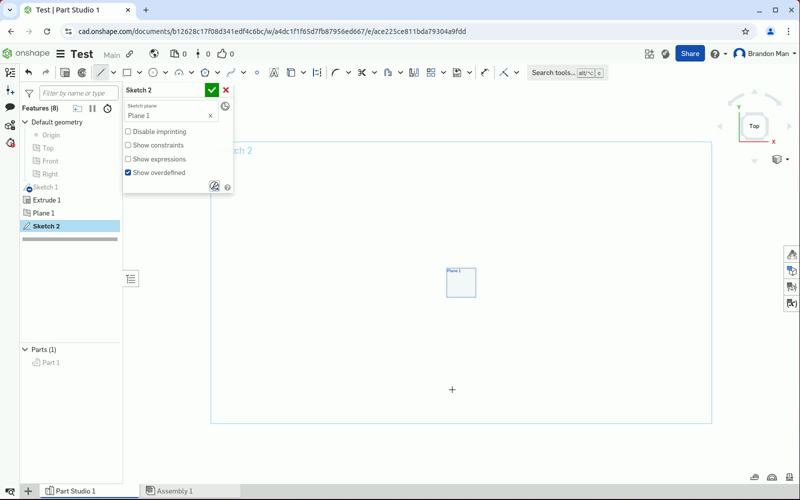
key_up(shift)
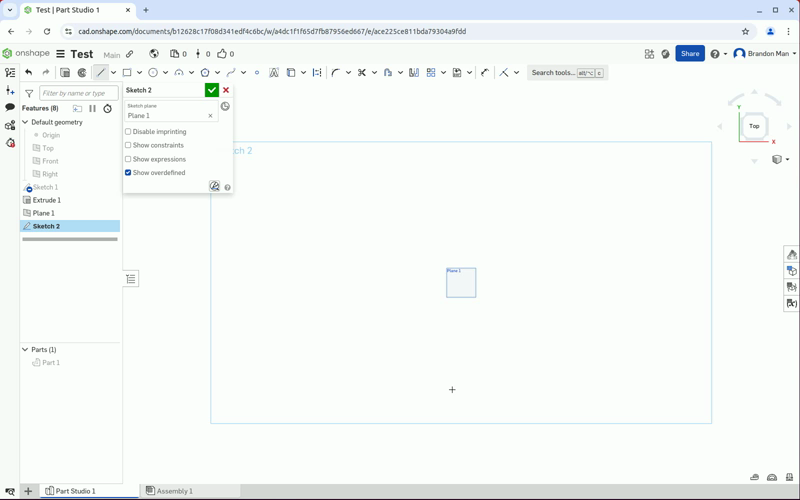
key_down(shift)
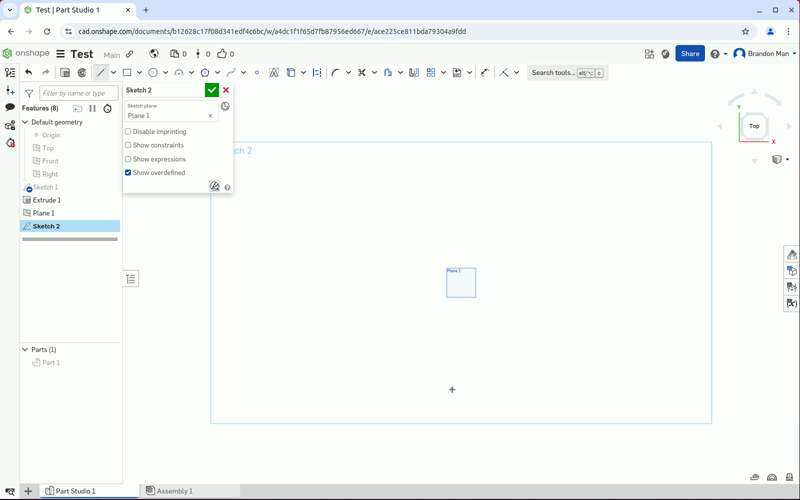
mouse_move(482, 389)
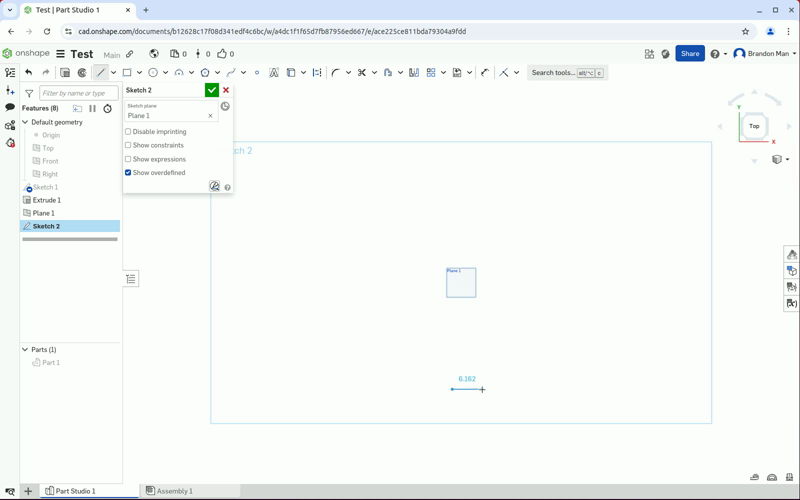
mouse_move(470, 389)
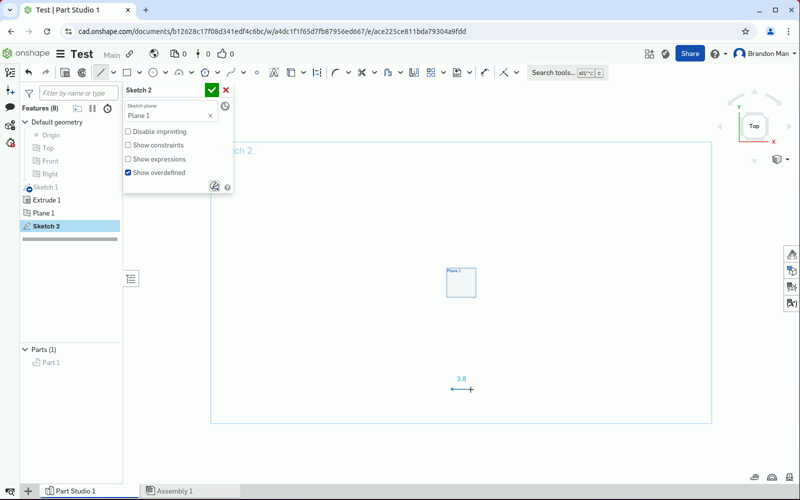
click(470, 389)
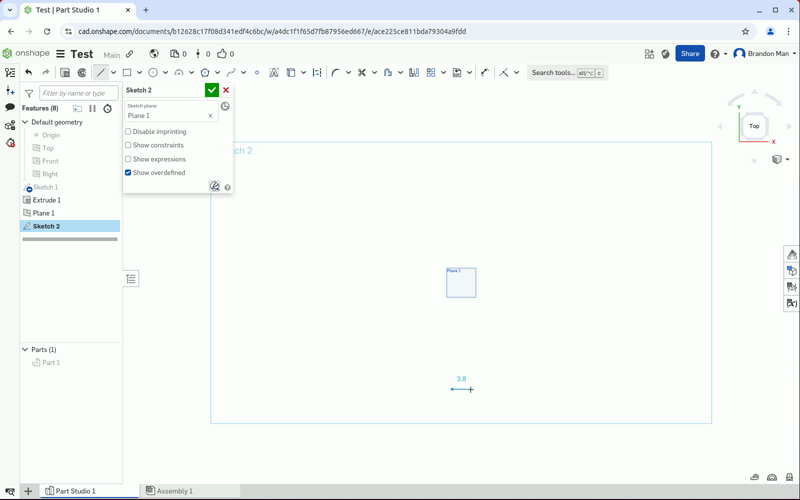
key_up(shift)
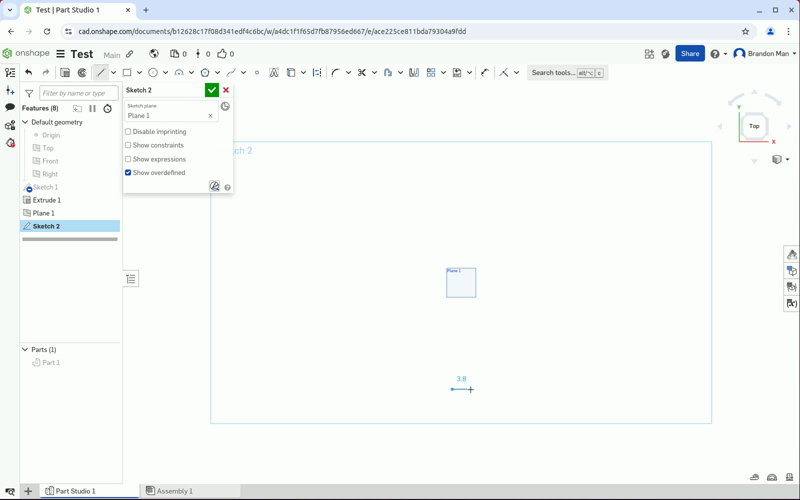
key_down(shift)
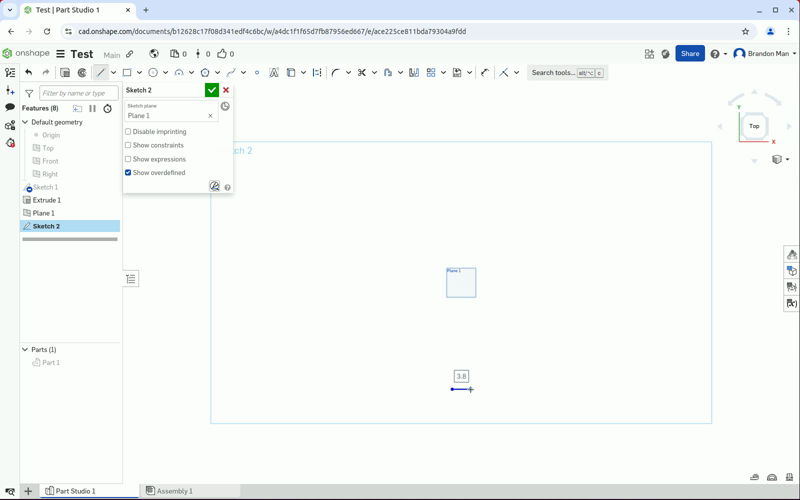
mouse_move(501, 389)
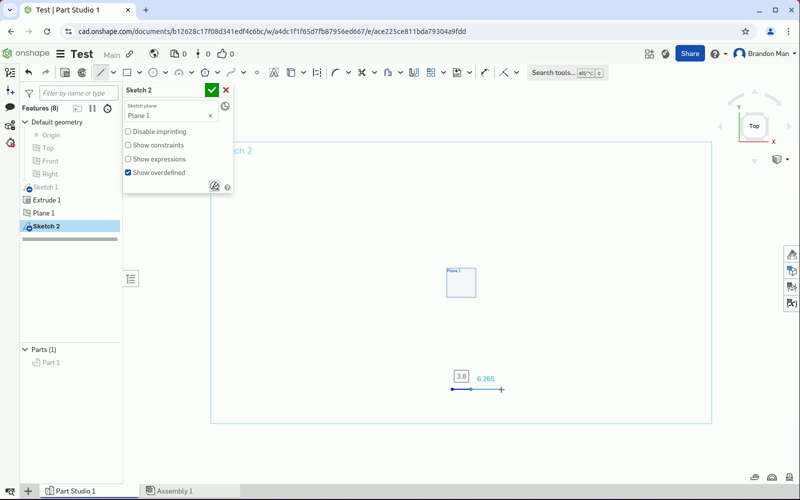
mouse_move(470, 377)
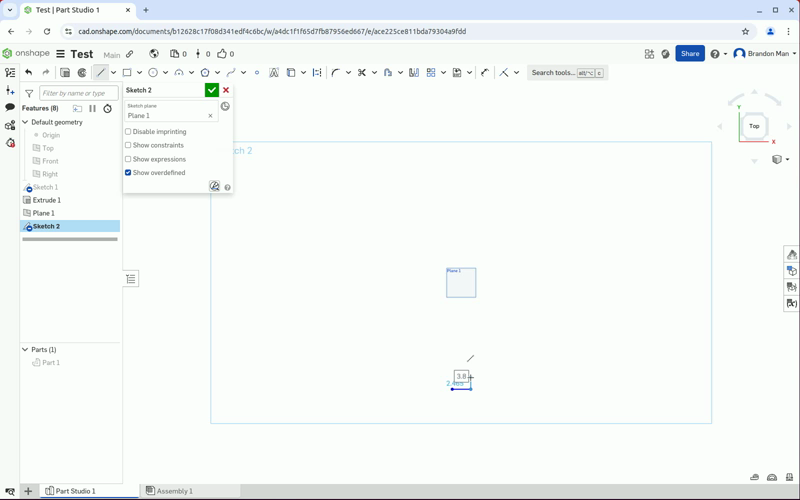
click(470, 377)
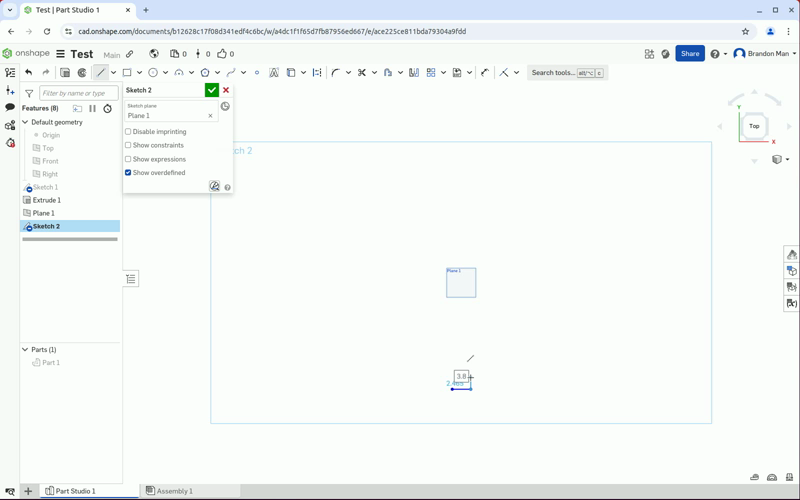
key_up(shift)
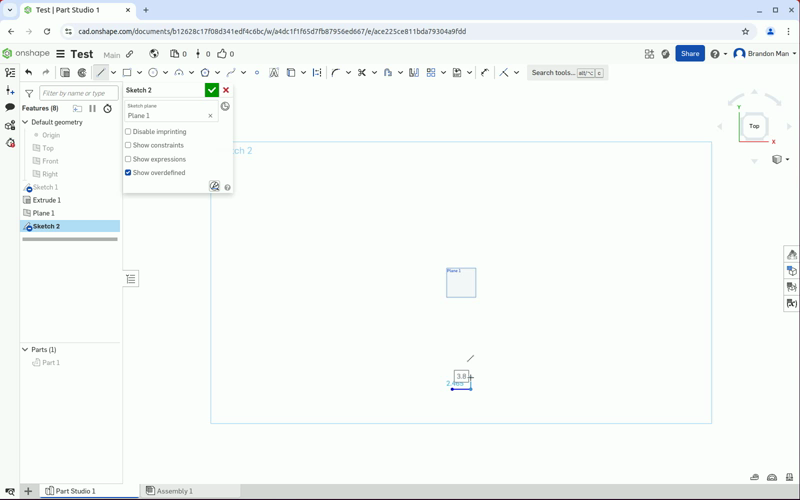
key_down(shift)
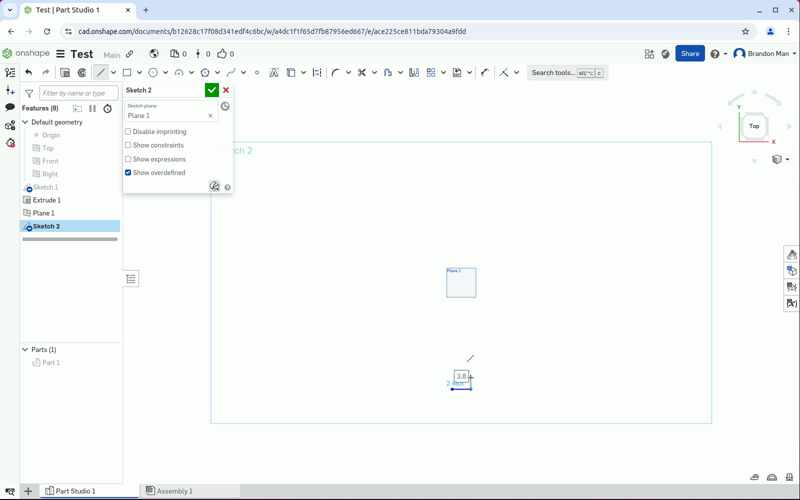
mouse_move(501, 377)
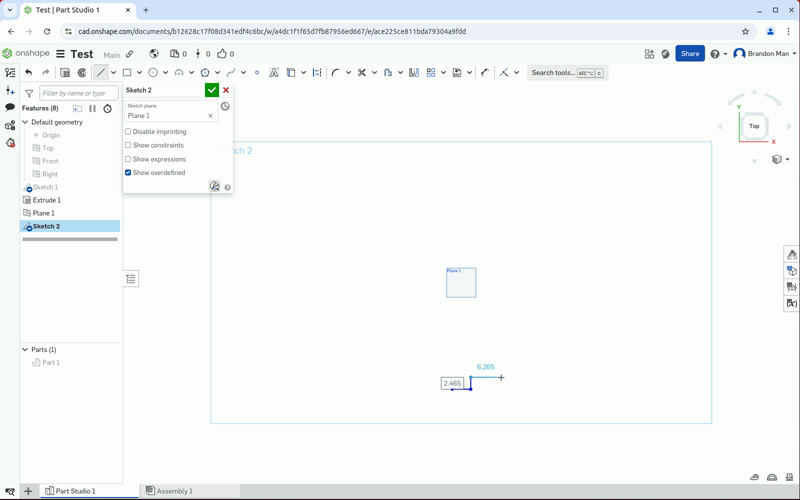
mouse_move(452, 377)
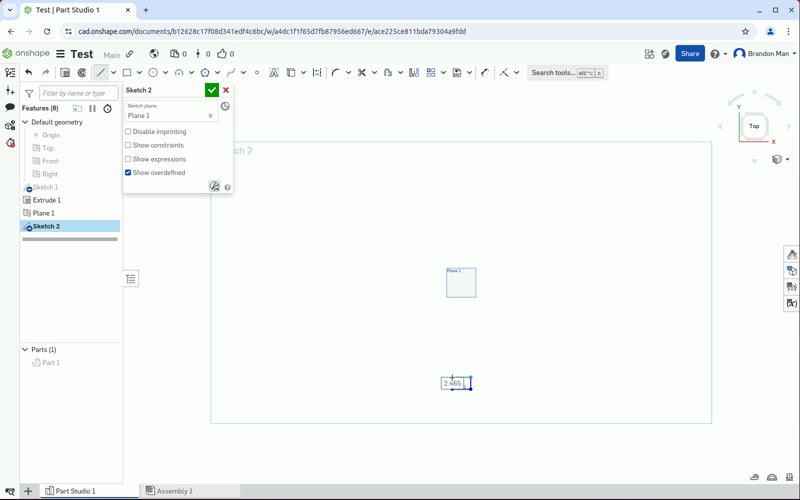
click(452, 377)
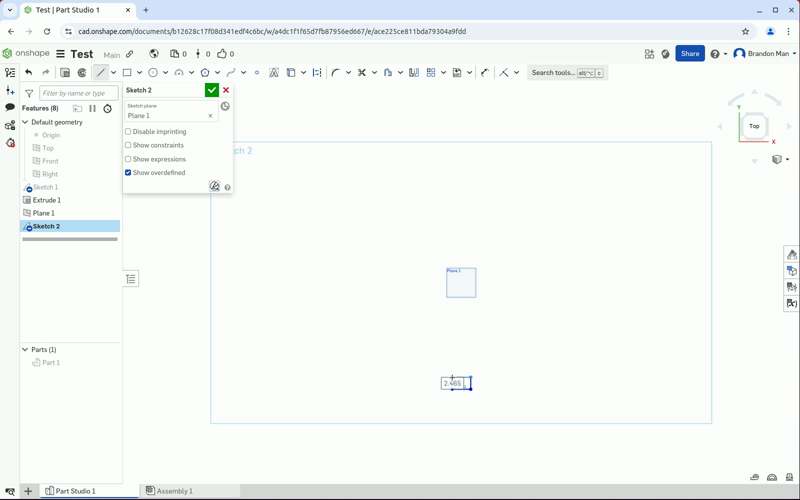
key_up(shift)
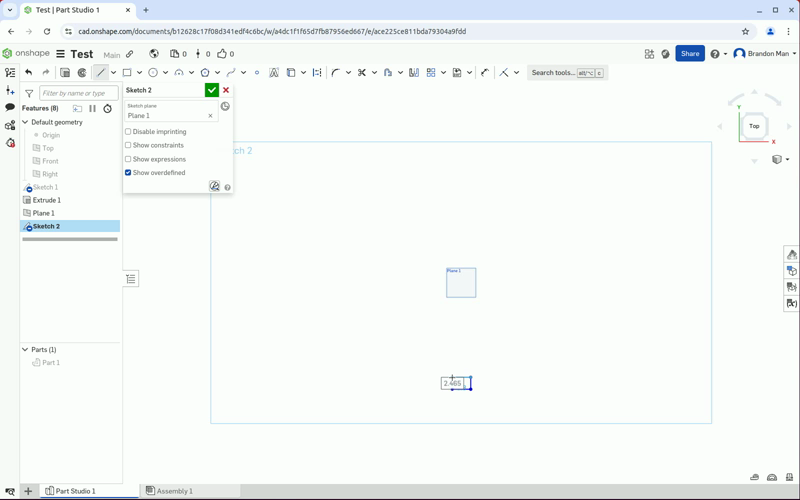
mouse_move(482, 377)
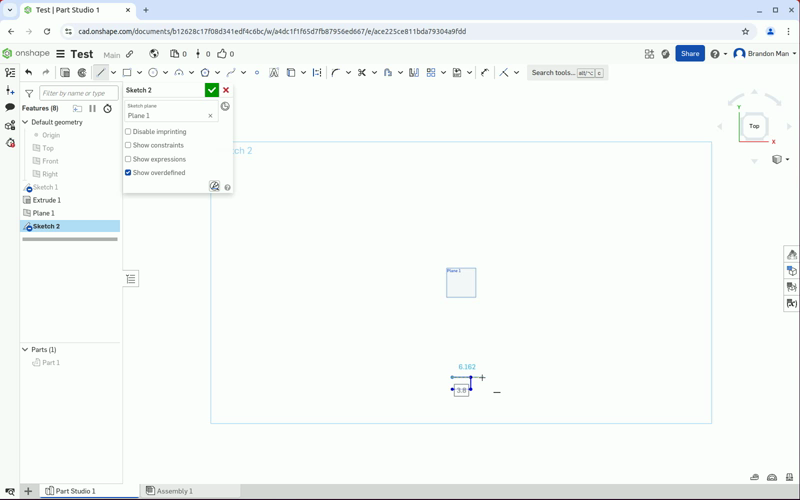
key_down(shift)
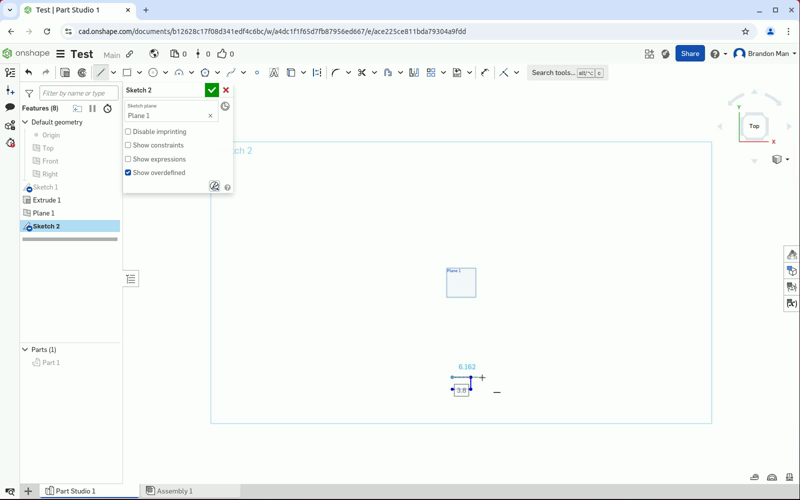
mouse_move(452, 389)
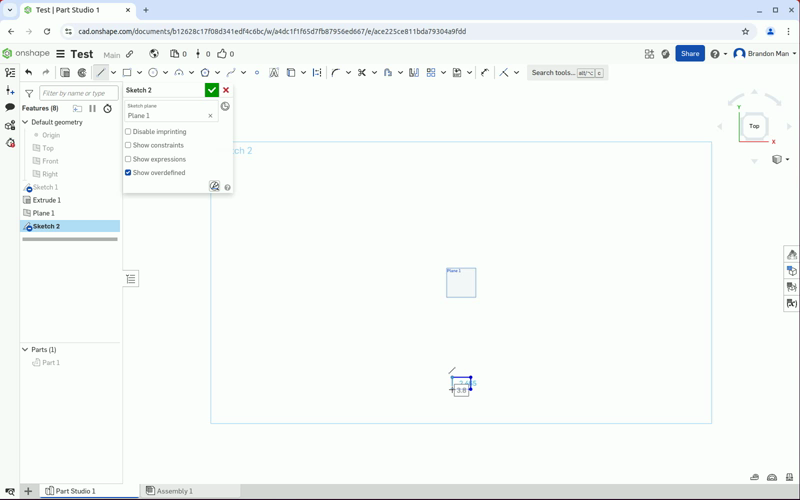
key_up(shift)
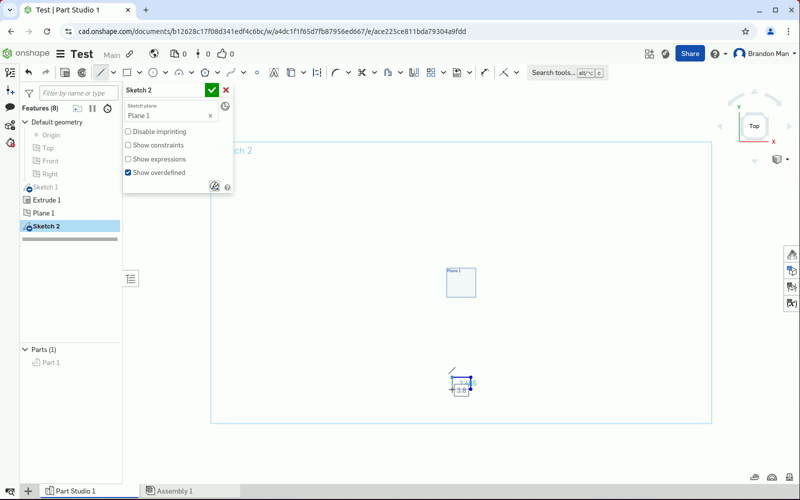
click(452, 389)
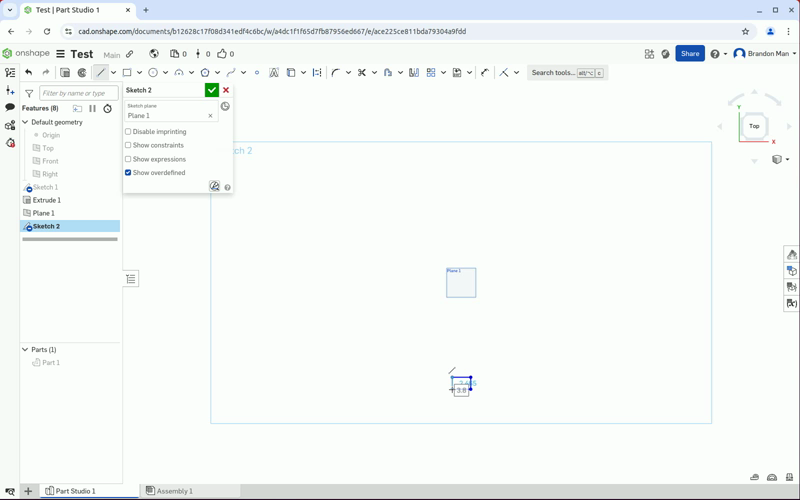
key(esc)
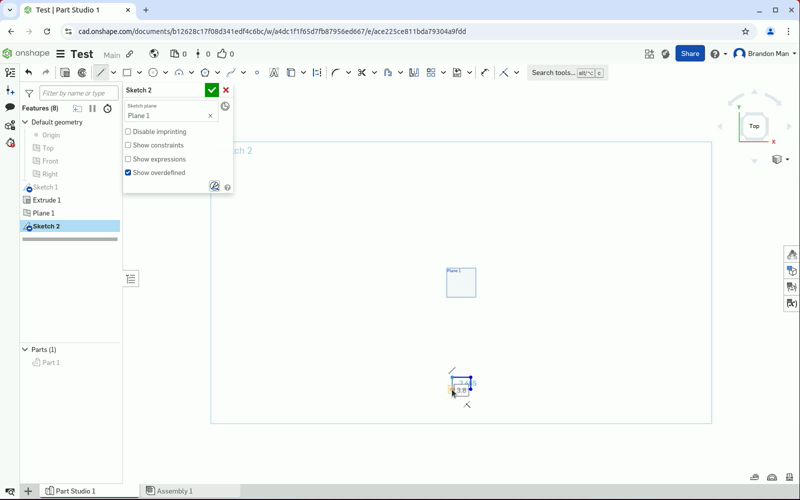
mouse_move(468, 381)
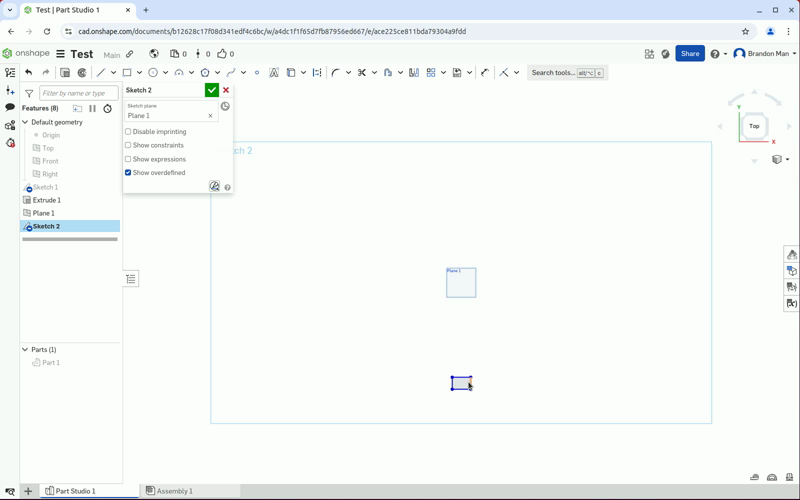
scroll(6)
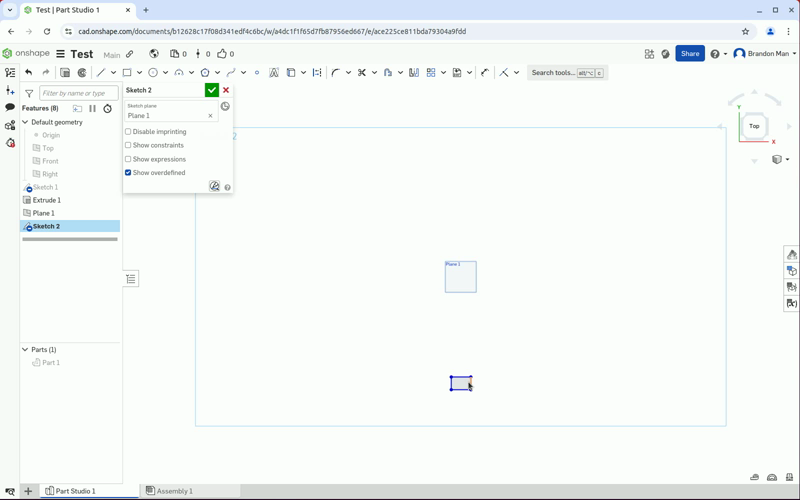
scroll(6)
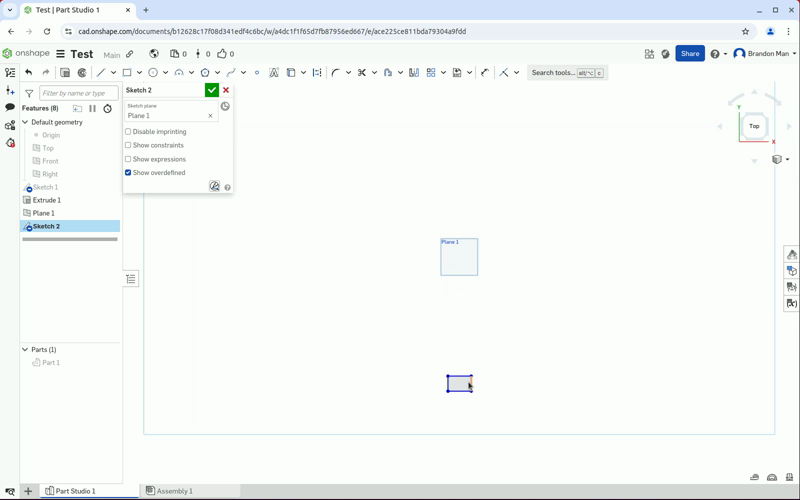
scroll(6)
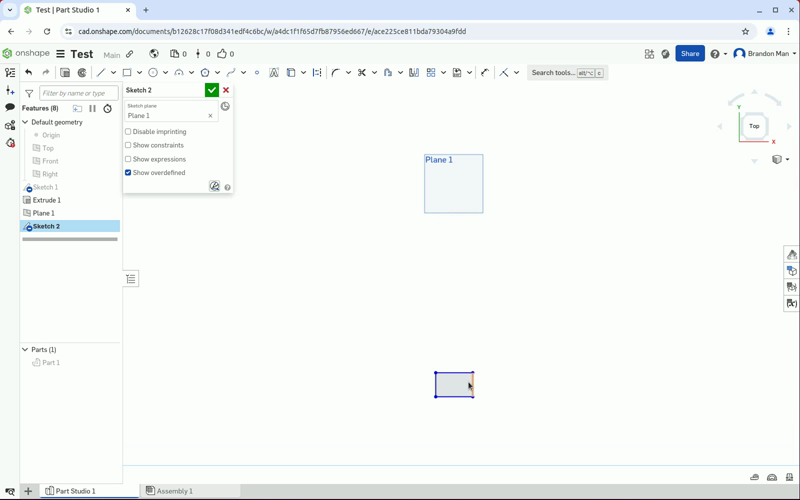
scroll(6)
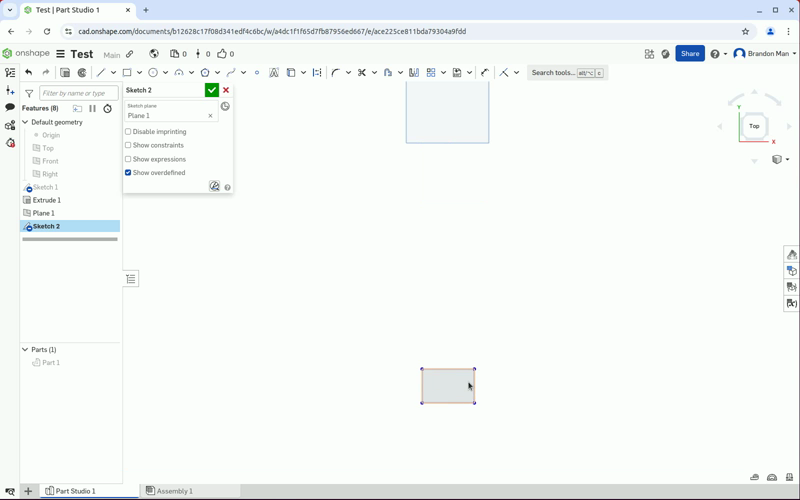
scroll(6)
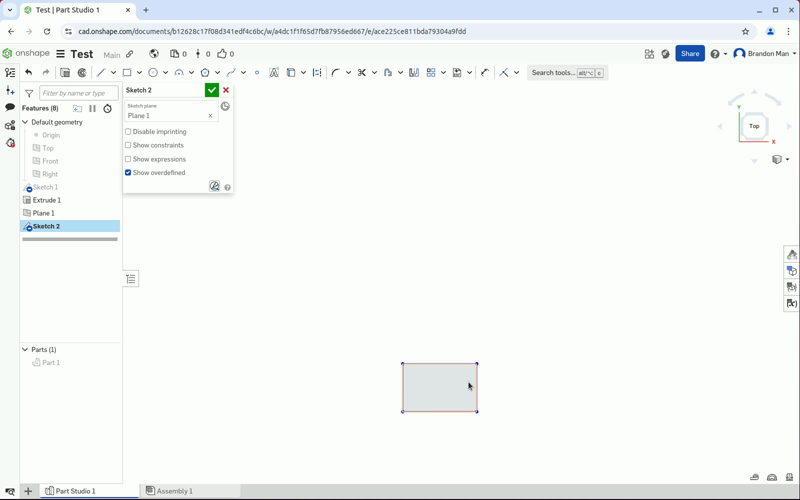
scroll(6)
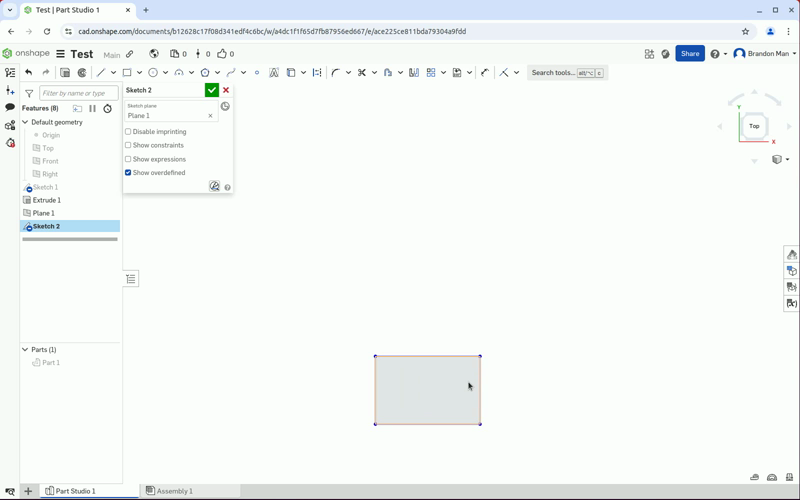
scroll(6)
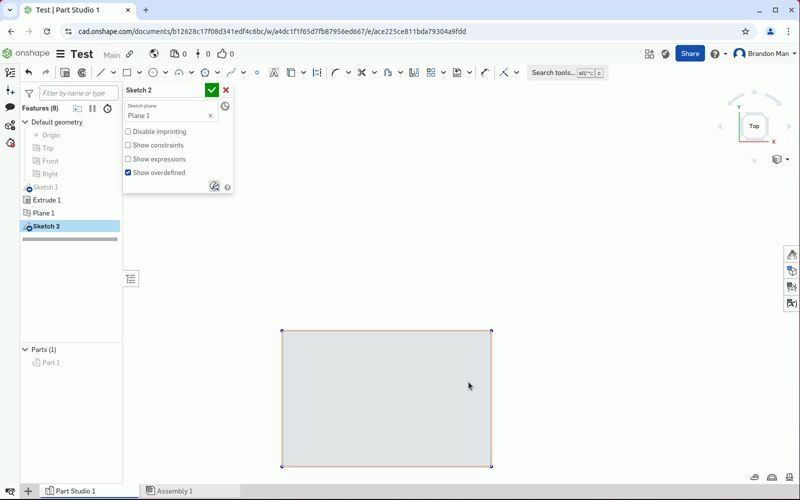
click(468, 381)
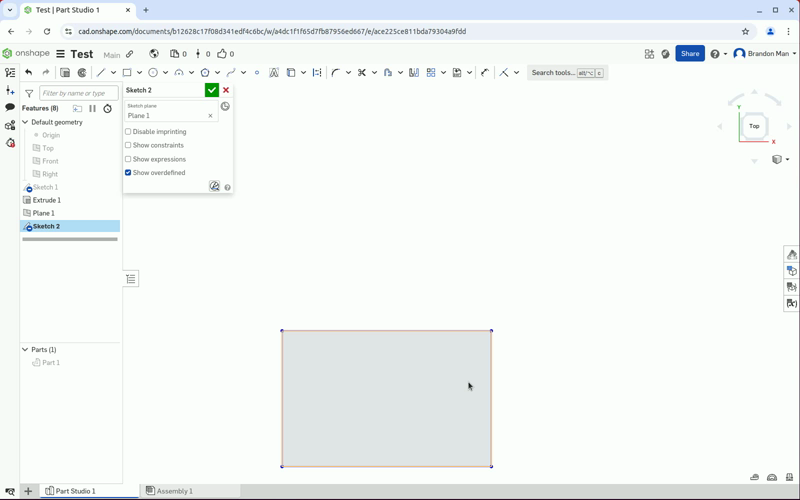
scroll(-6)
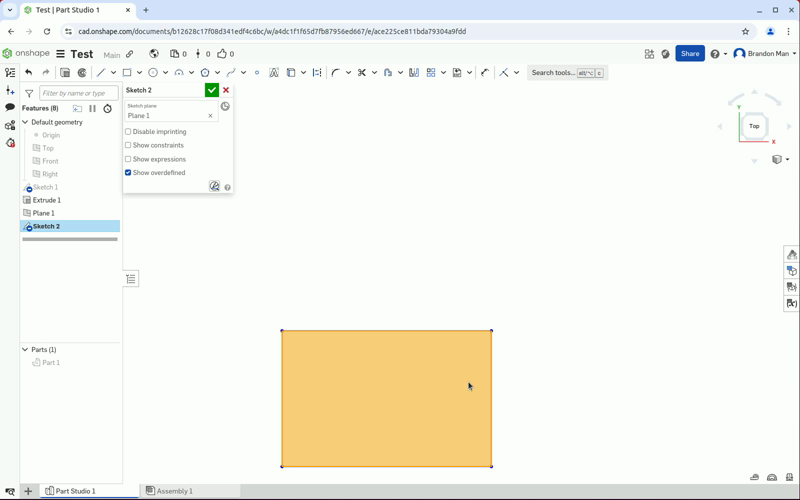
scroll(-6)
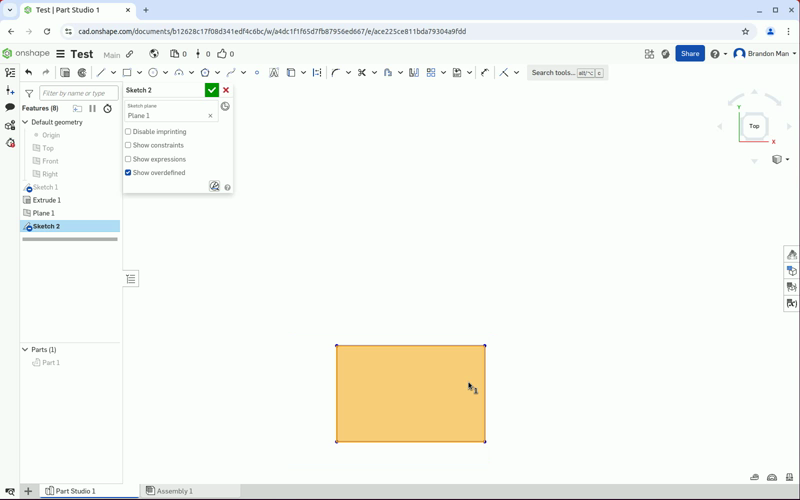
scroll(-6)
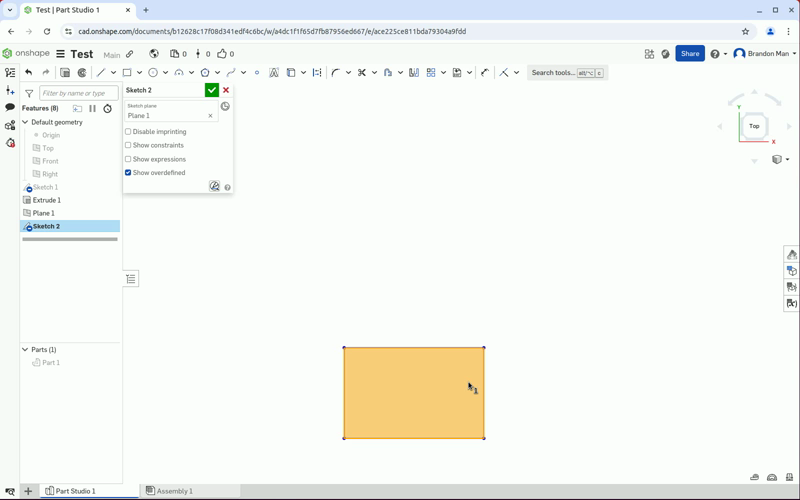
scroll(-6)
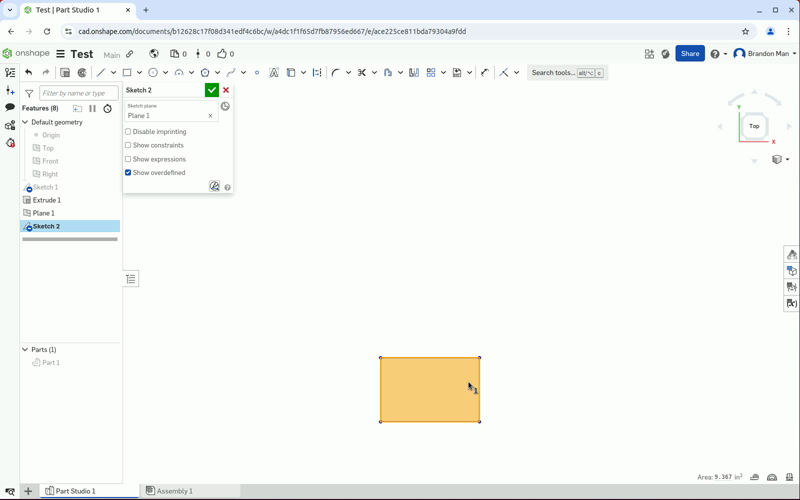
scroll(-6)
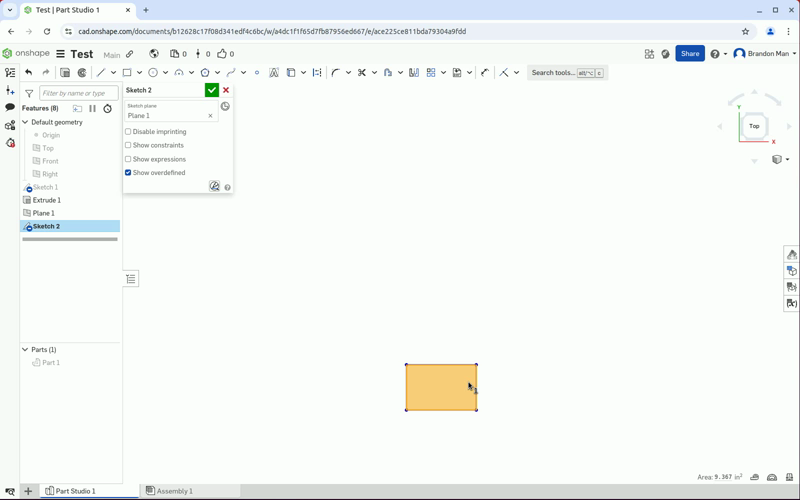
scroll(-6)
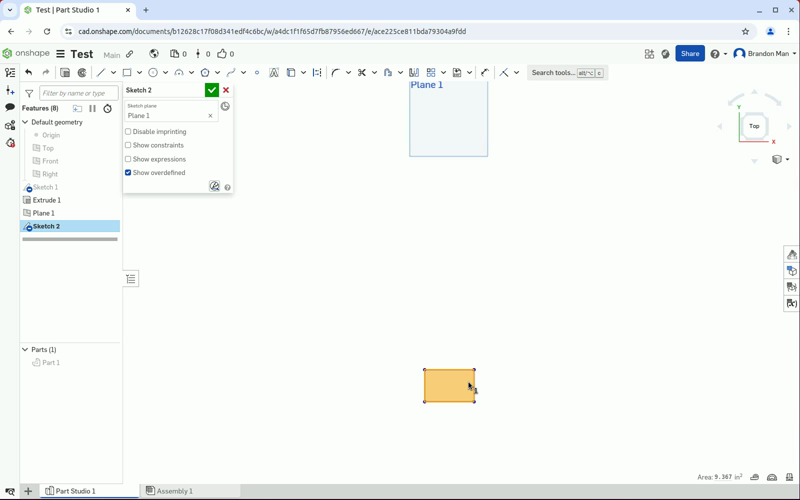
scroll(-6)
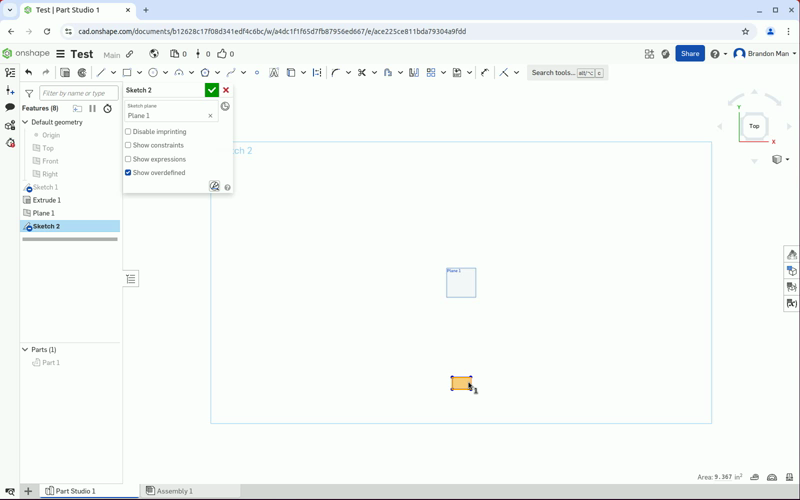
mouse_move(73, 352)
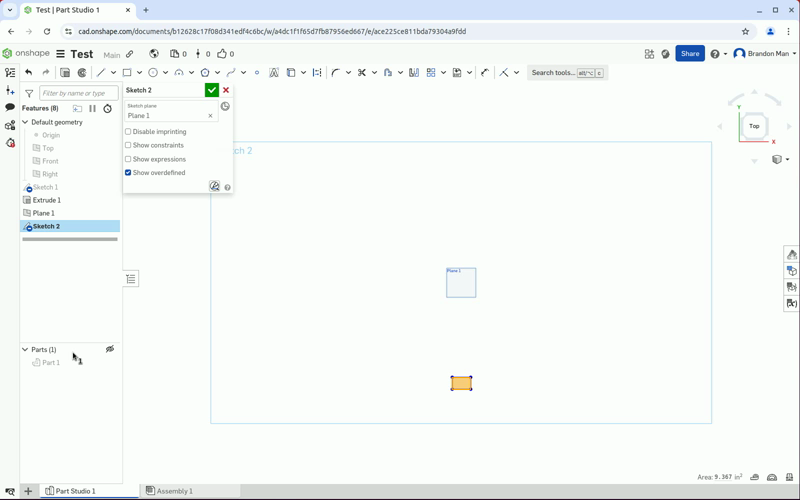
key(shift+y)
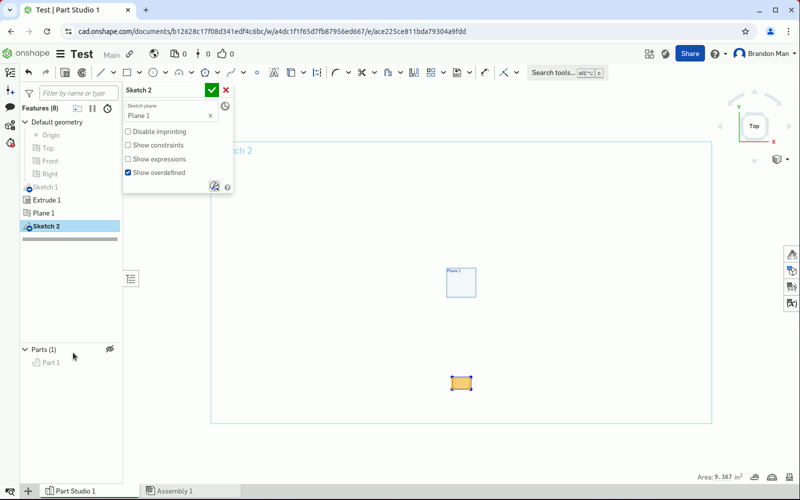
key(shift+e)
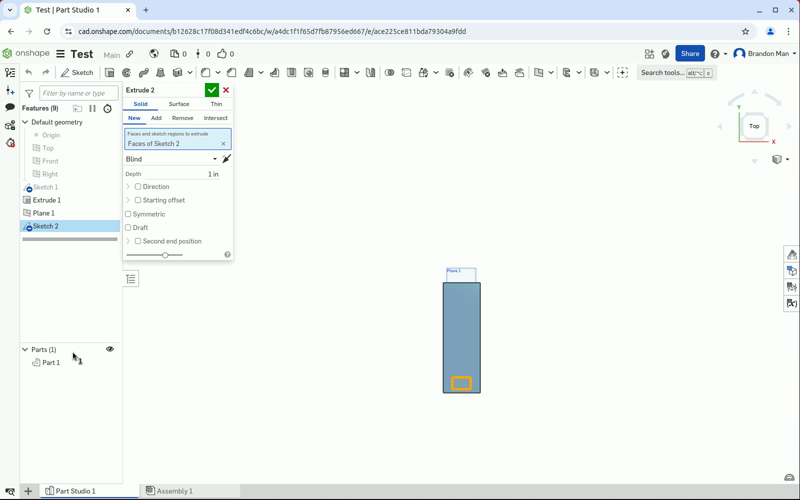
mouse_move(143, 106)
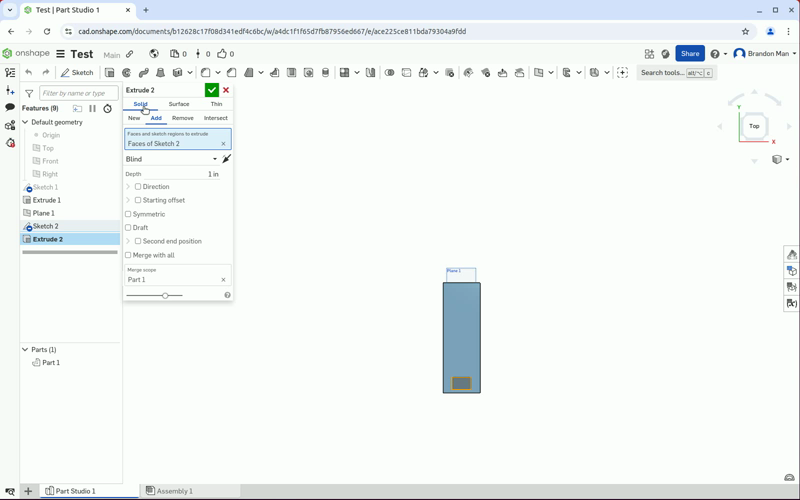
click(143, 106)
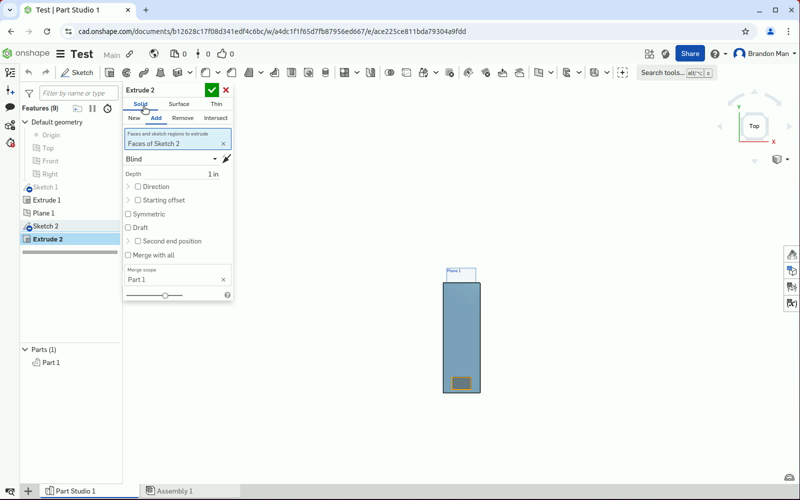
mouse_move(137, 120)
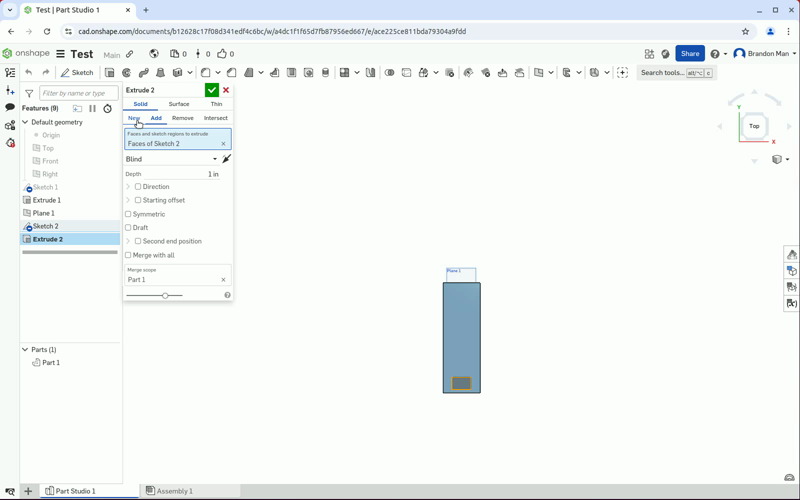
click(137, 120)
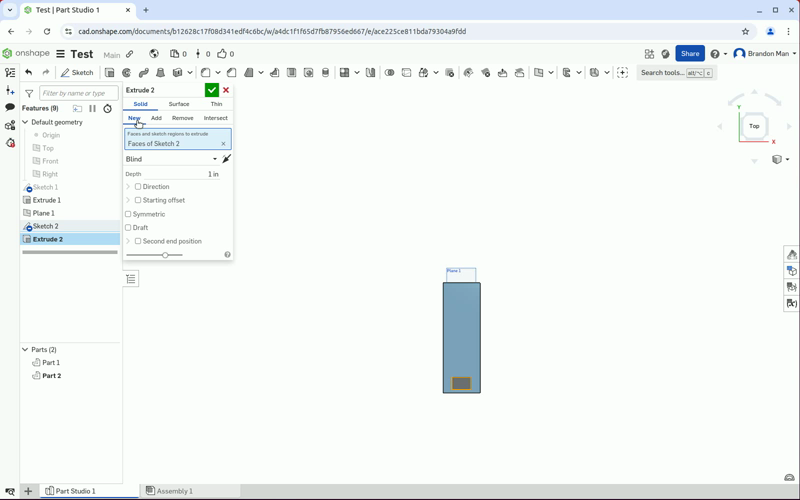
key(tab, 4)
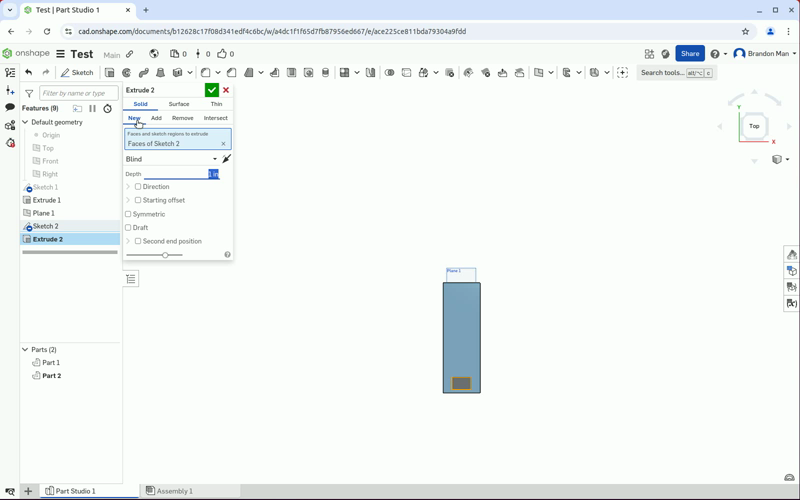
text(0.241)
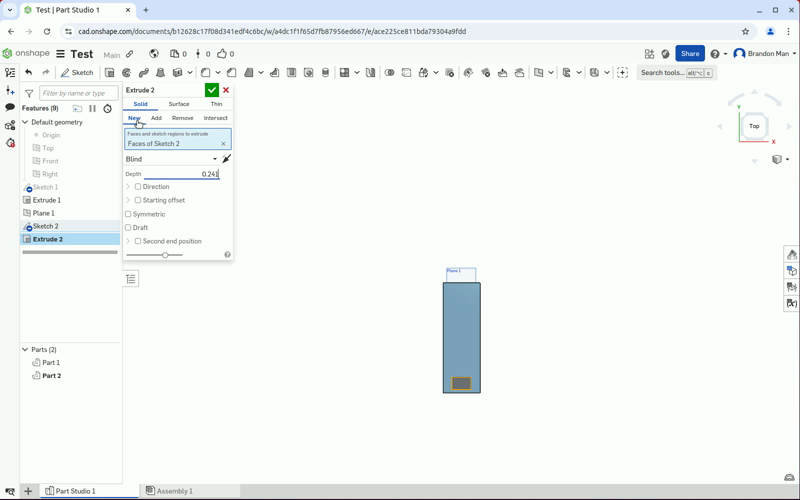
key(enter)
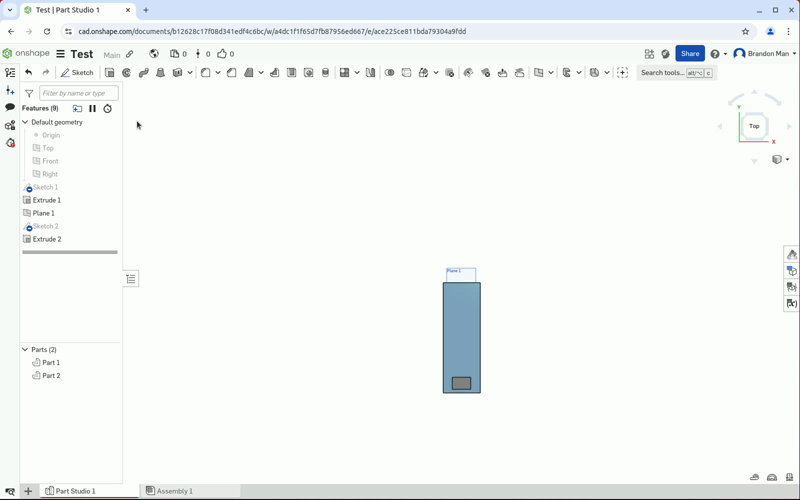
key(shift+h)
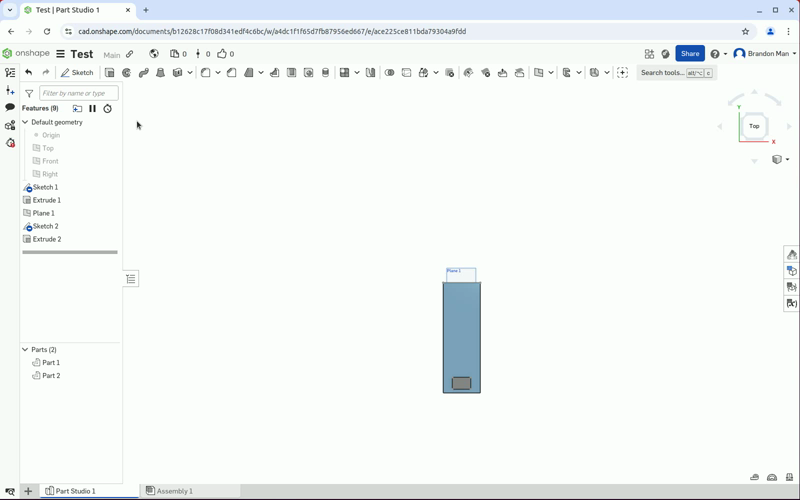
key(shift+h)
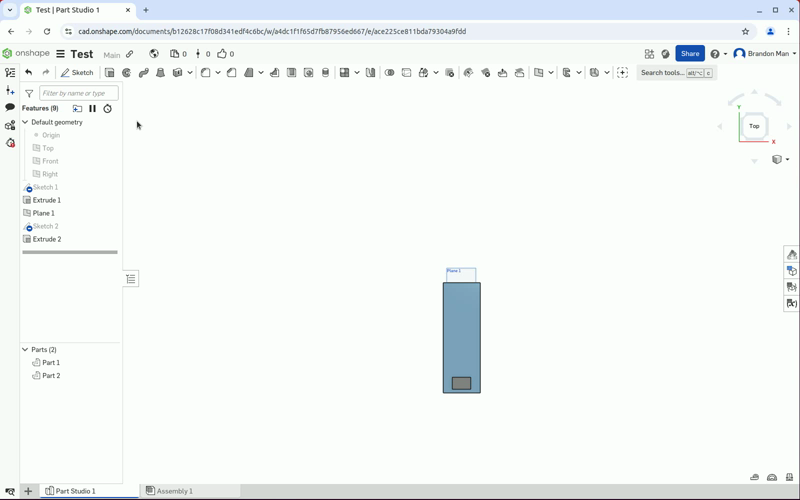
mouse_move(73, 189)
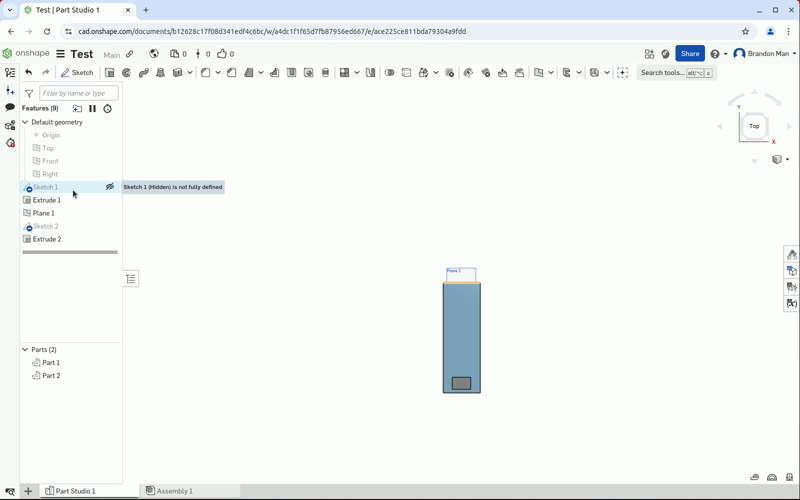
click(73, 189)
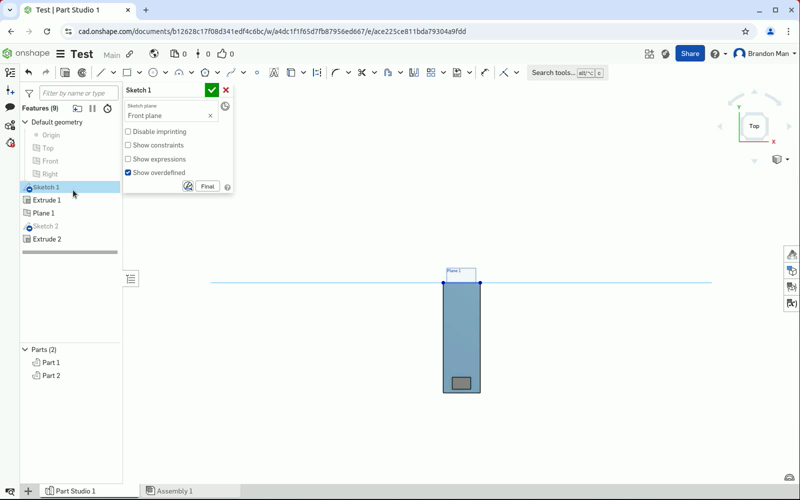
mouse_move(229, 92)
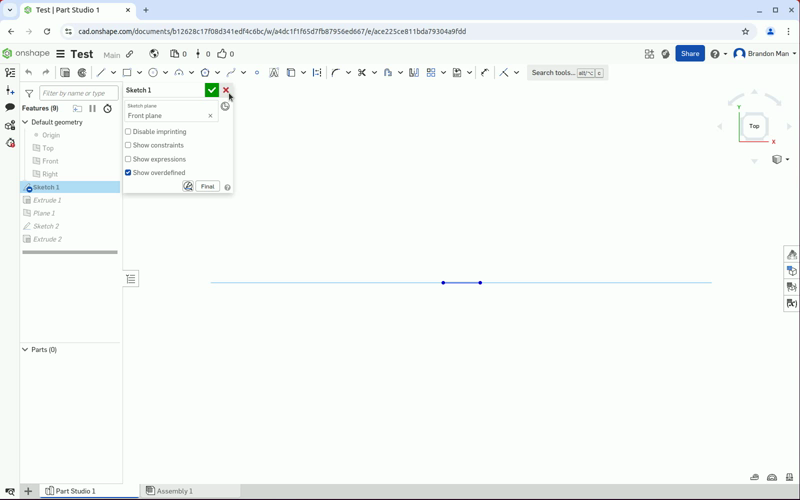
click(229, 92)
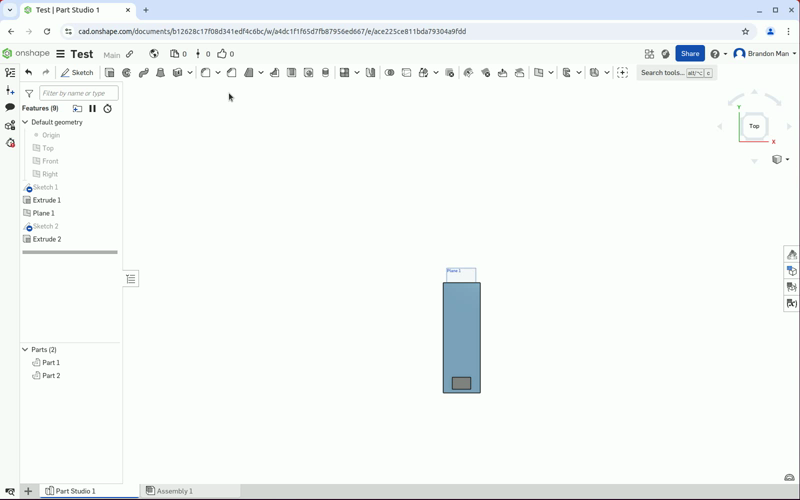
mouse_move(73, 352)
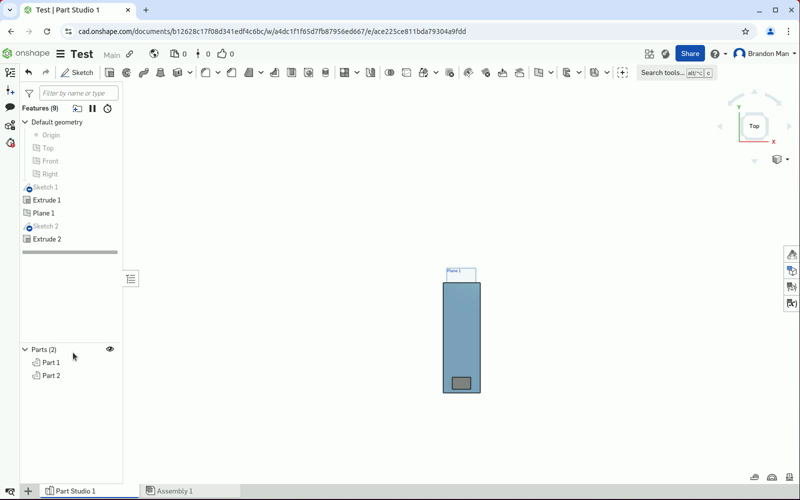
key(y)
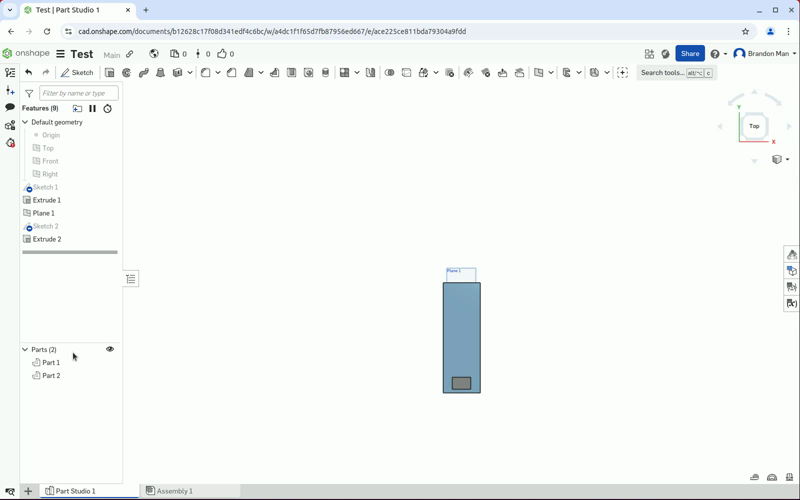
key(shift+p)
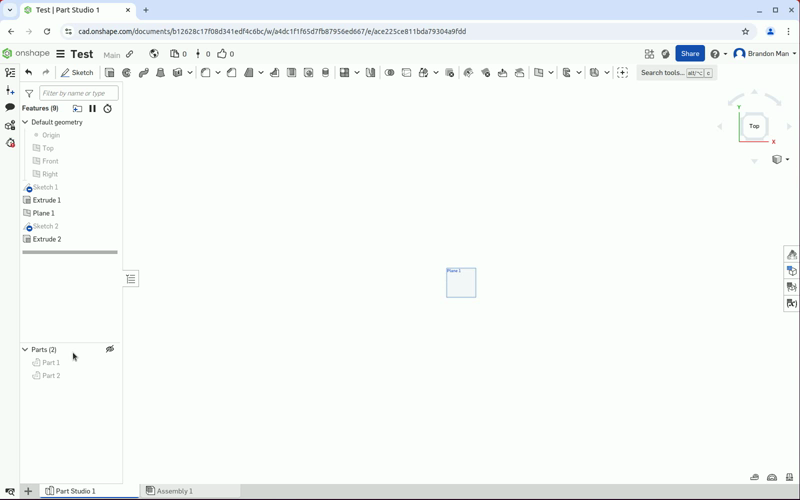
key(space)
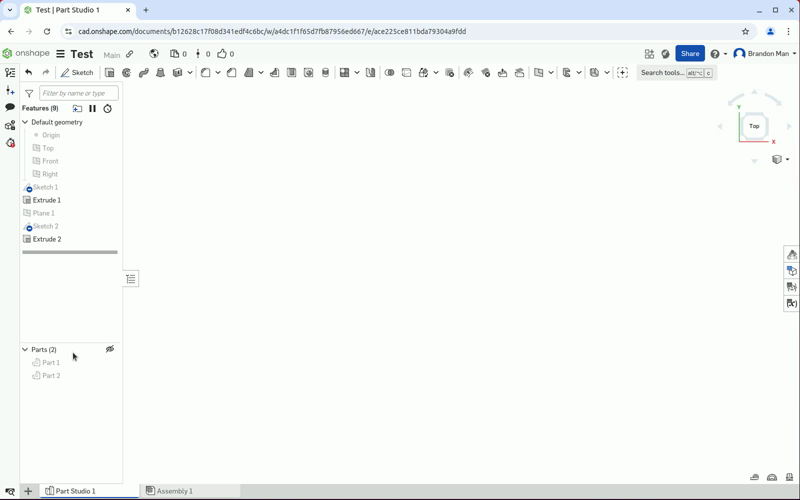
key_down(shift)
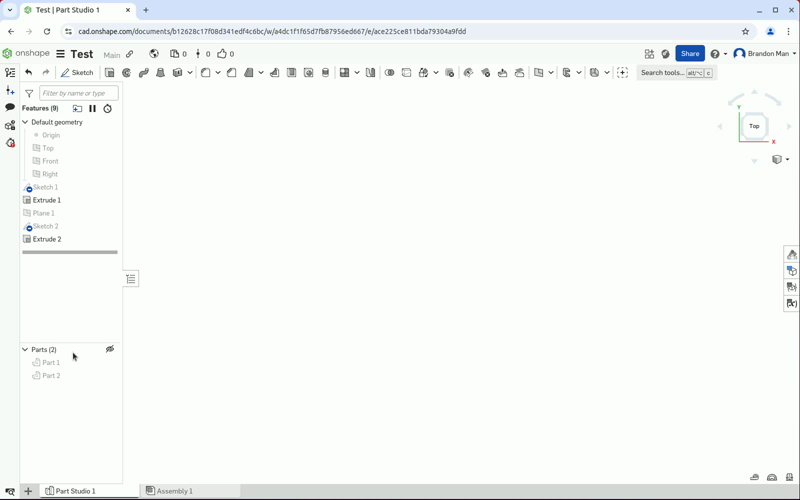
key(up)
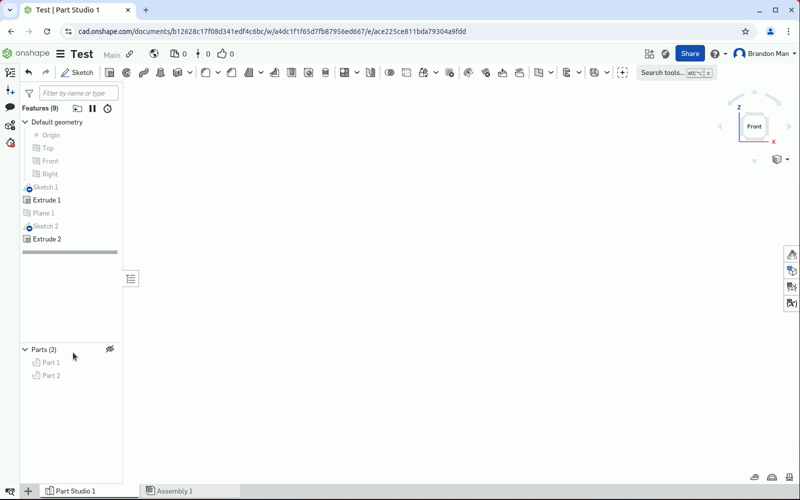
key_up(shift)
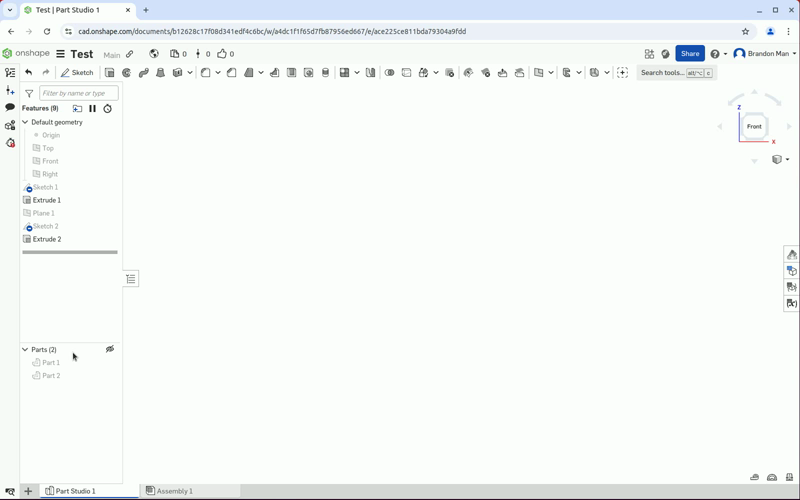
mouse_move(73, 352)
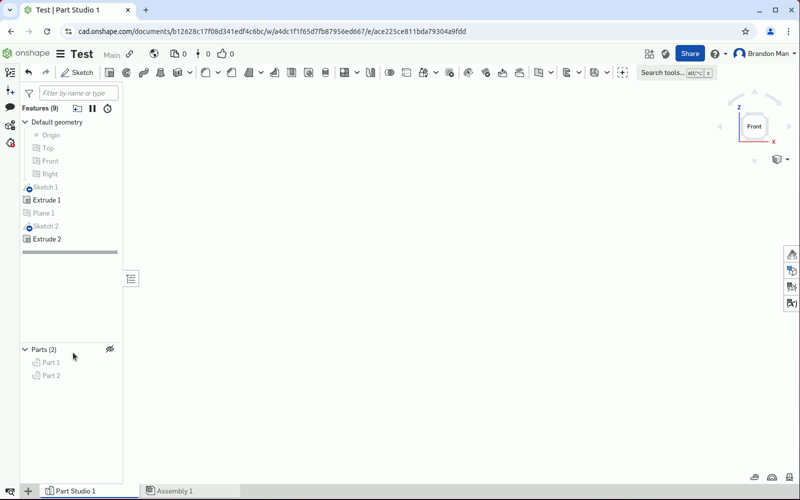
key(shift+y)
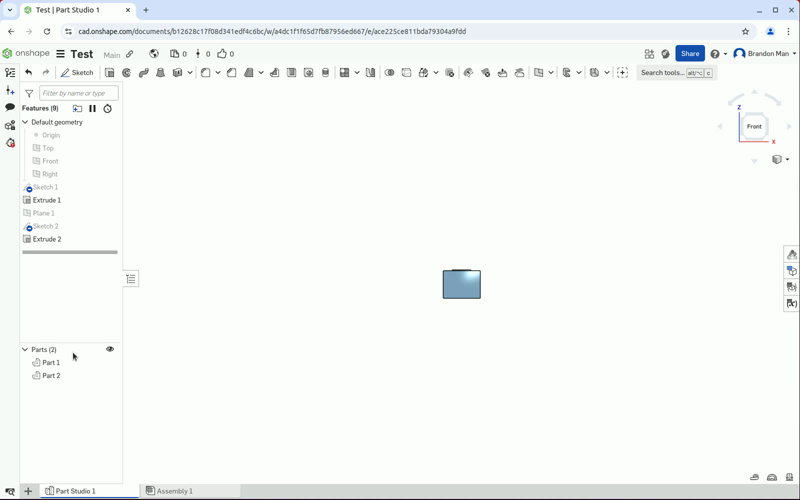
mouse_move(541, 75)
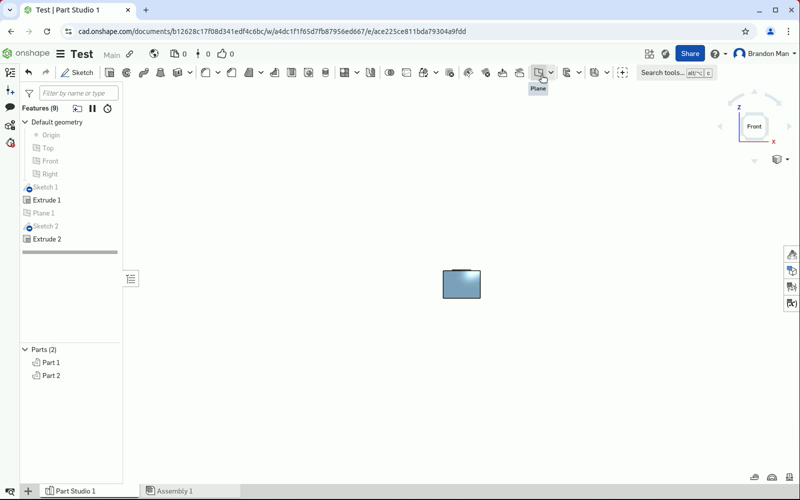
click(541, 75)
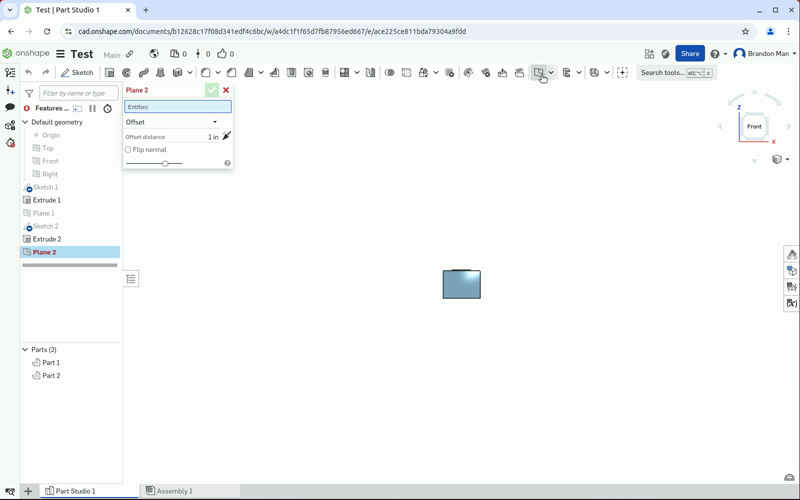
mouse_move(73, 163)
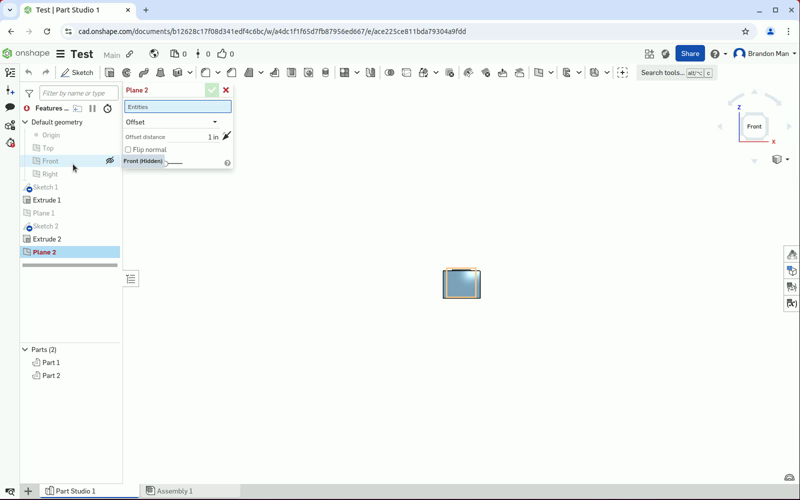
click(73, 163)
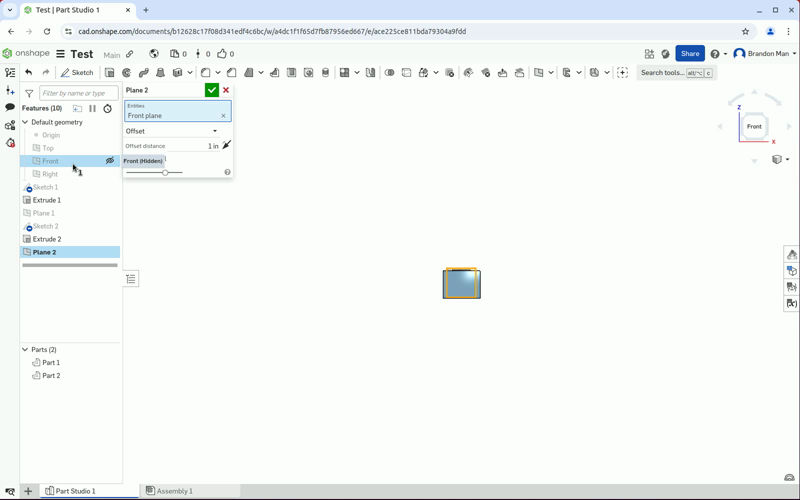
key(tab, 2)
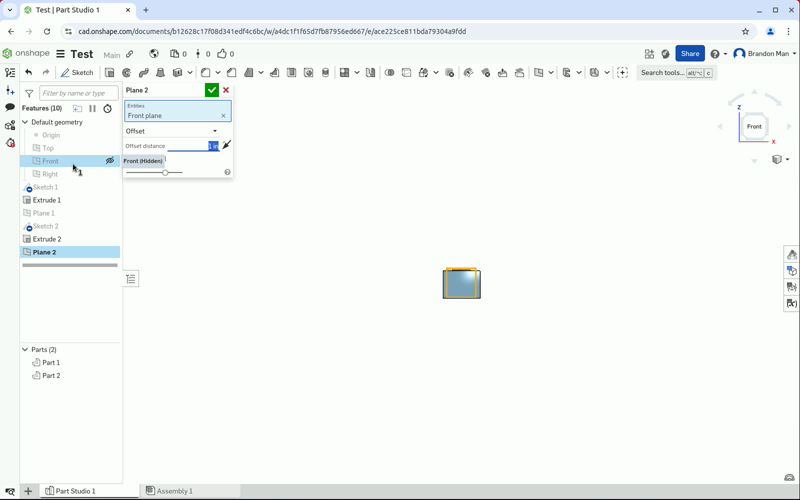
text(22.615)
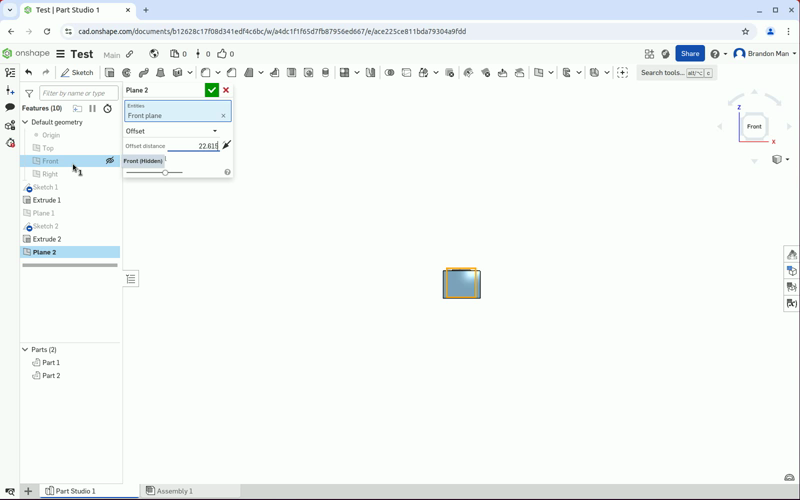
key(enter, 2)
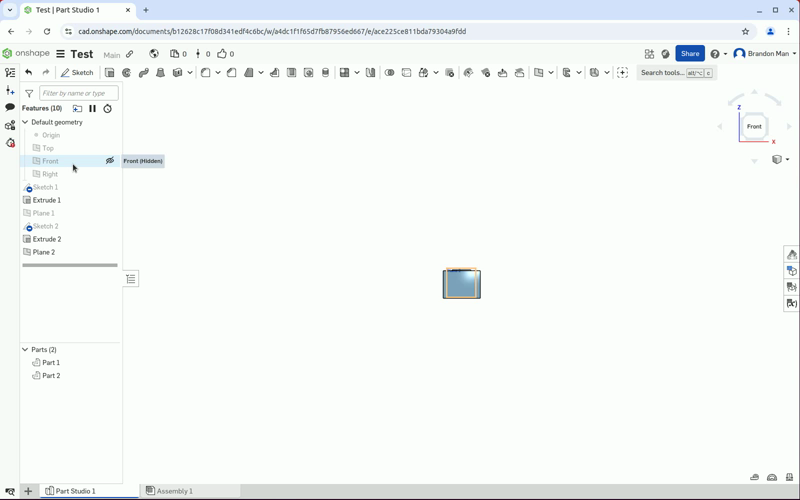
key(shift+s)
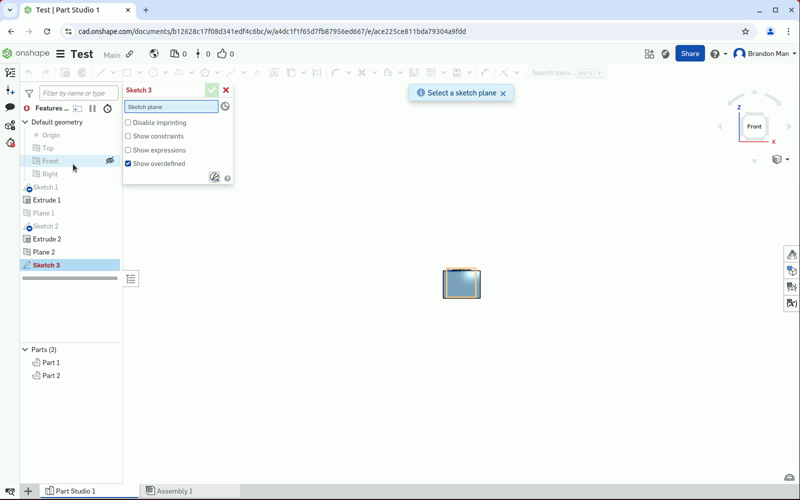
mouse_move(73, 254)
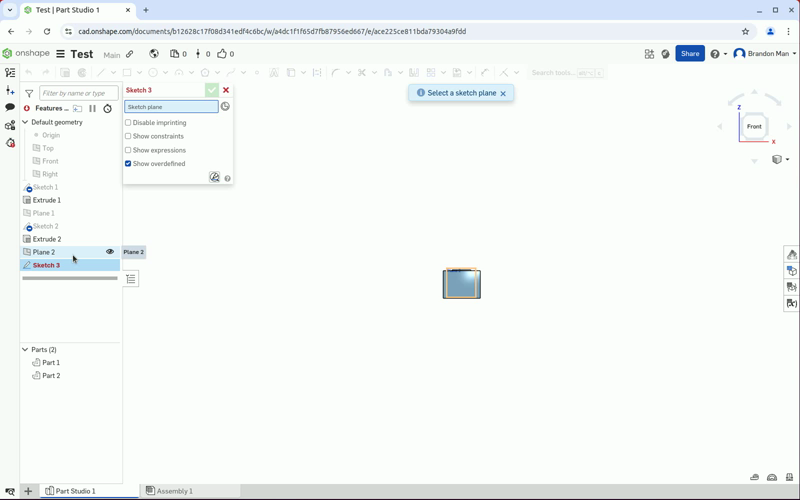
click(73, 254)
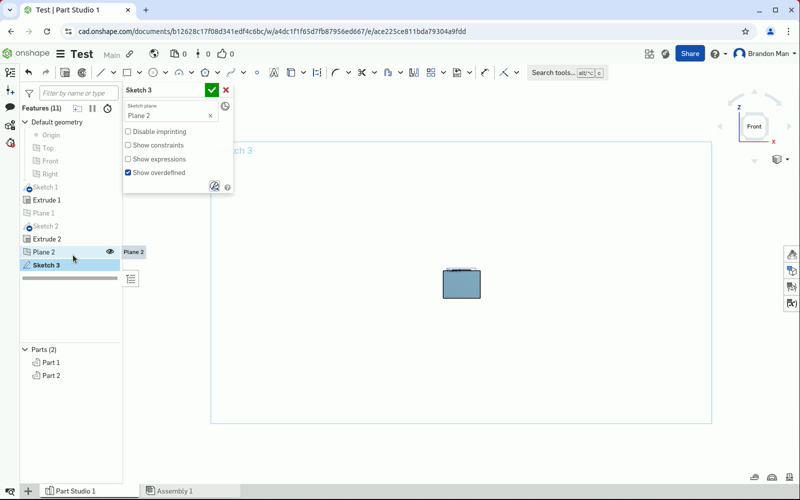
mouse_move(73, 352)
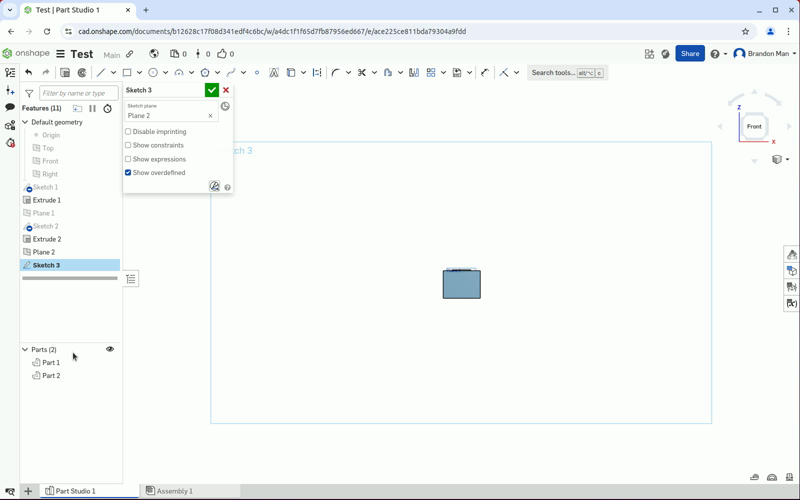
key(y)
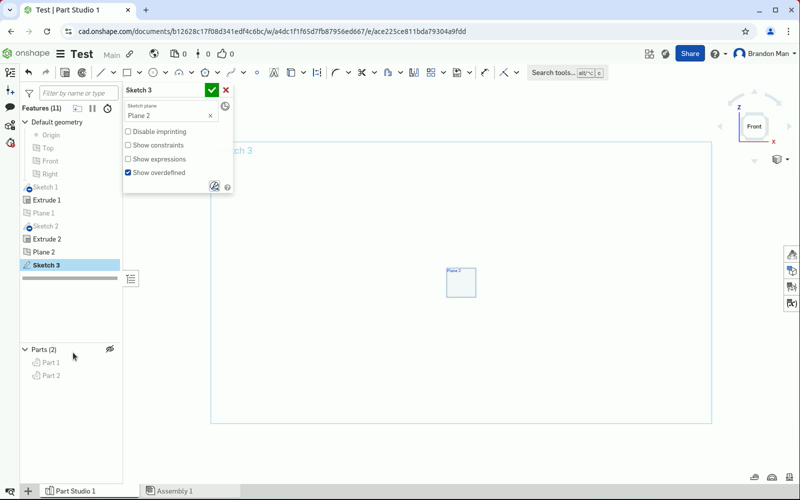
key(l)
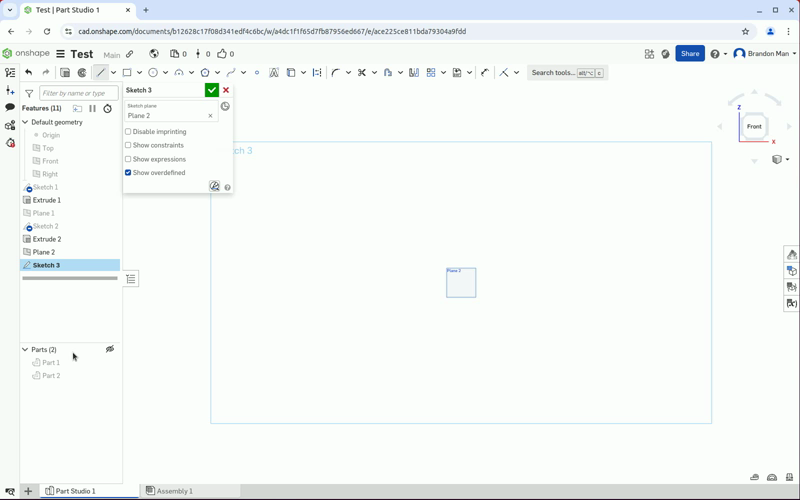
key_down(shift)
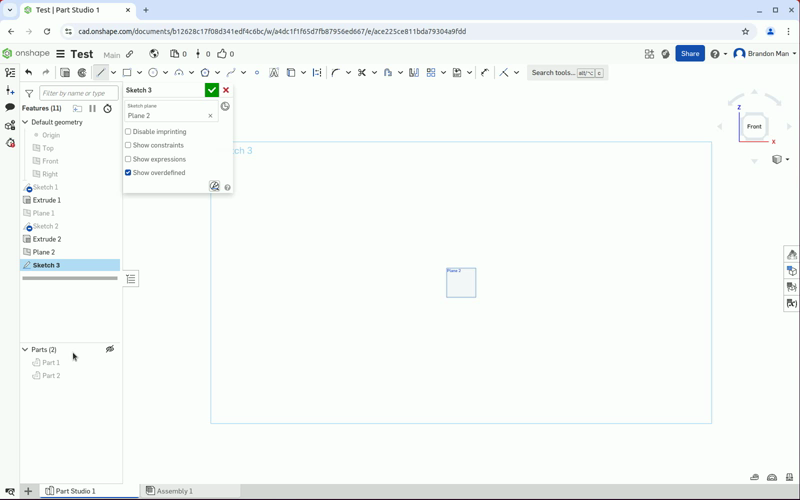
mouse_move(439, 301)
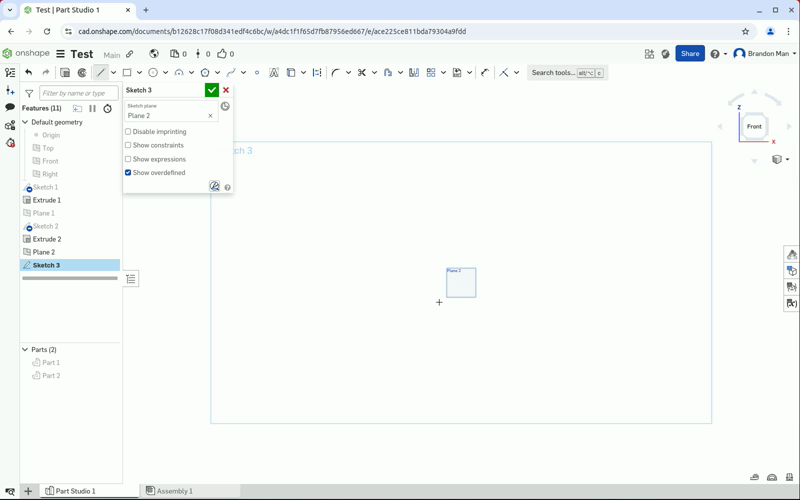
click(439, 301)
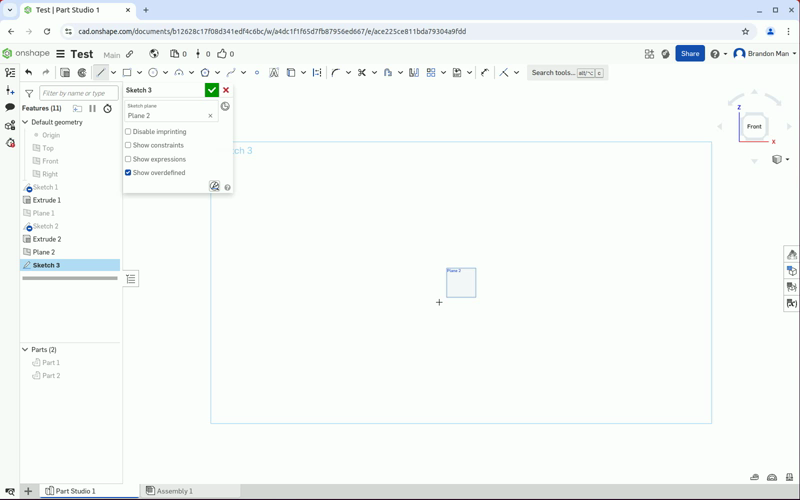
key_up(shift)
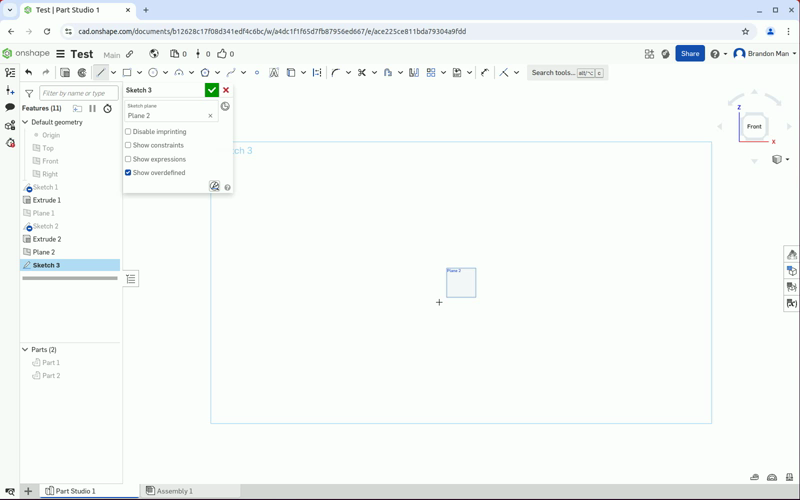
key_down(shift)
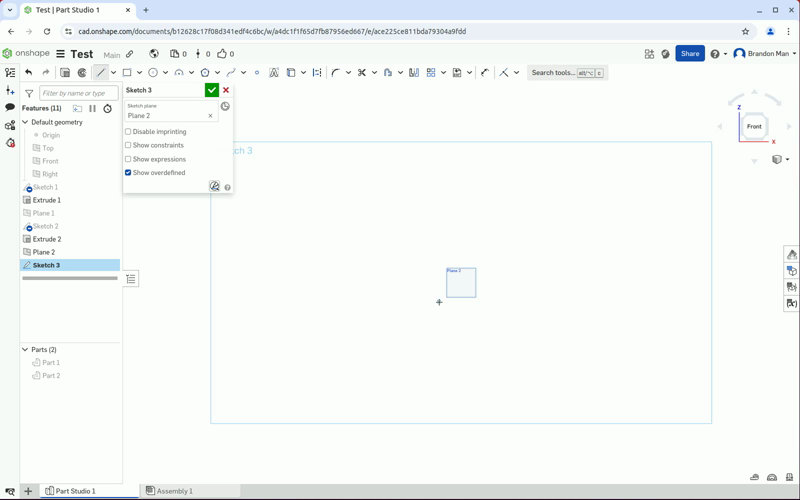
mouse_move(469, 301)
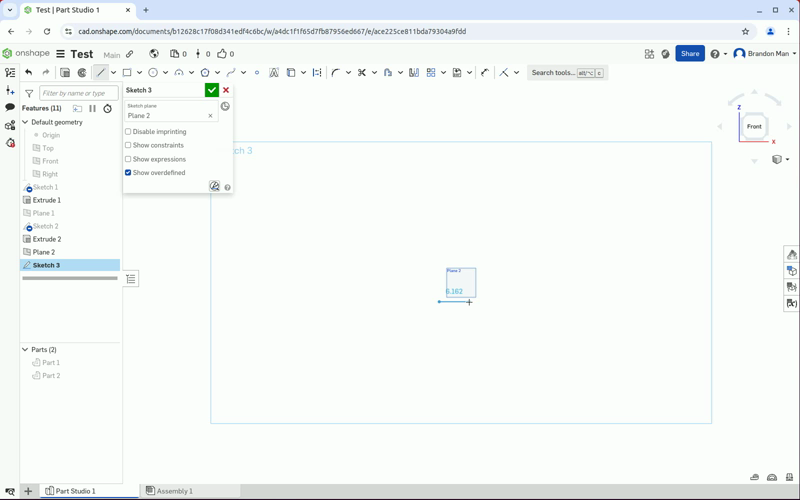
mouse_move(482, 301)
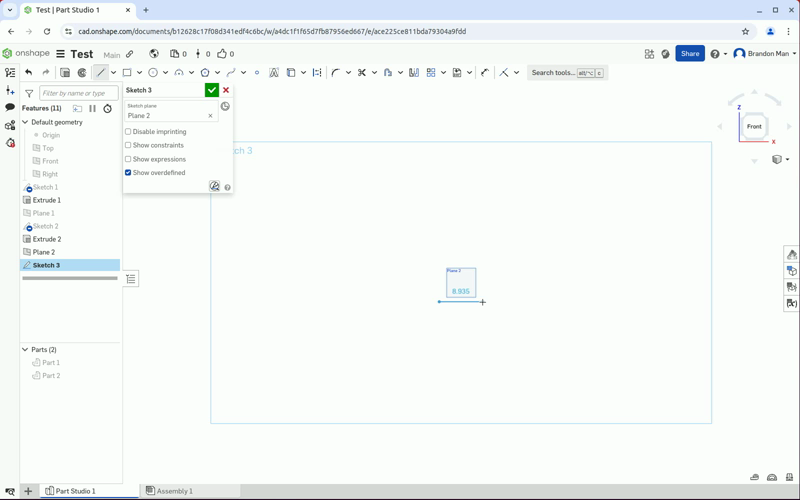
click(482, 301)
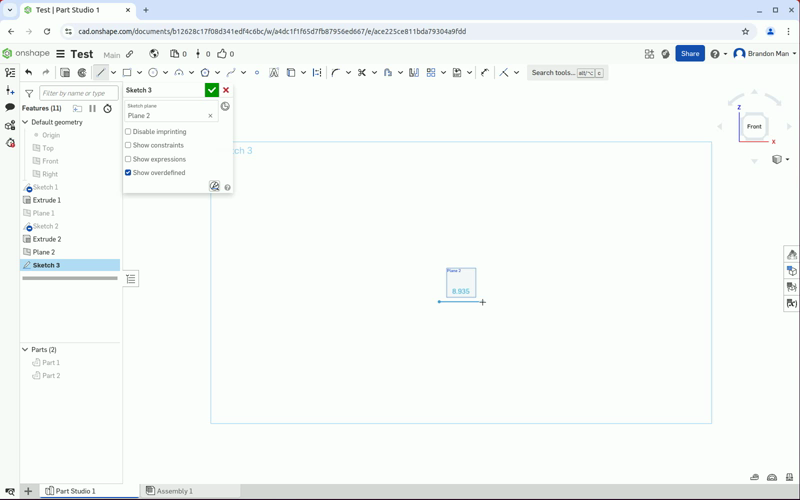
key_up(shift)
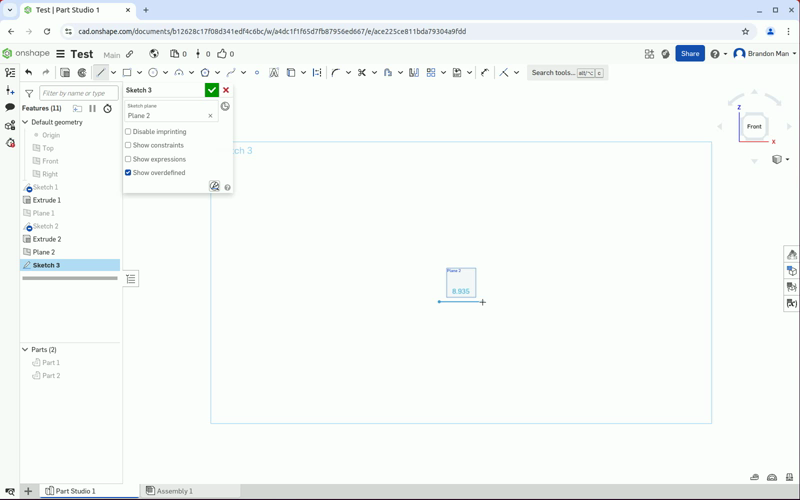
key_down(shift)
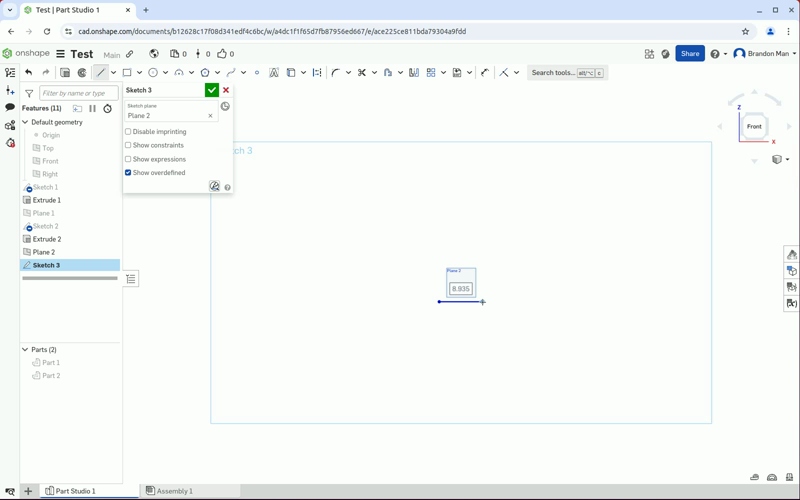
mouse_move(512, 301)
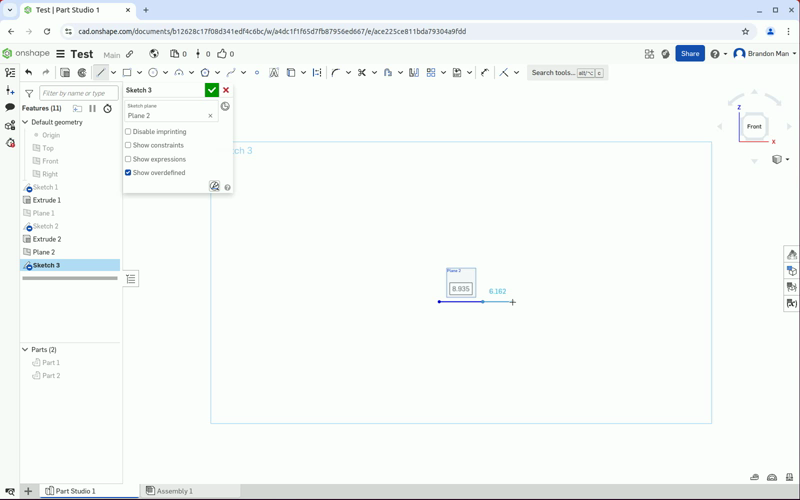
mouse_move(482, 298)
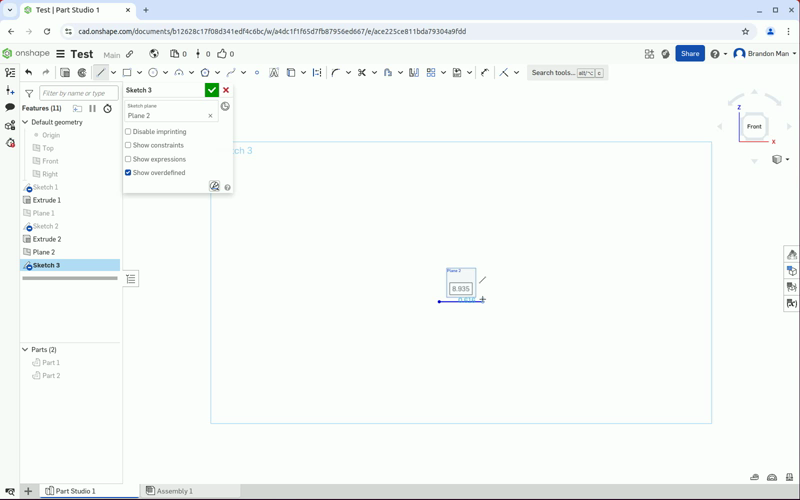
scroll(6)
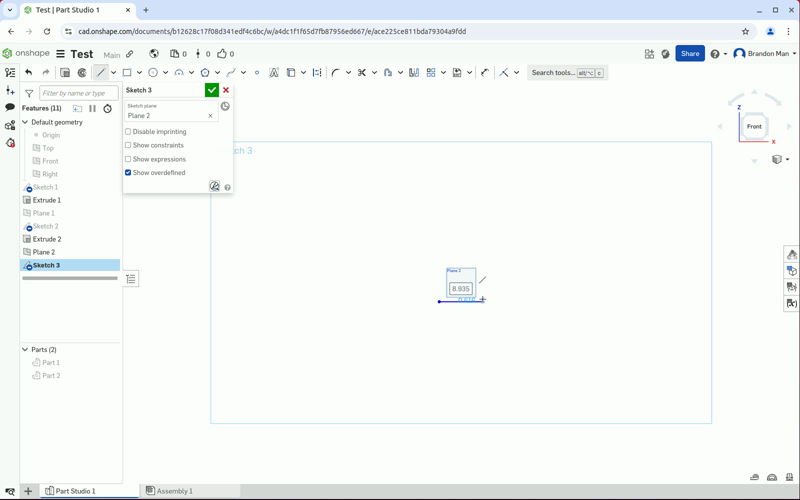
scroll(6)
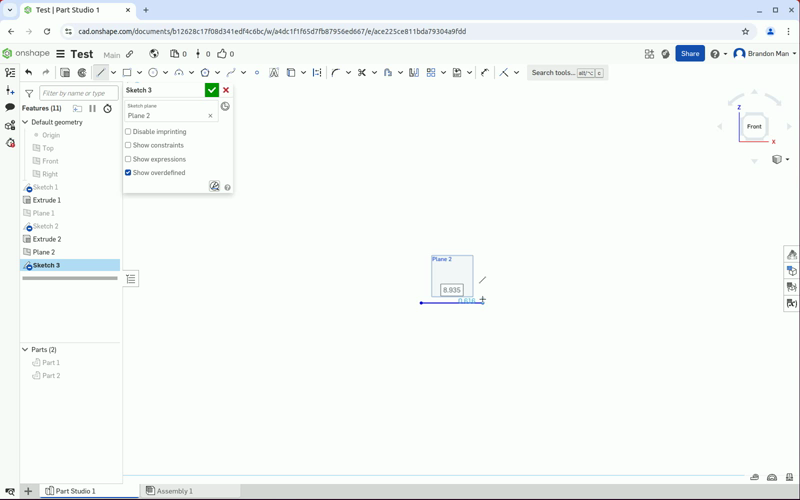
scroll(6)
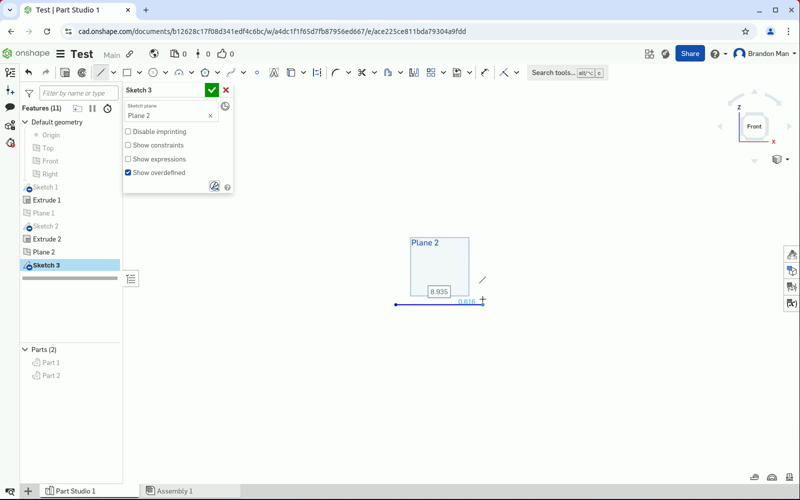
scroll(6)
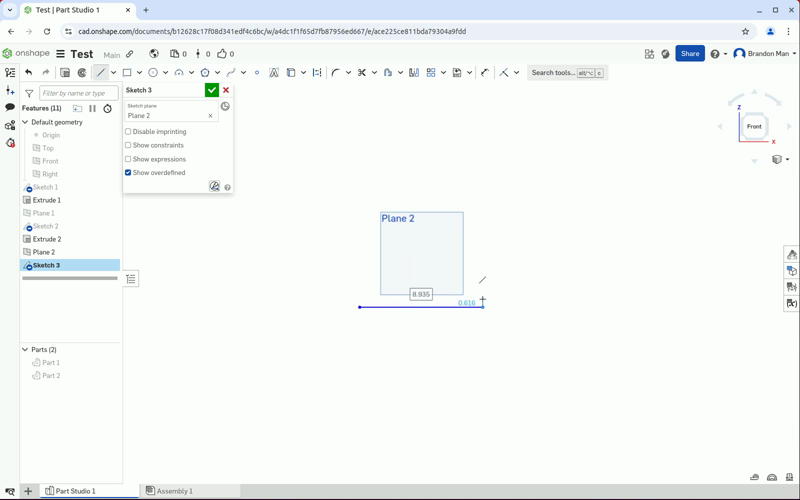
scroll(6)
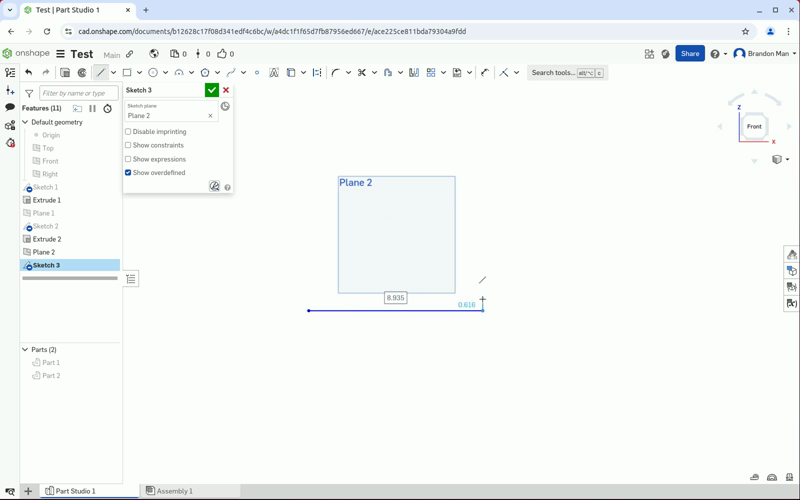
scroll(6)
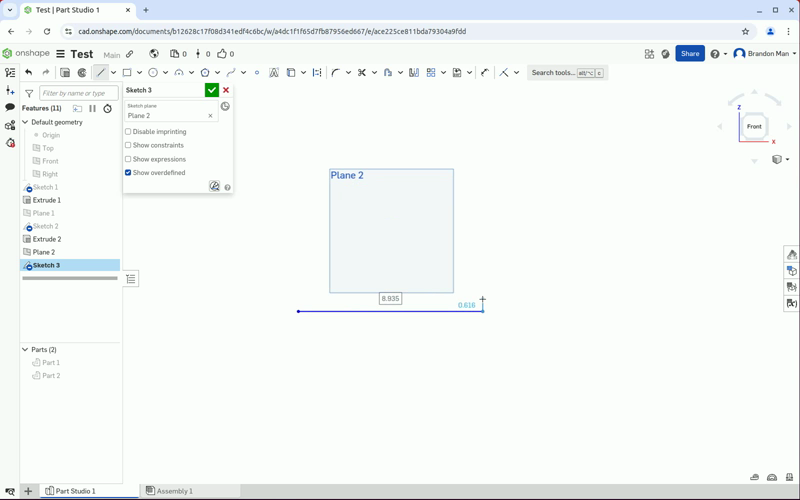
scroll(6)
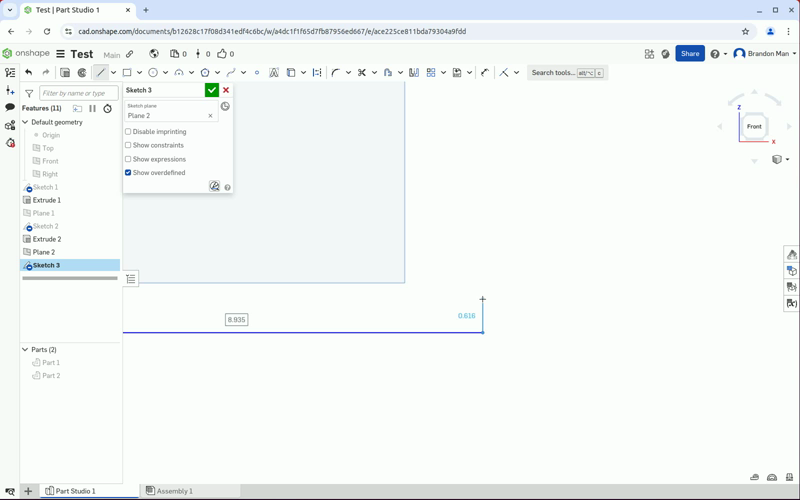
click(482, 298)
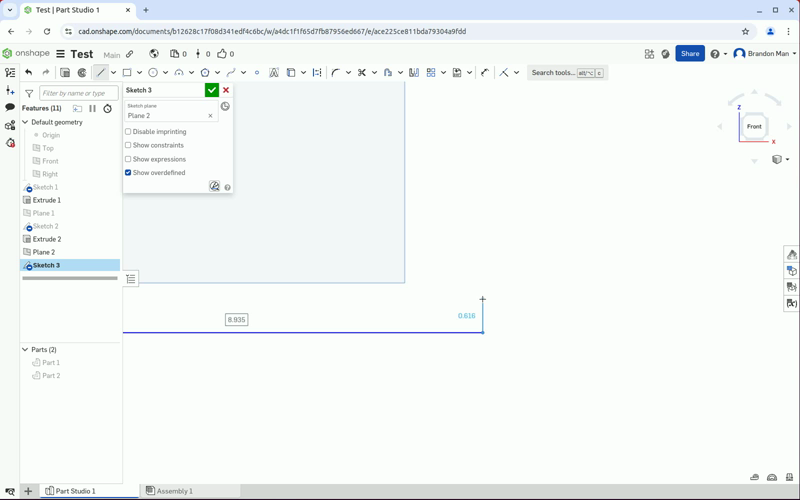
scroll(-6)
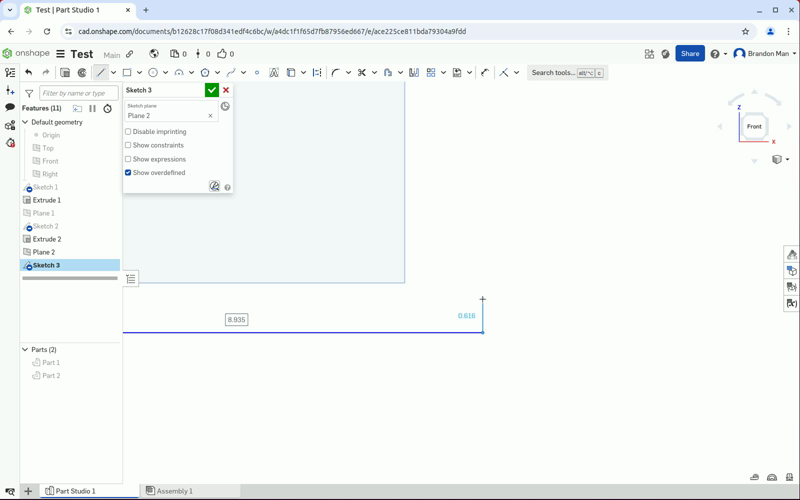
scroll(-6)
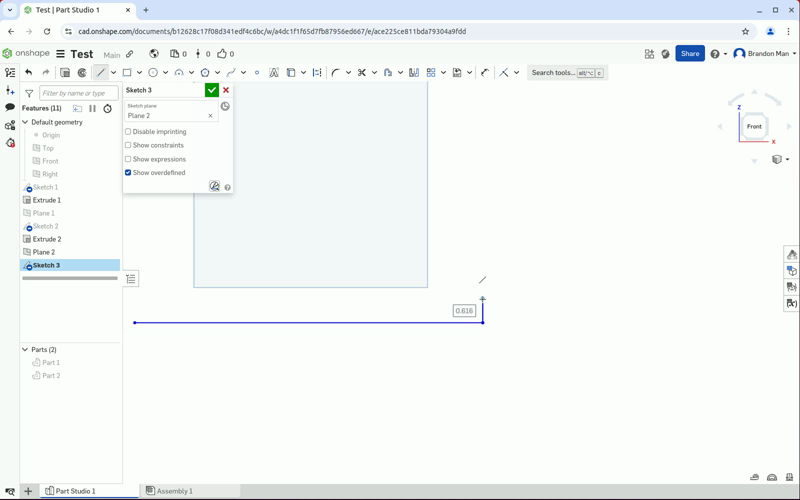
scroll(-6)
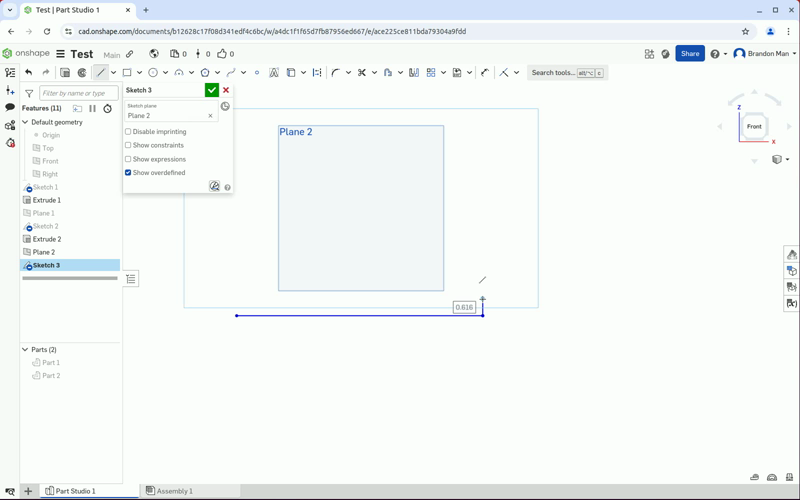
scroll(-6)
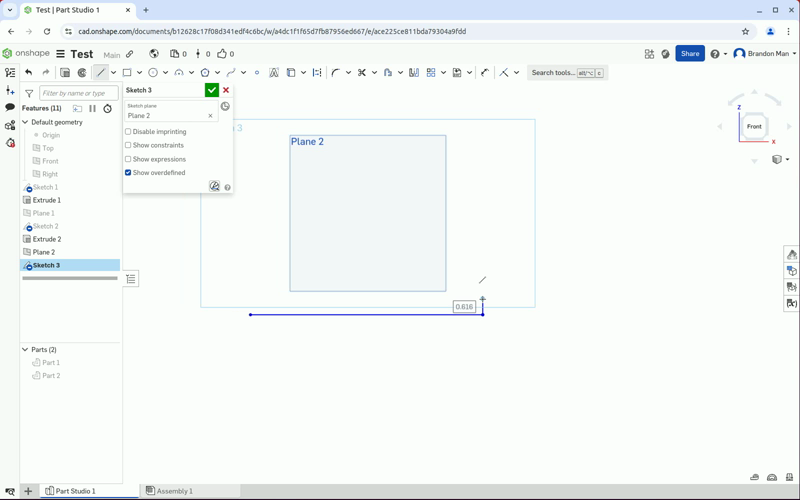
scroll(-6)
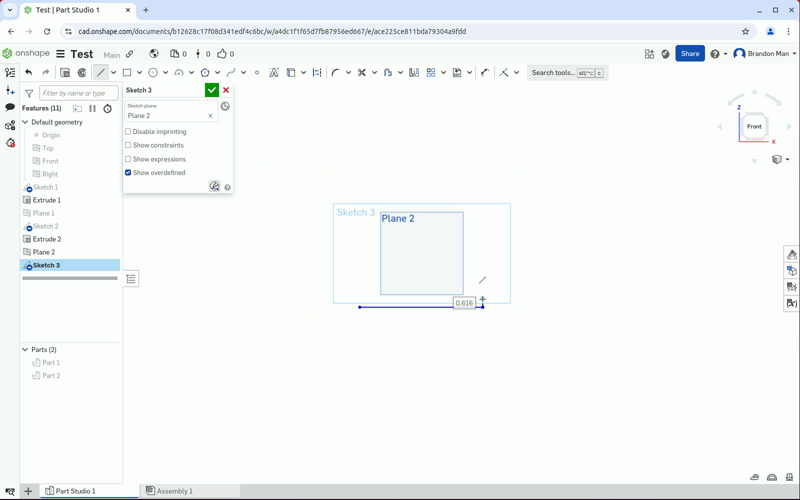
scroll(-6)
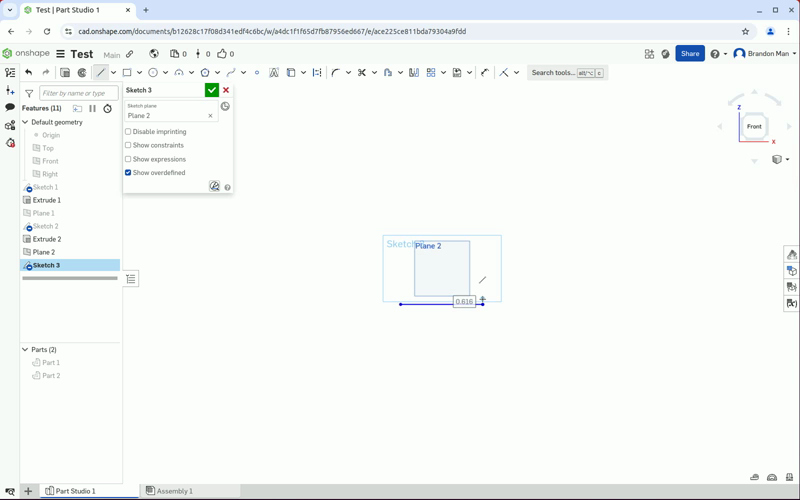
scroll(-6)
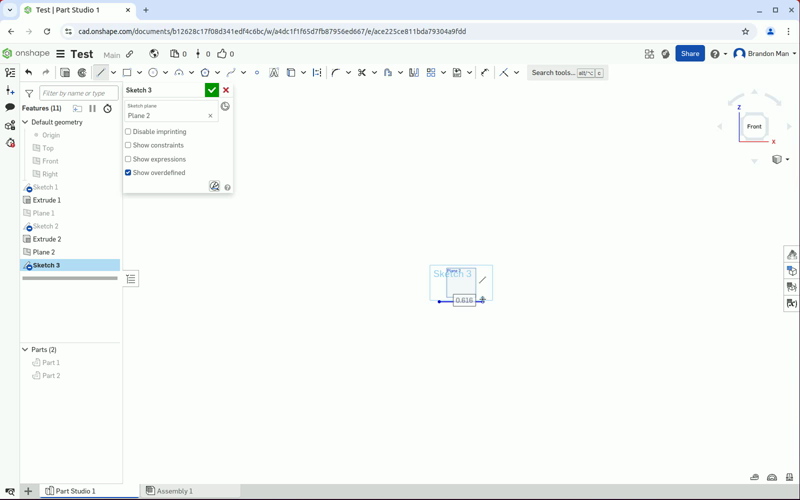
key_up(shift)
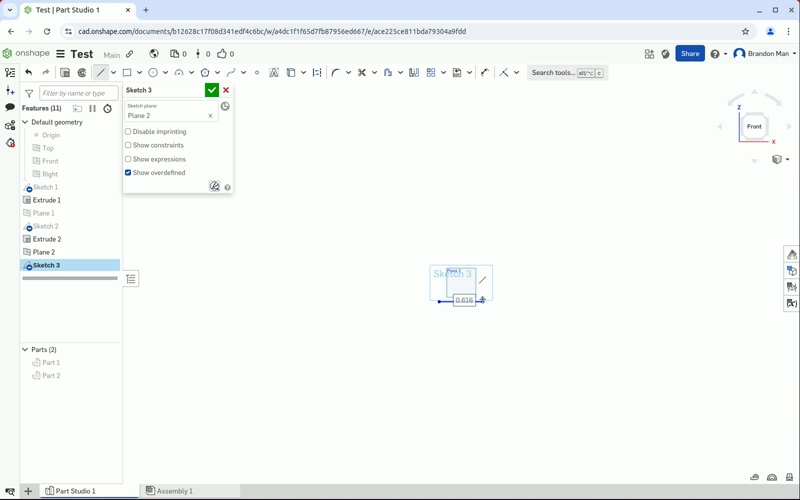
key_down(shift)
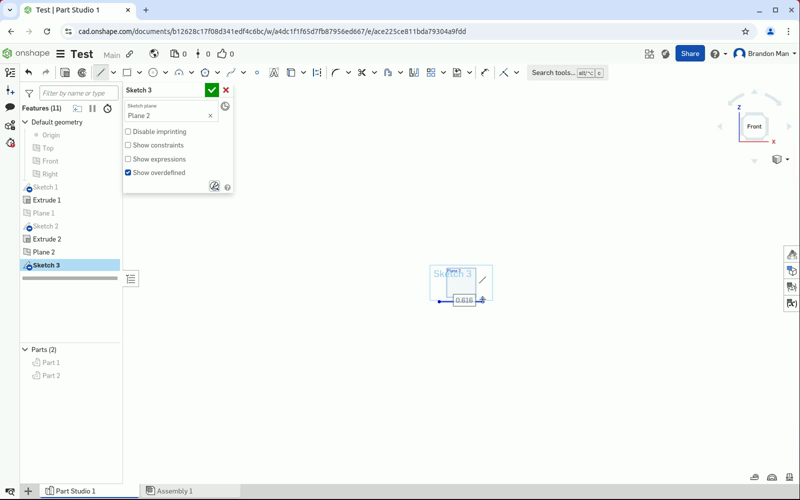
mouse_move(512, 298)
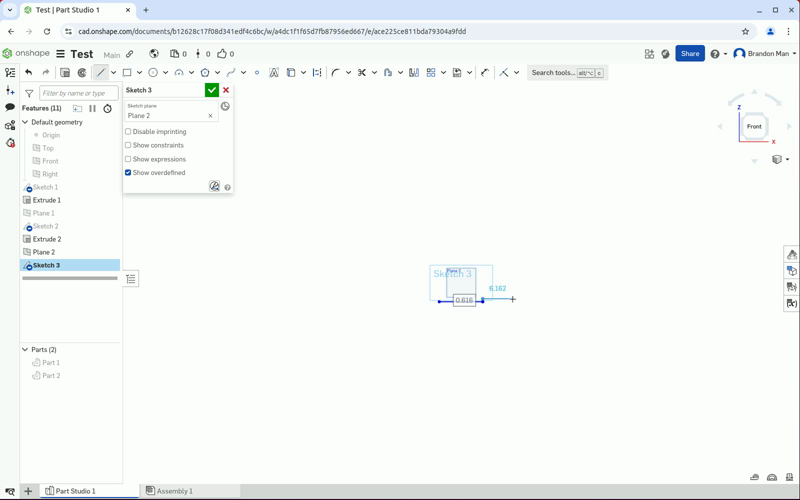
mouse_move(479, 298)
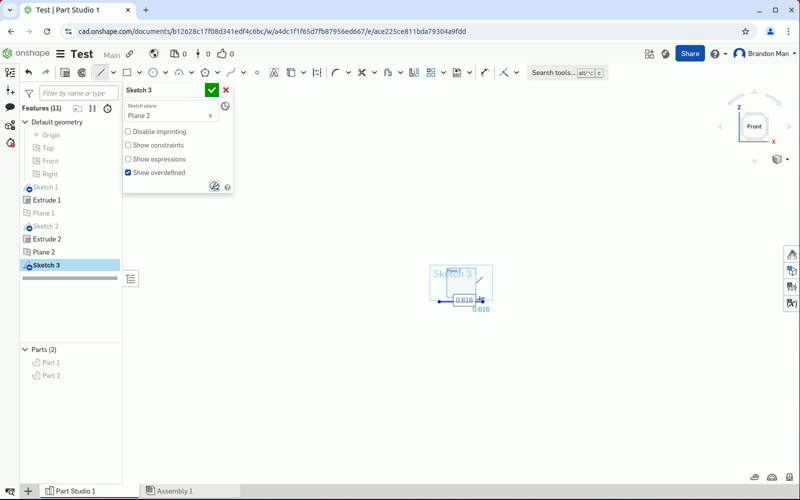
scroll(6)
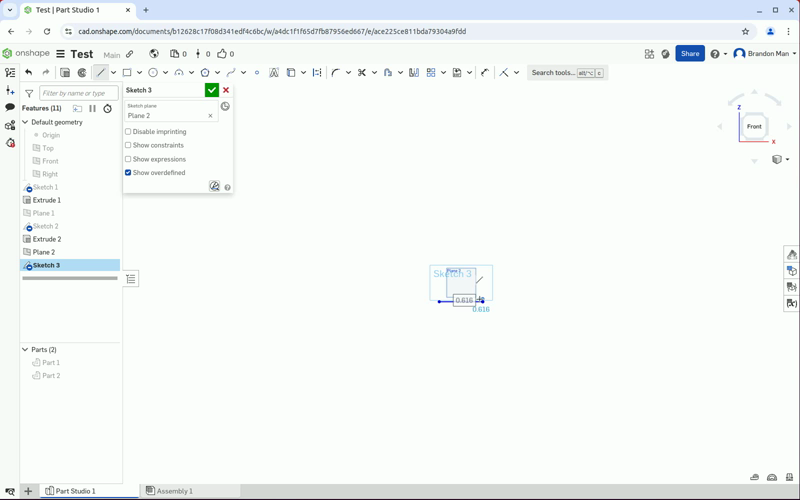
scroll(6)
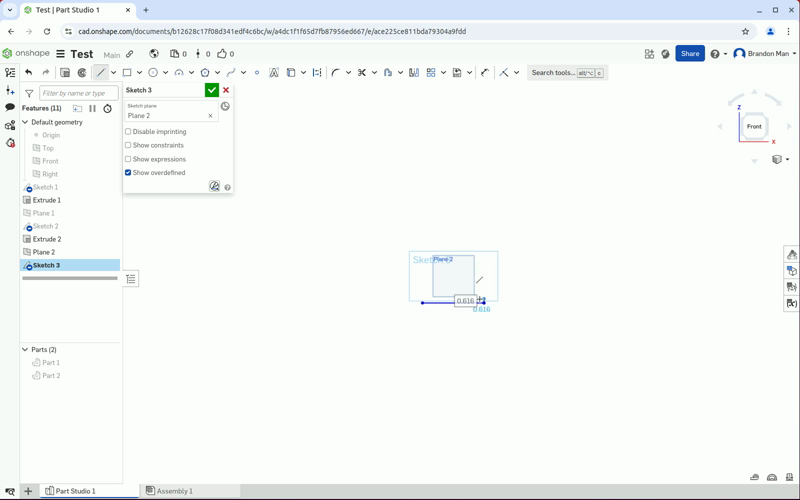
scroll(6)
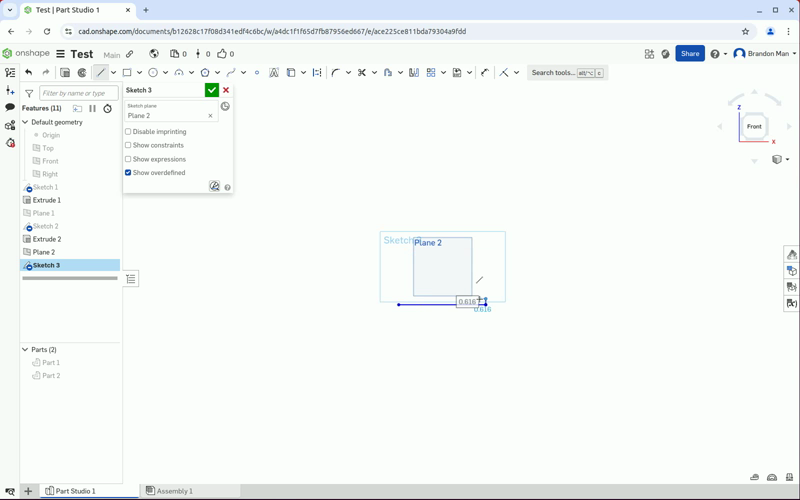
scroll(6)
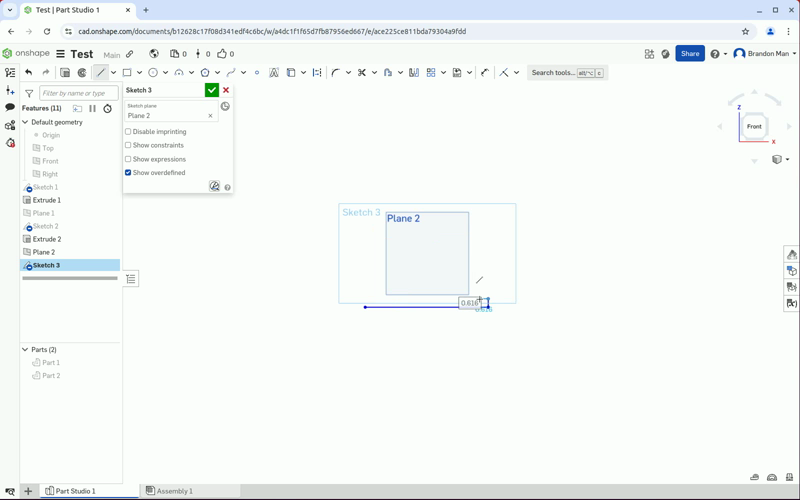
scroll(6)
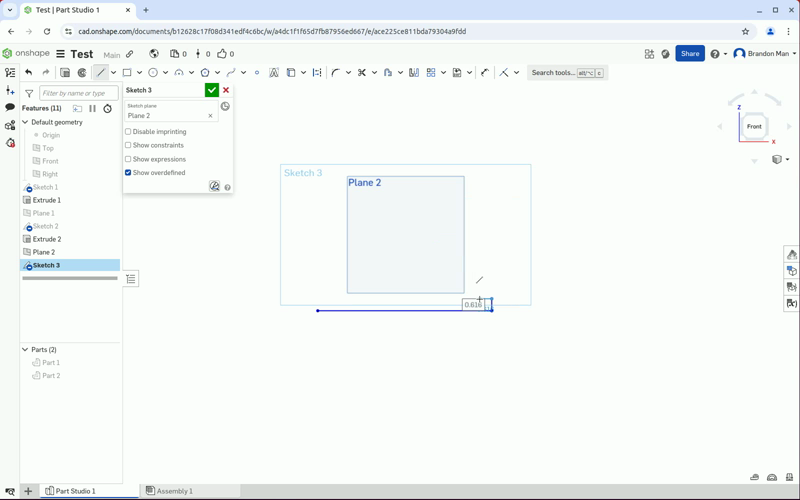
scroll(6)
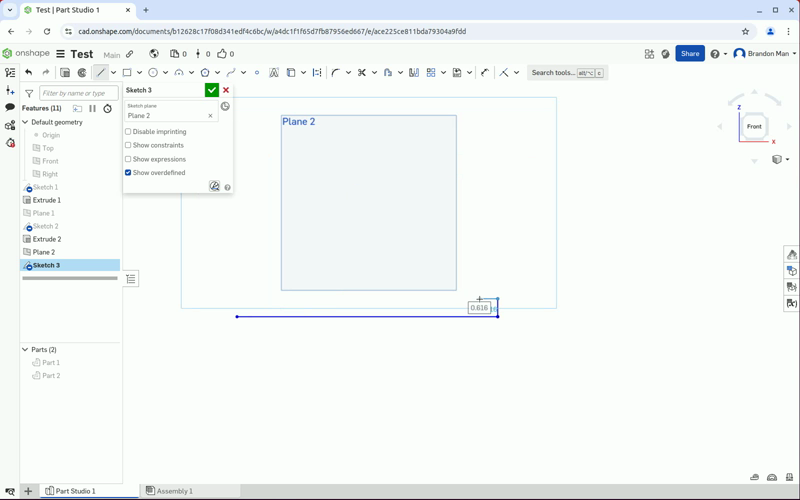
scroll(6)
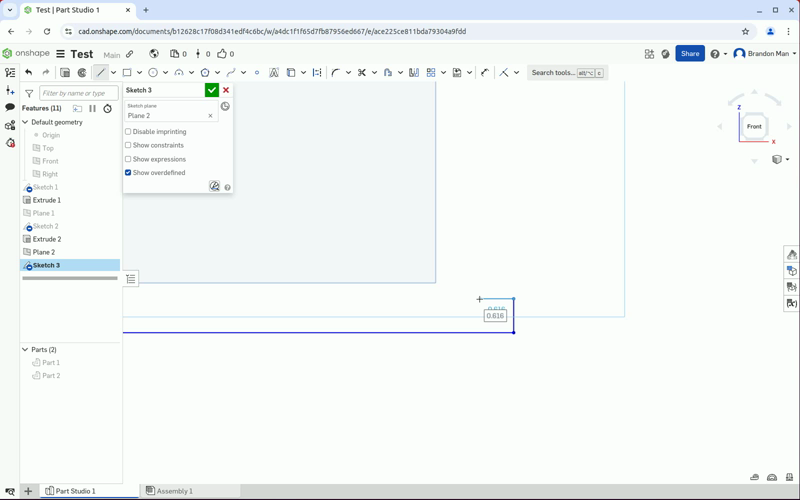
click(479, 298)
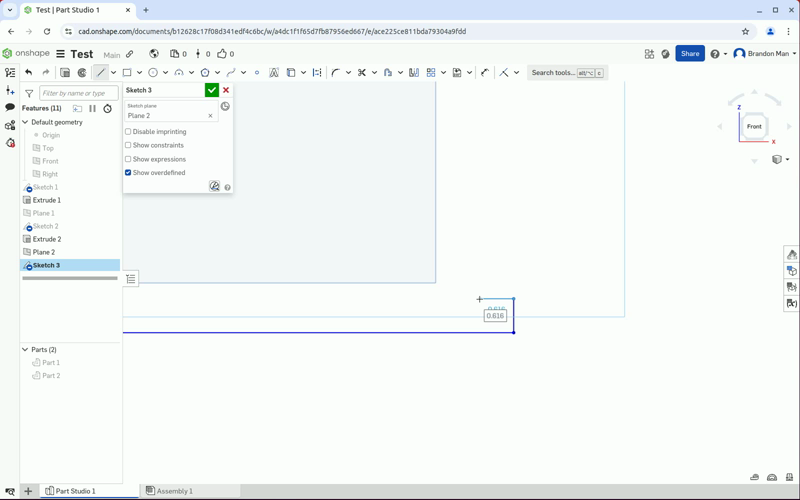
scroll(-6)
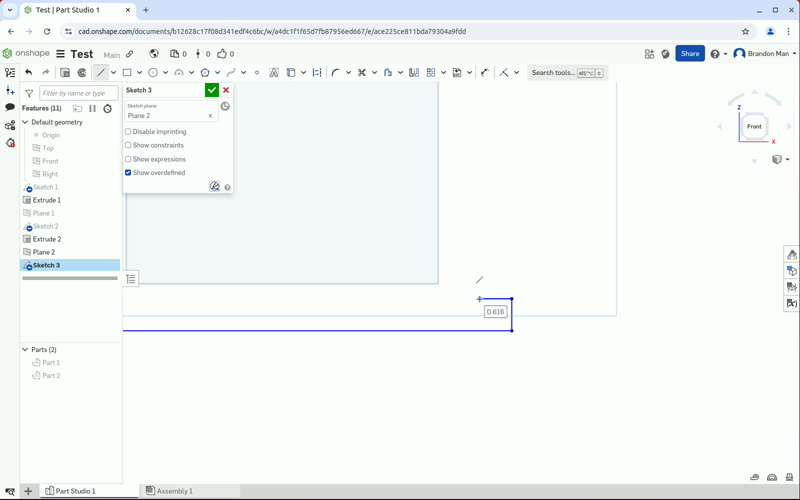
scroll(-6)
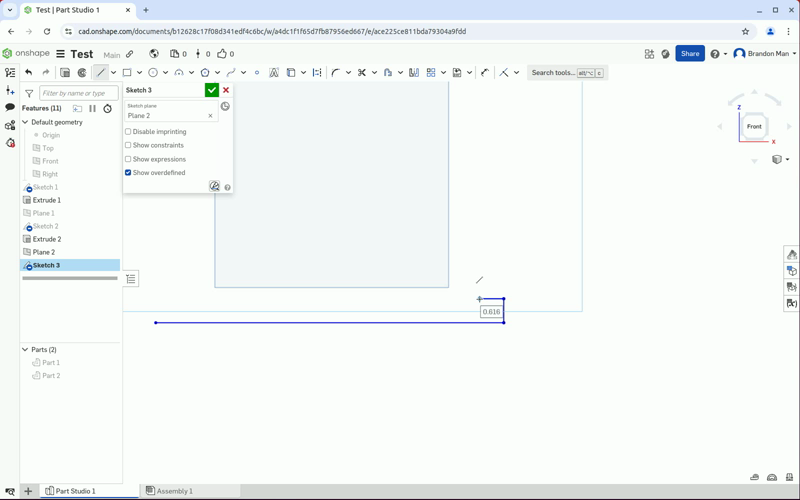
scroll(-6)
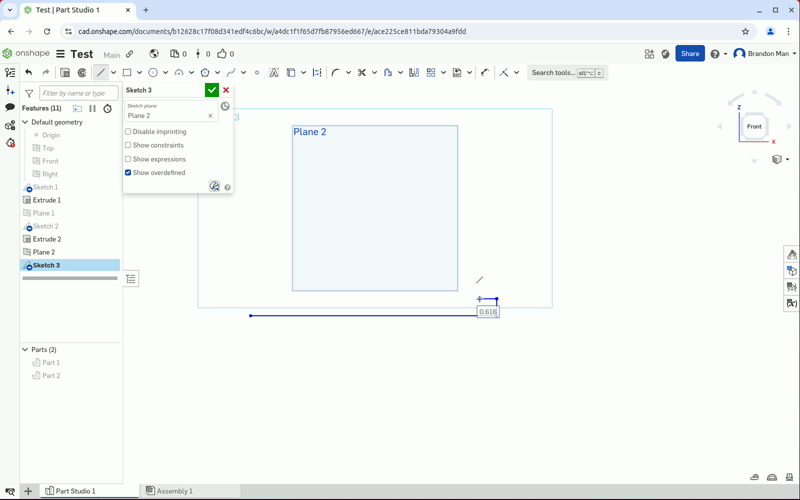
scroll(-6)
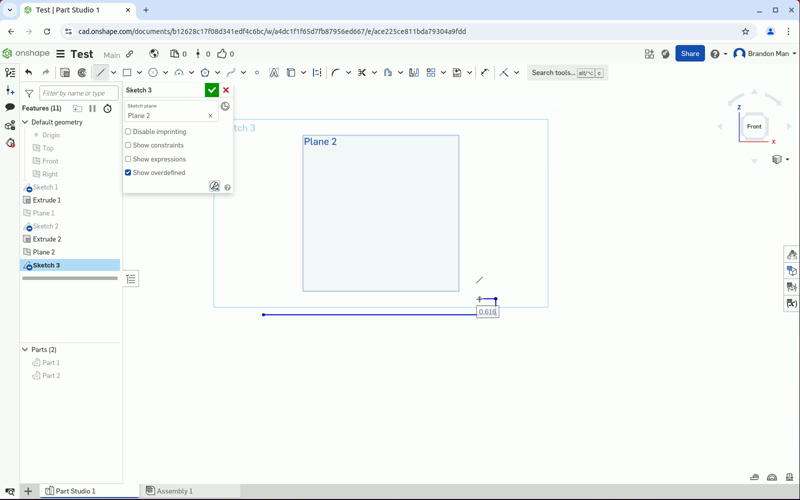
scroll(-6)
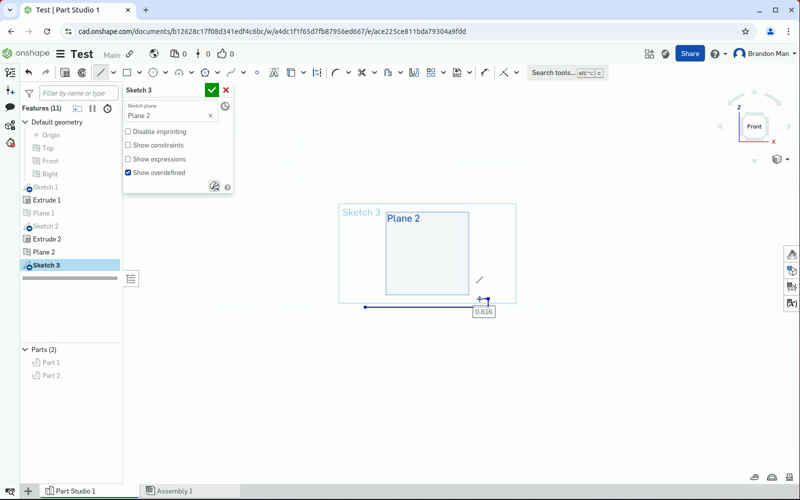
scroll(-6)
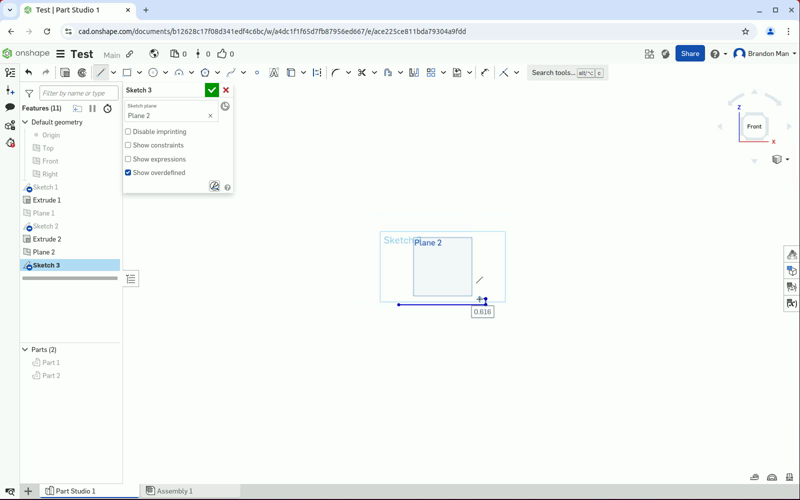
scroll(-6)
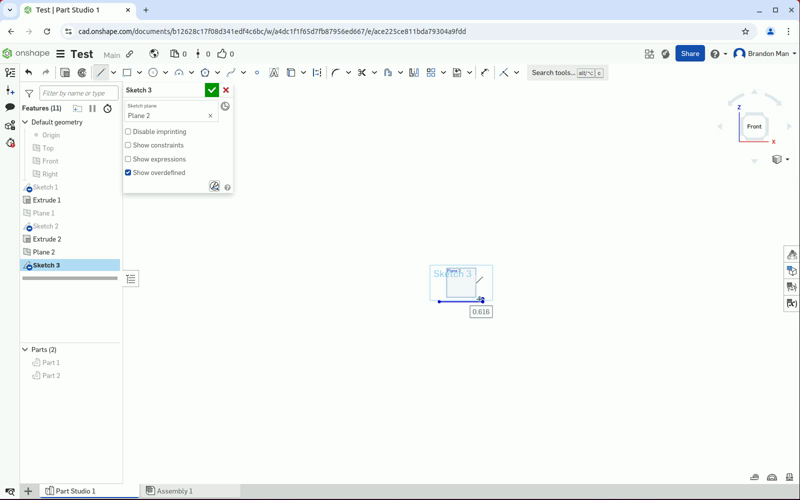
key_up(shift)
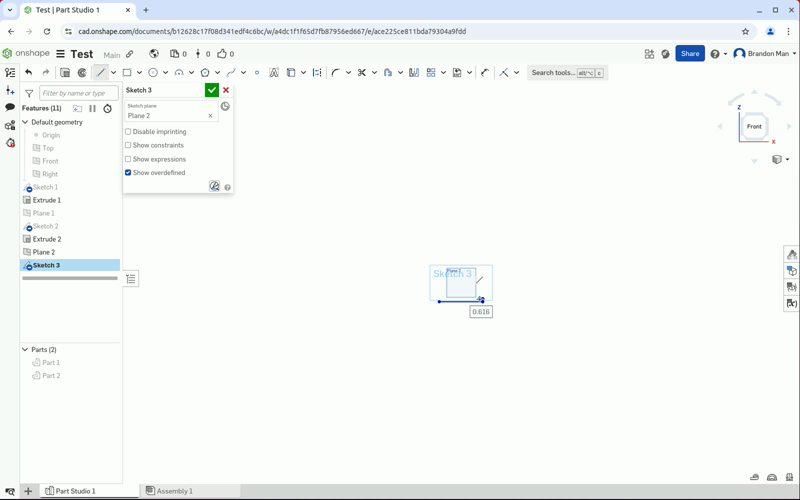
key_down(shift)
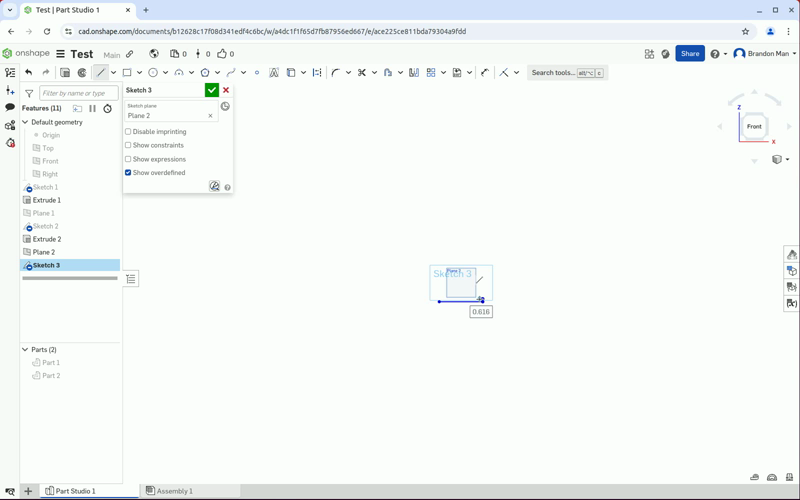
mouse_move(509, 298)
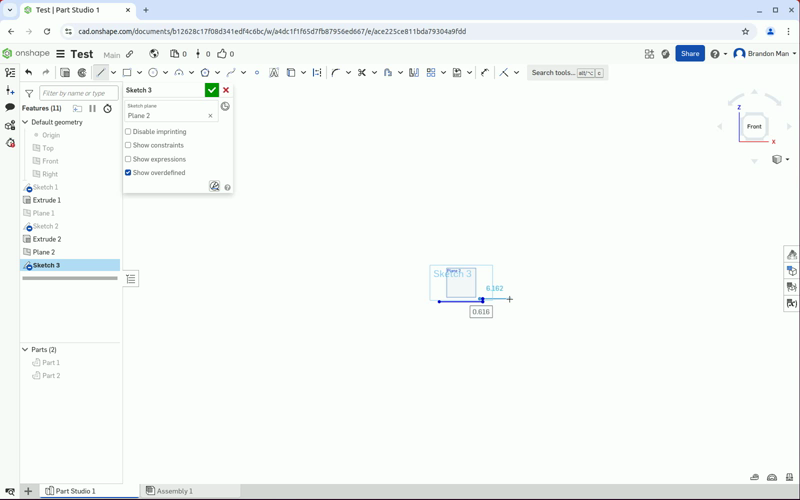
mouse_move(442, 298)
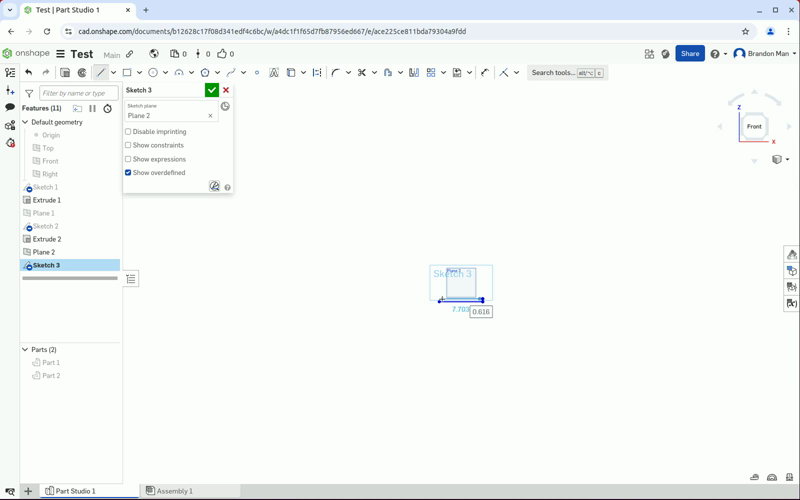
scroll(6)
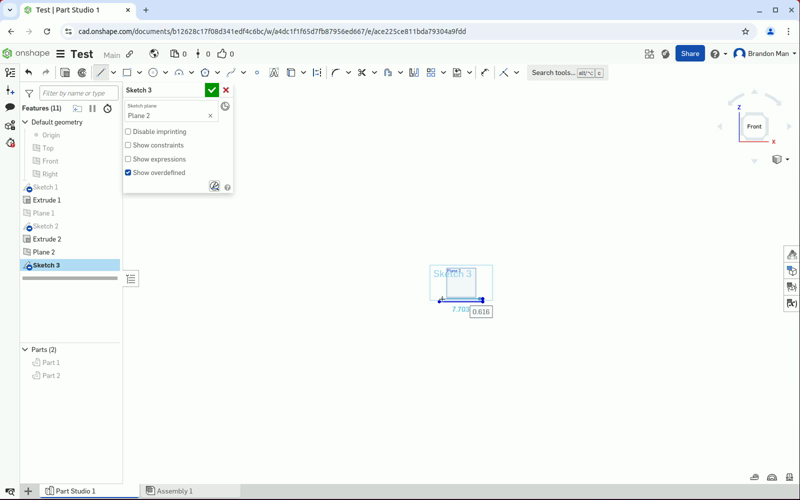
scroll(6)
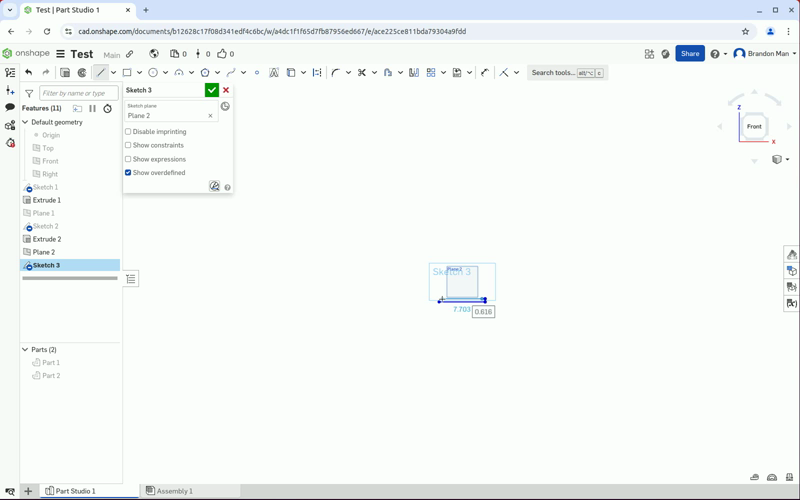
scroll(6)
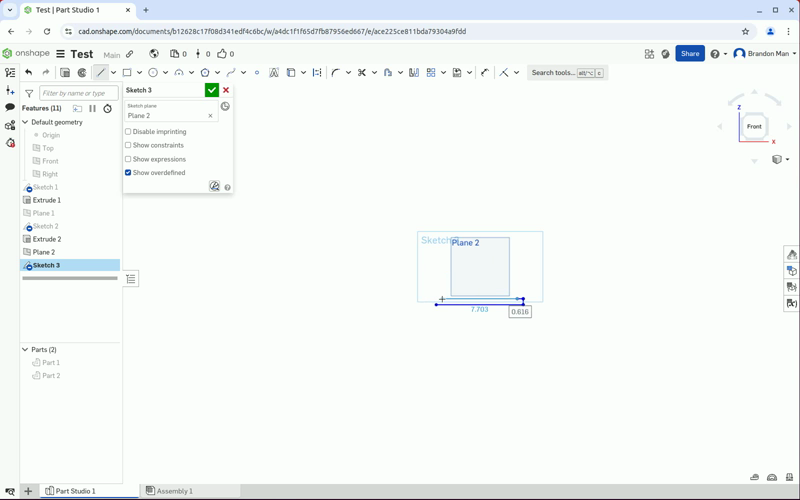
scroll(6)
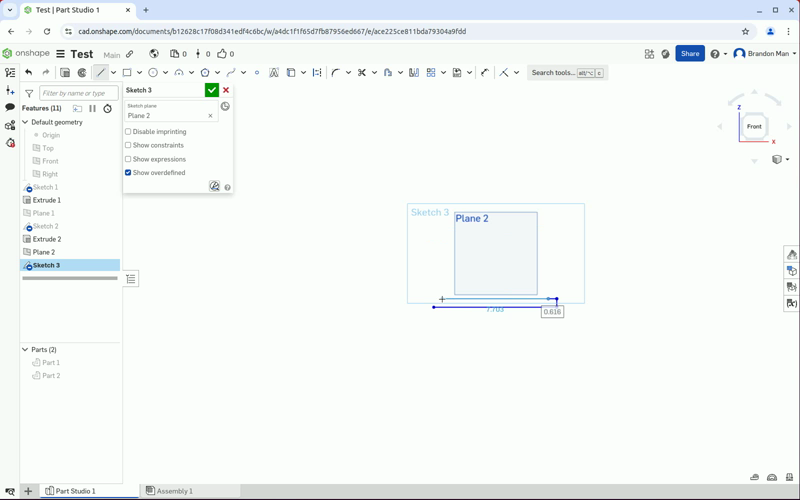
scroll(6)
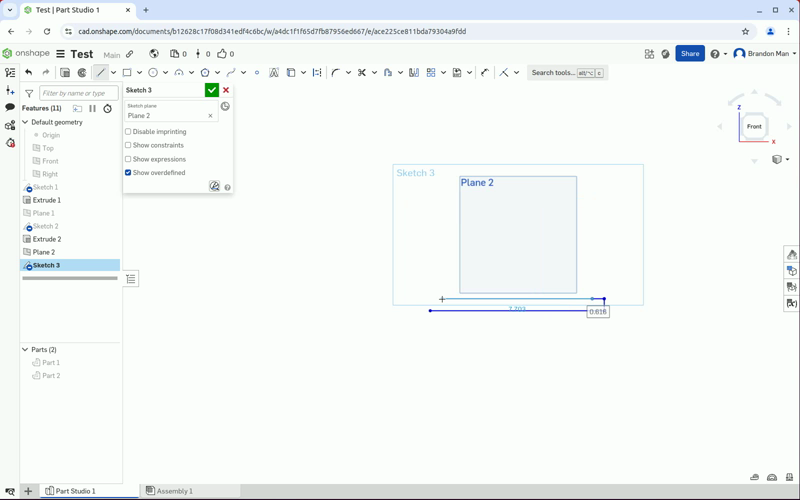
scroll(6)
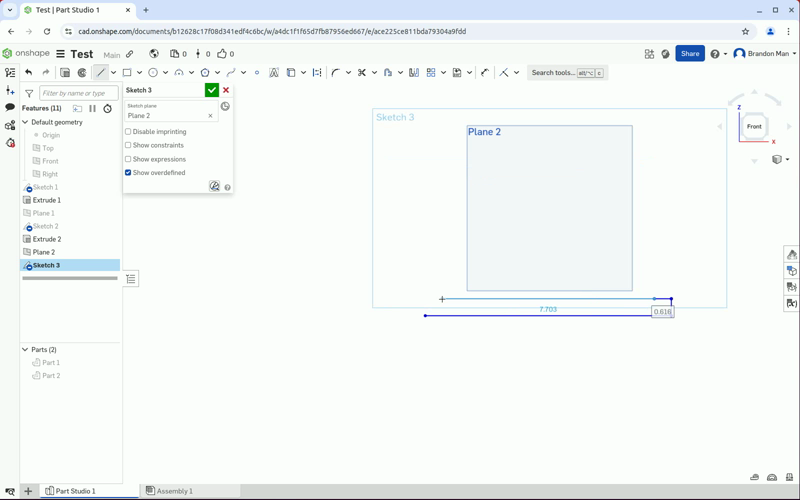
scroll(6)
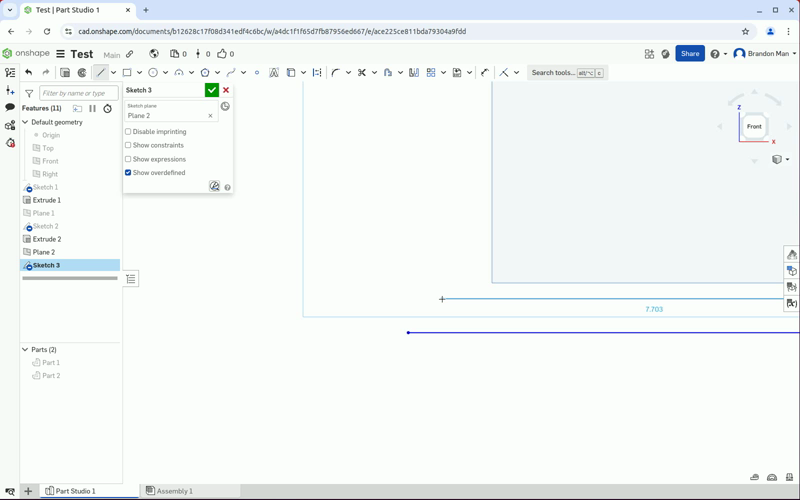
click(442, 298)
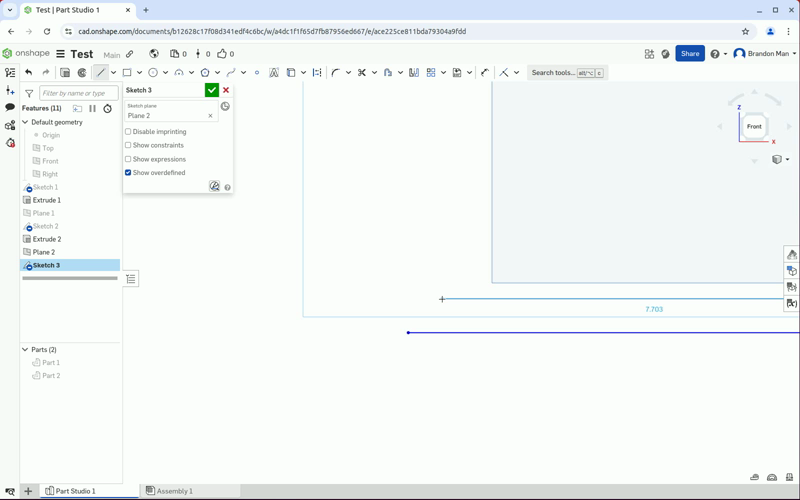
scroll(-6)
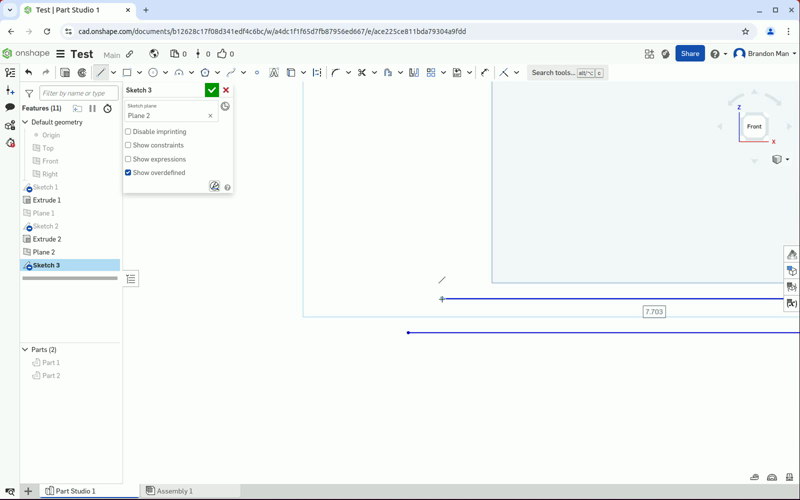
scroll(-6)
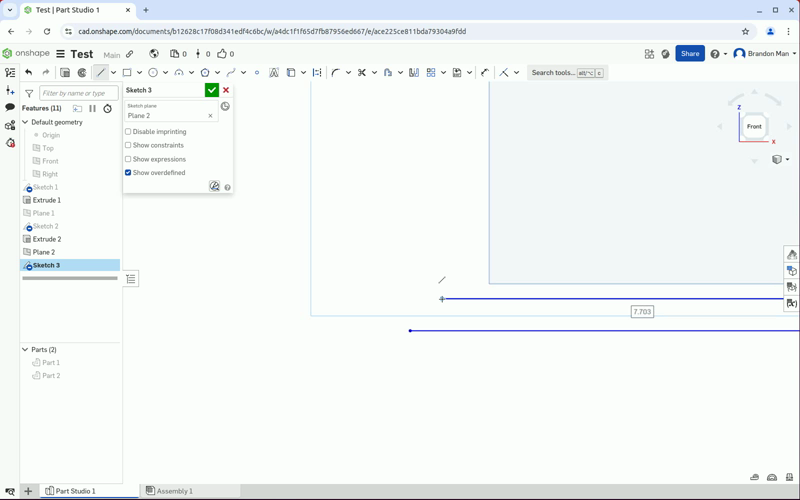
scroll(-6)
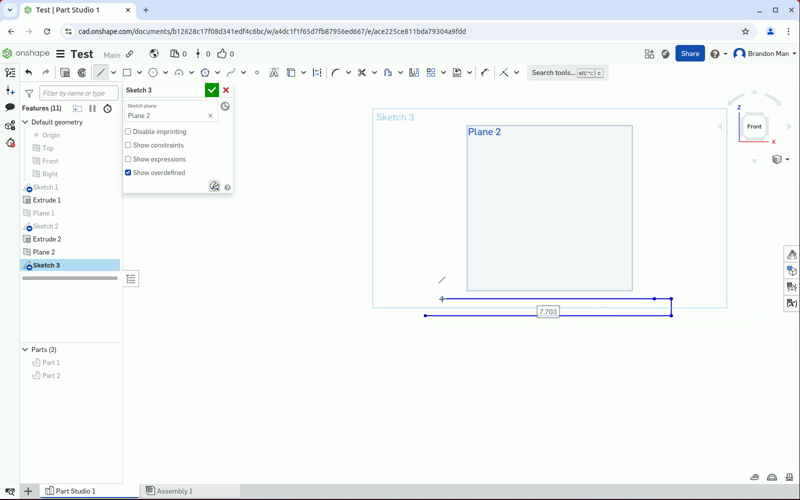
scroll(-6)
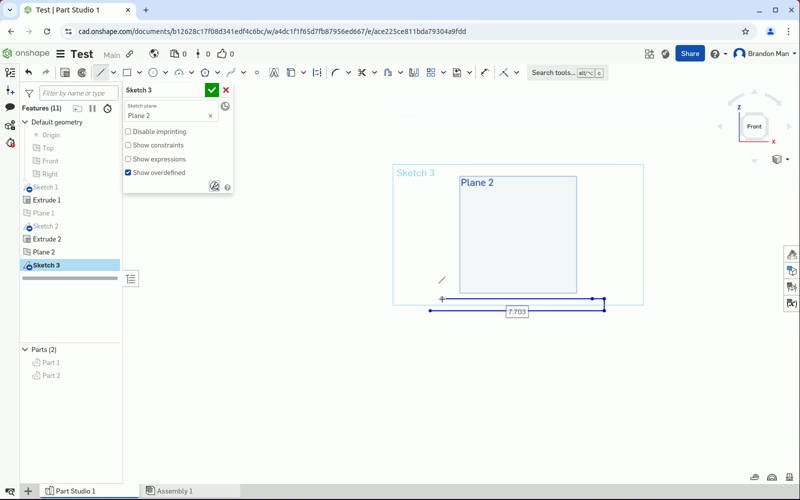
scroll(-6)
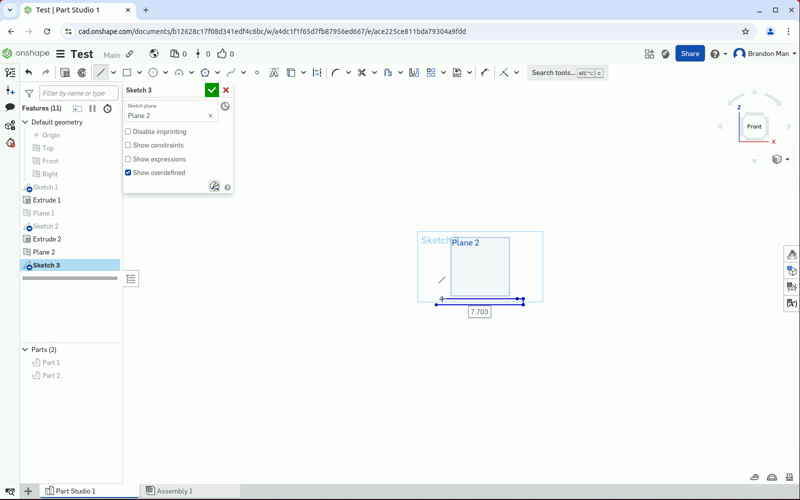
scroll(-6)
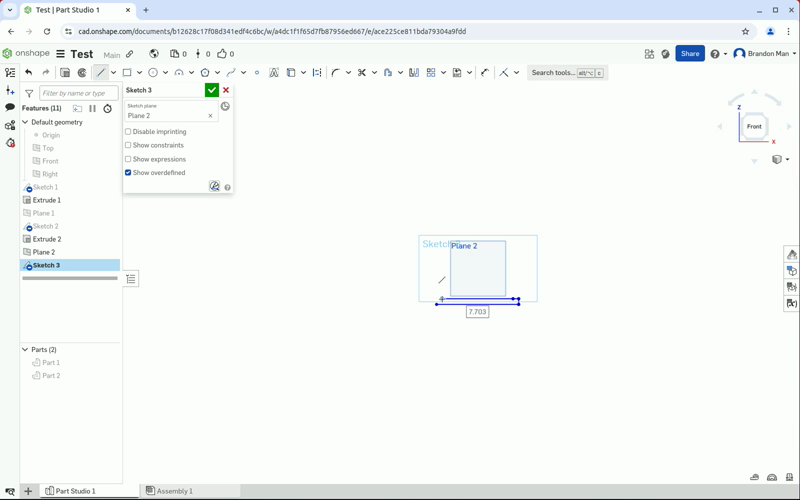
scroll(-6)
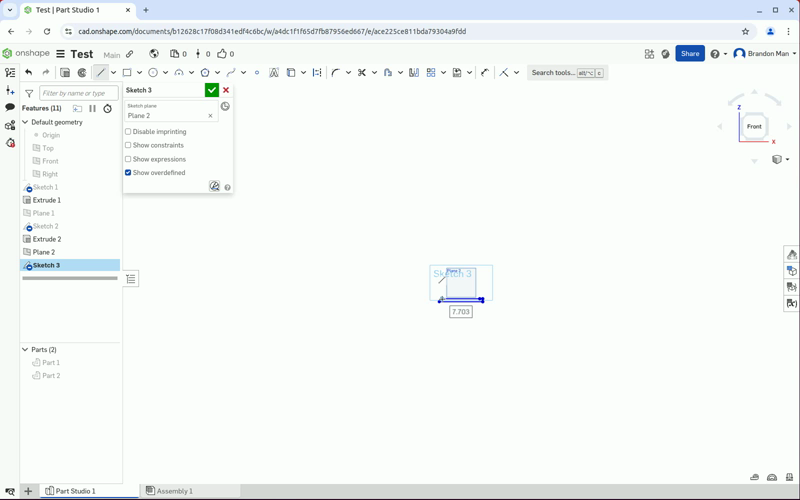
key_up(shift)
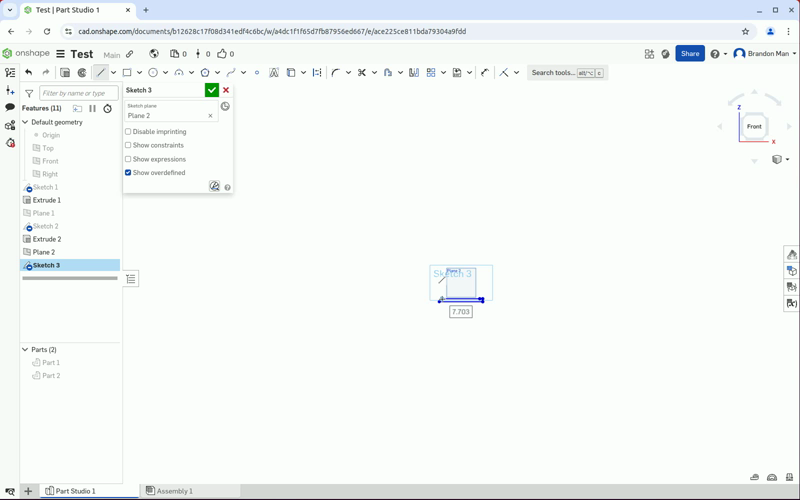
key_down(shift)
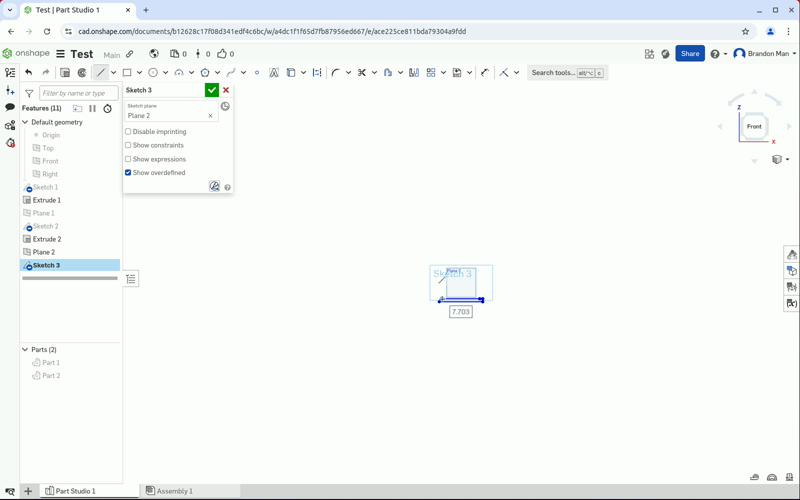
mouse_move(472, 298)
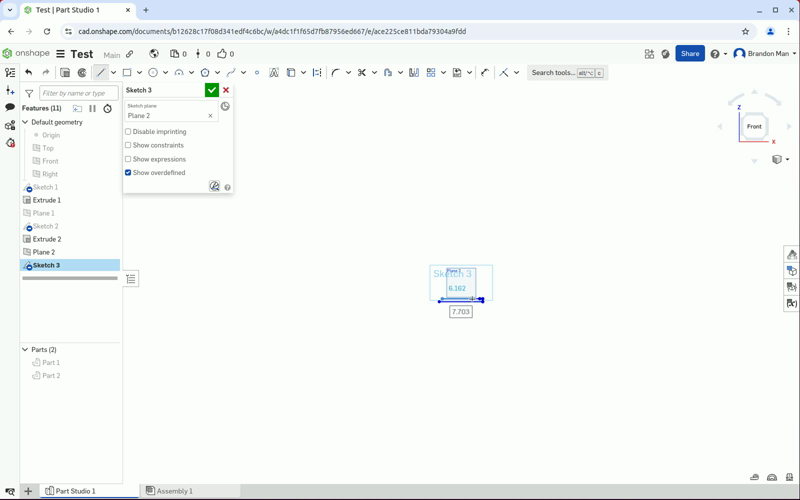
mouse_move(439, 298)
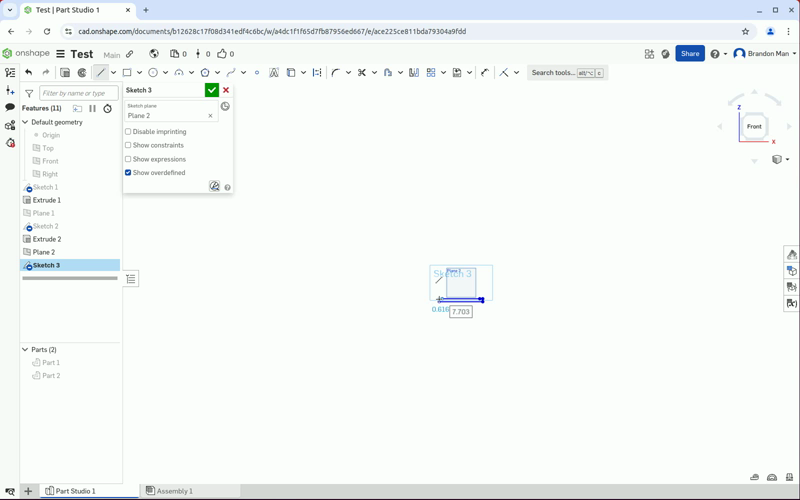
scroll(6)
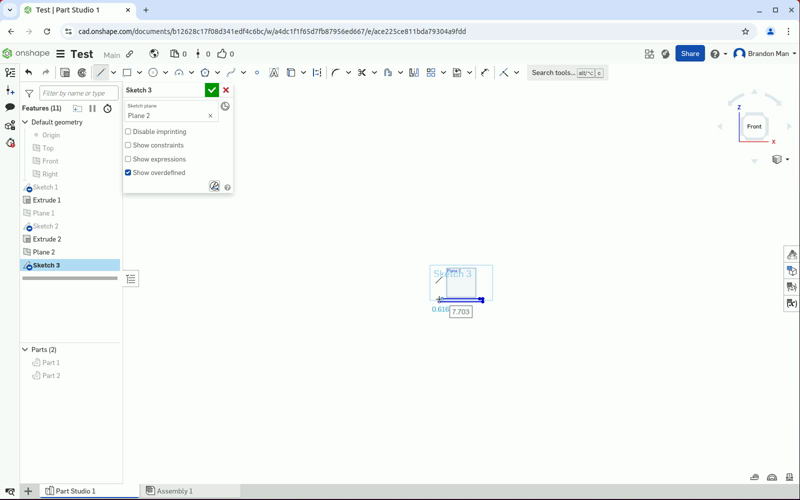
scroll(6)
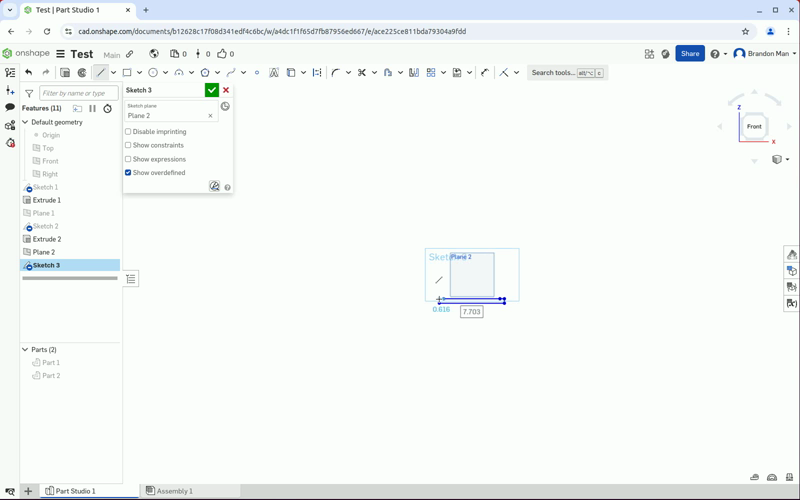
scroll(6)
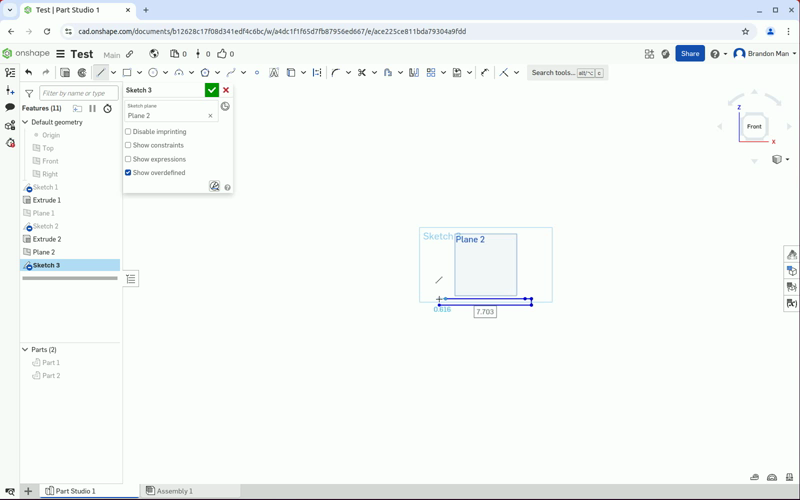
scroll(6)
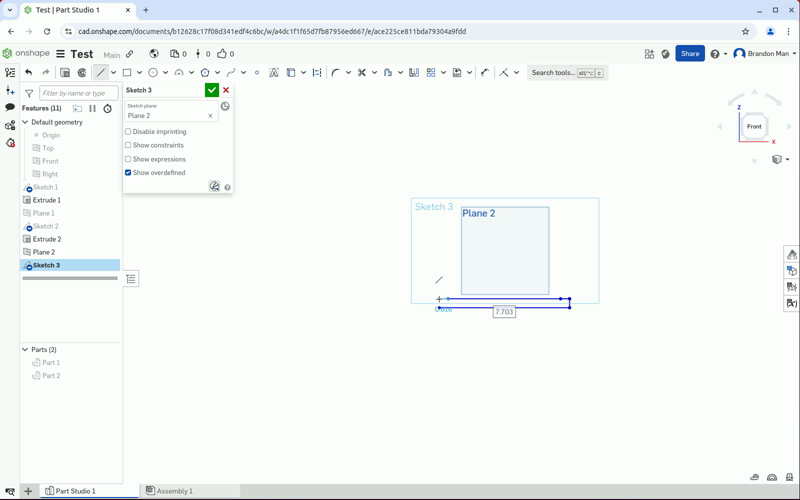
scroll(6)
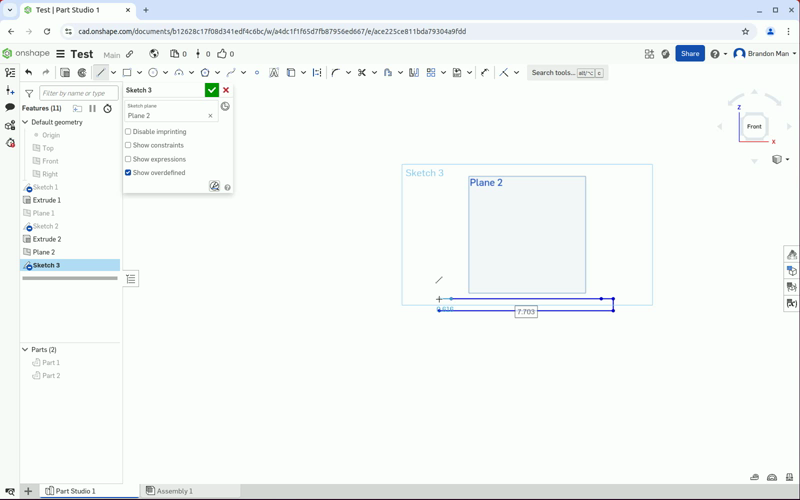
scroll(6)
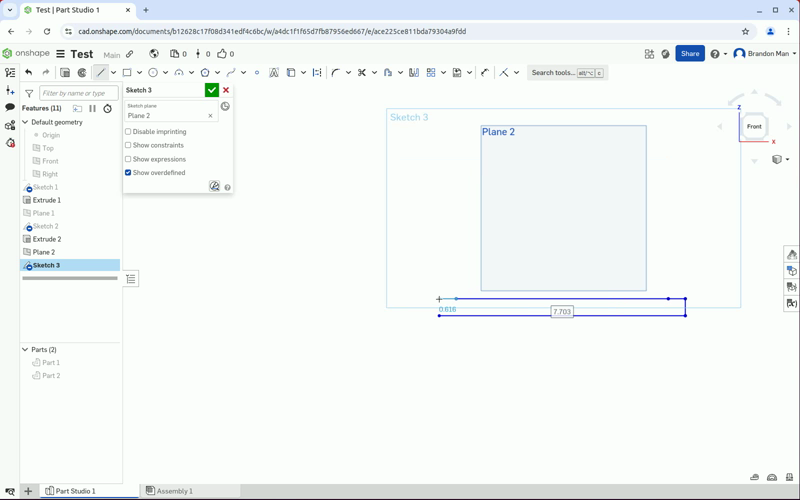
scroll(6)
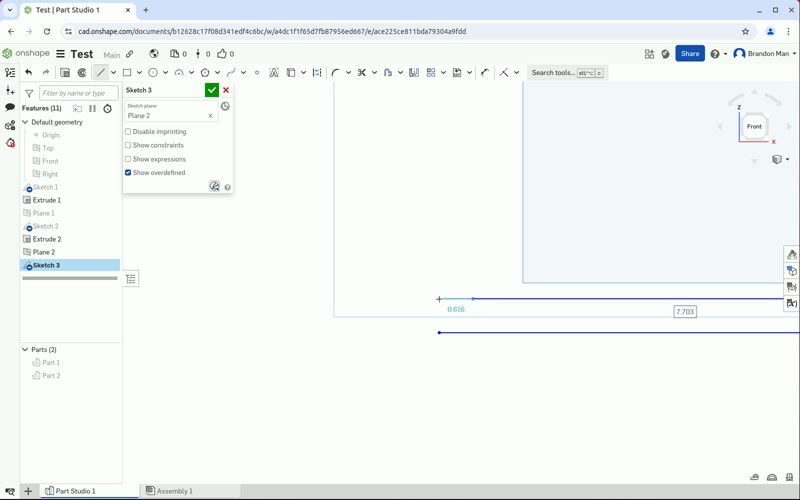
click(439, 298)
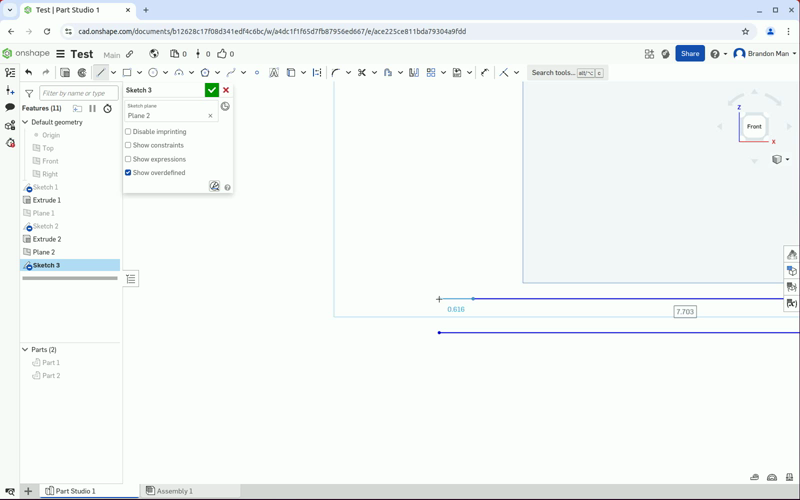
scroll(-6)
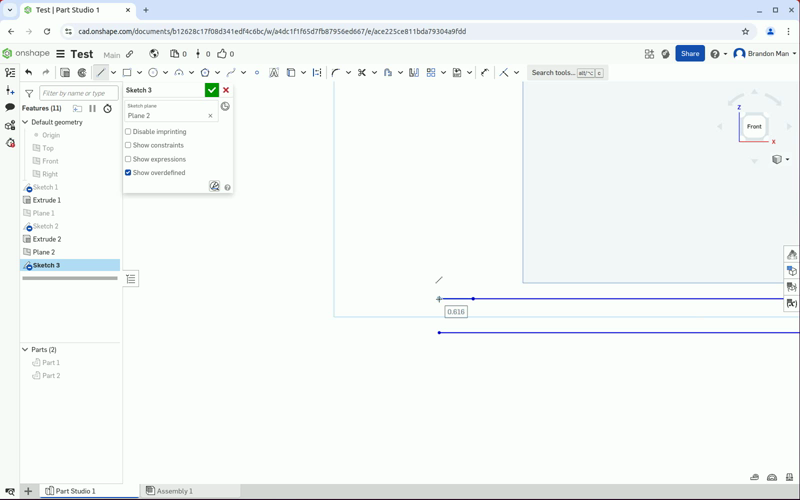
scroll(-6)
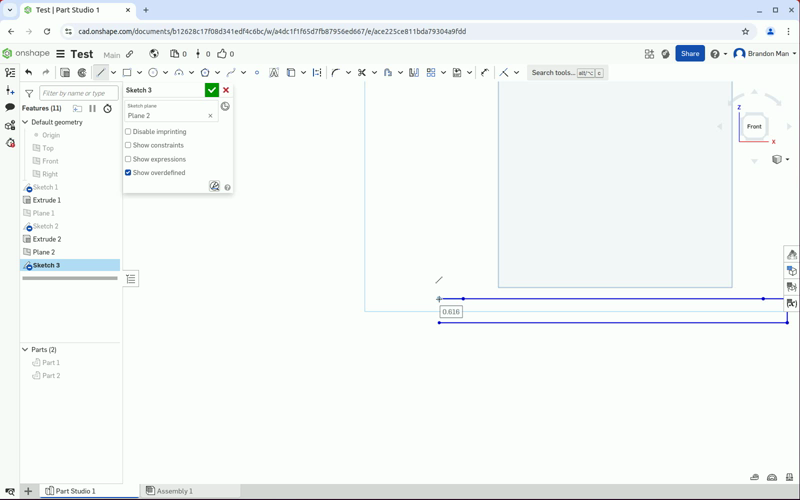
scroll(-6)
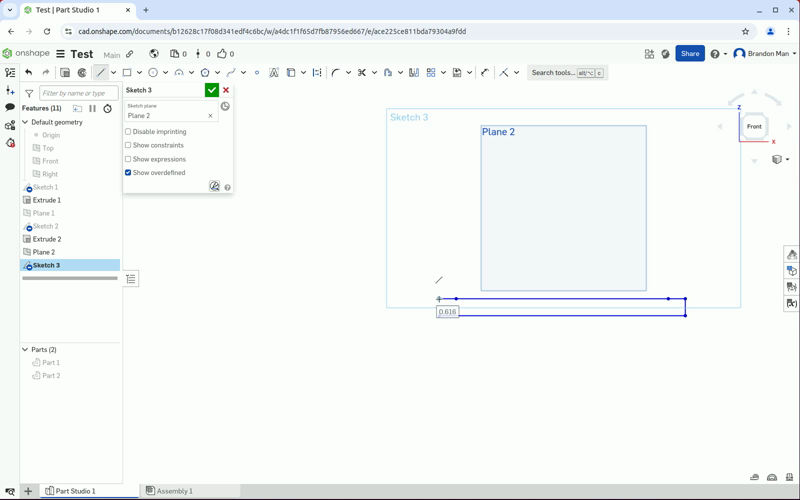
scroll(-6)
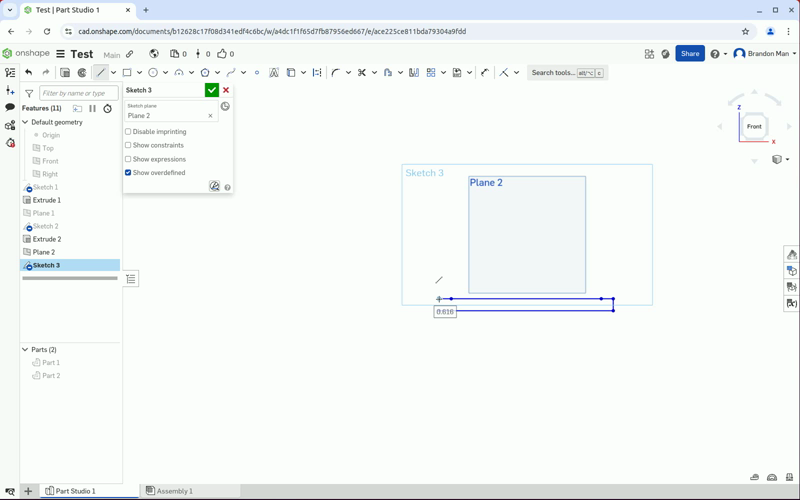
scroll(-6)
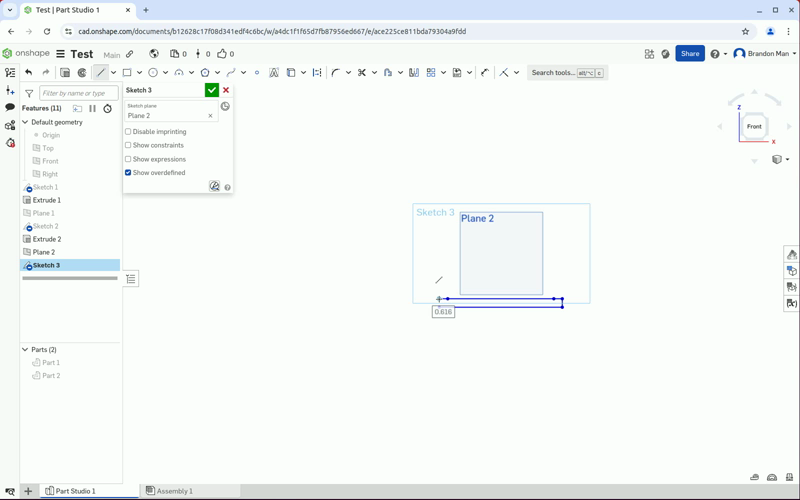
scroll(-6)
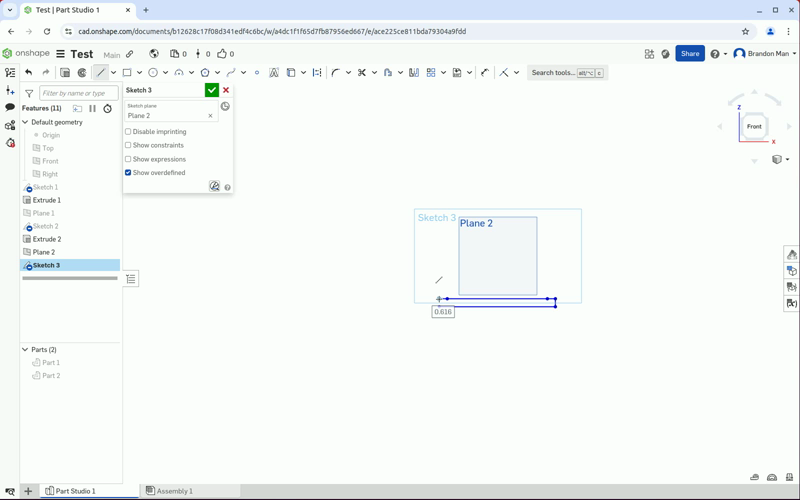
scroll(-6)
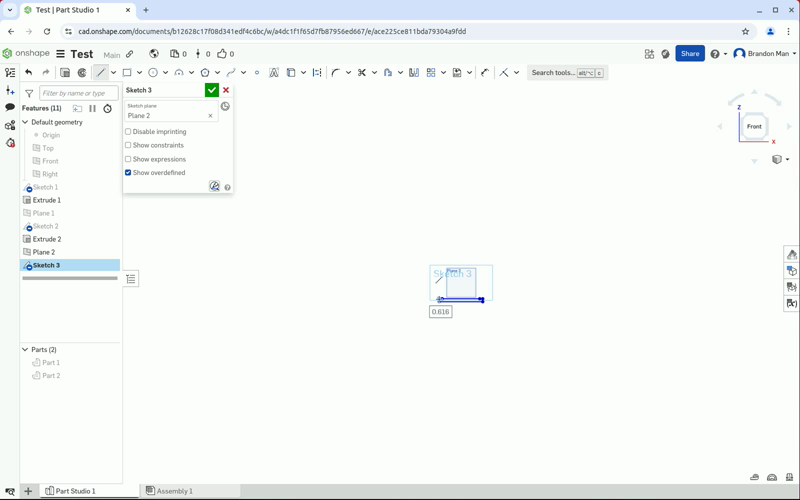
key_up(shift)
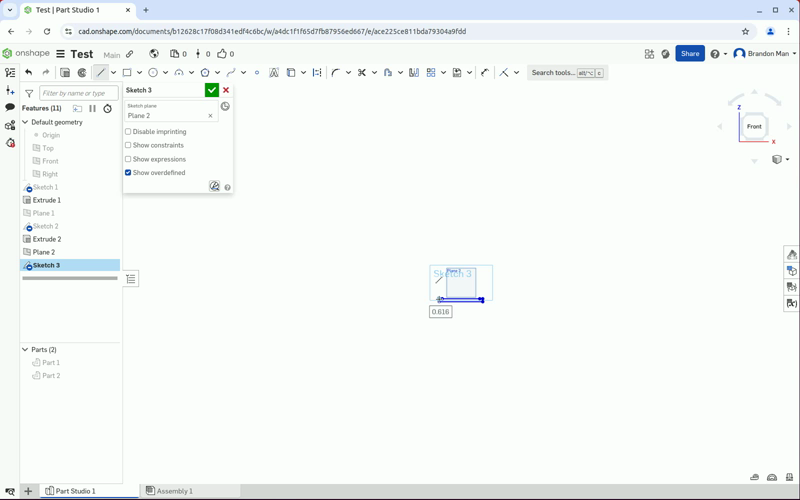
mouse_move(469, 298)
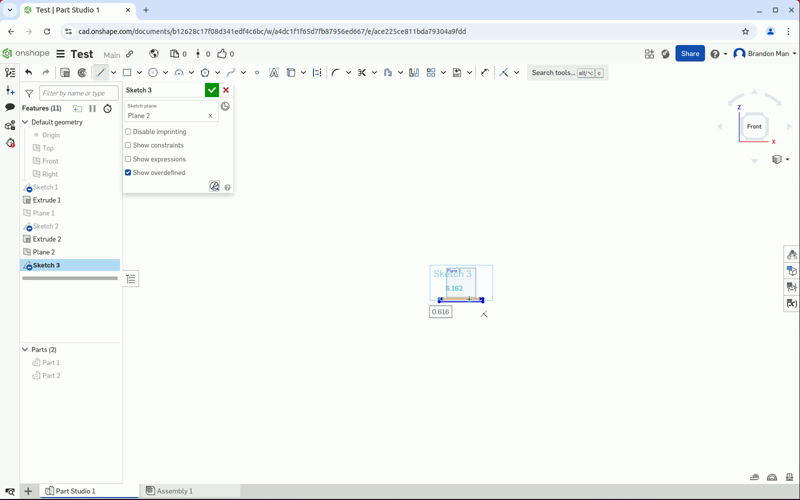
key_down(shift)
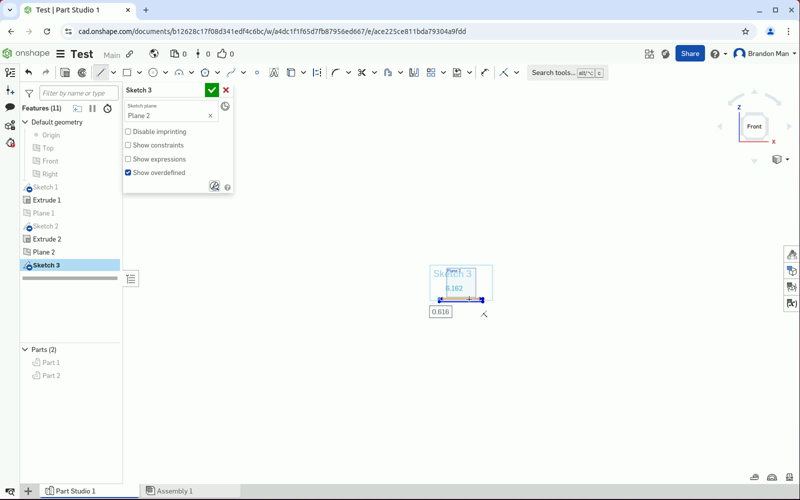
mouse_move(439, 301)
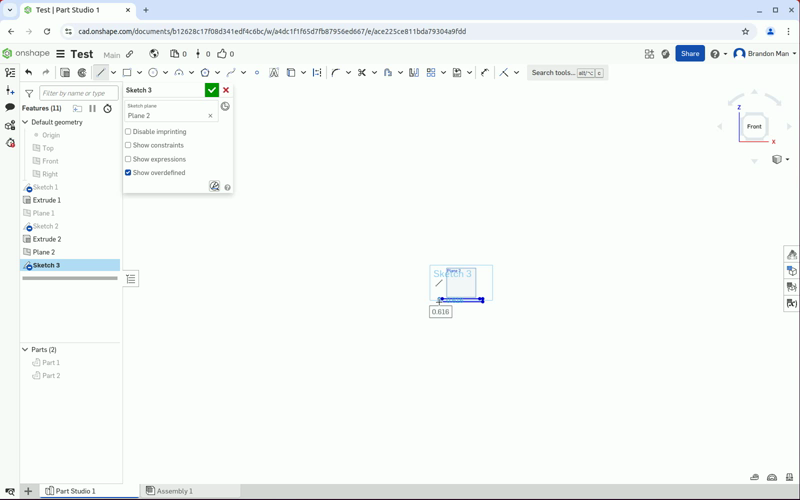
scroll(6)
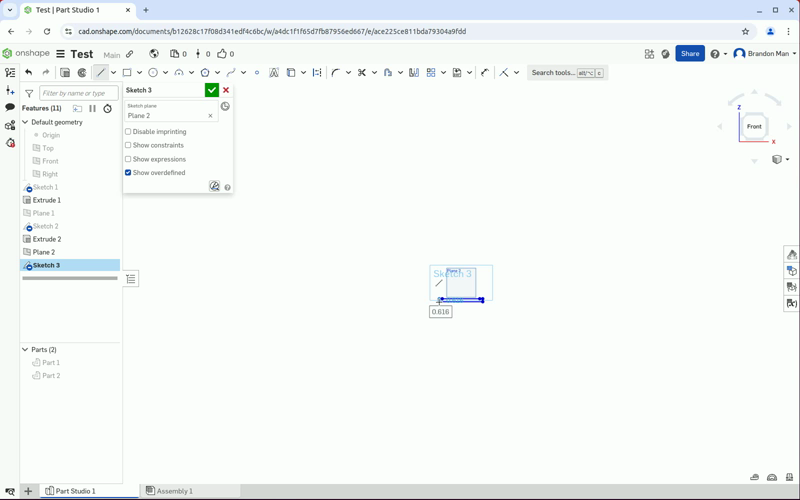
scroll(6)
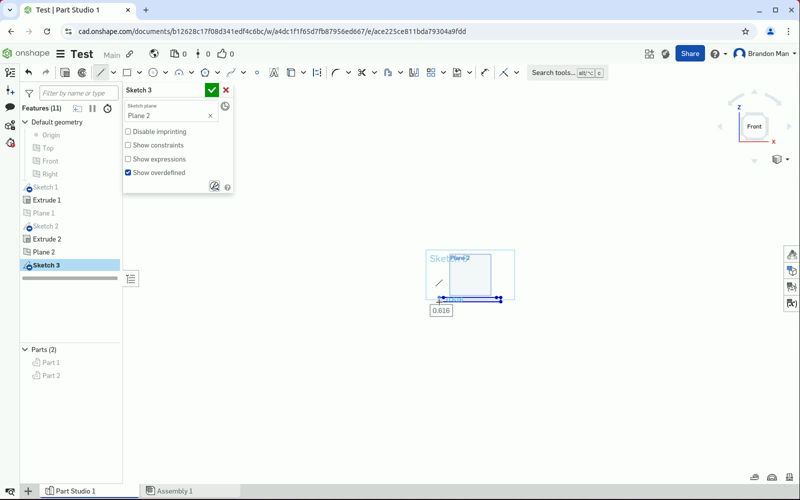
scroll(6)
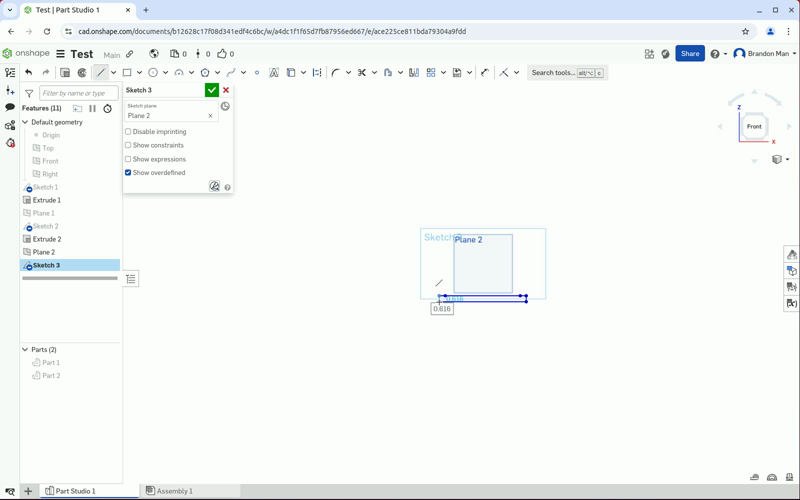
scroll(6)
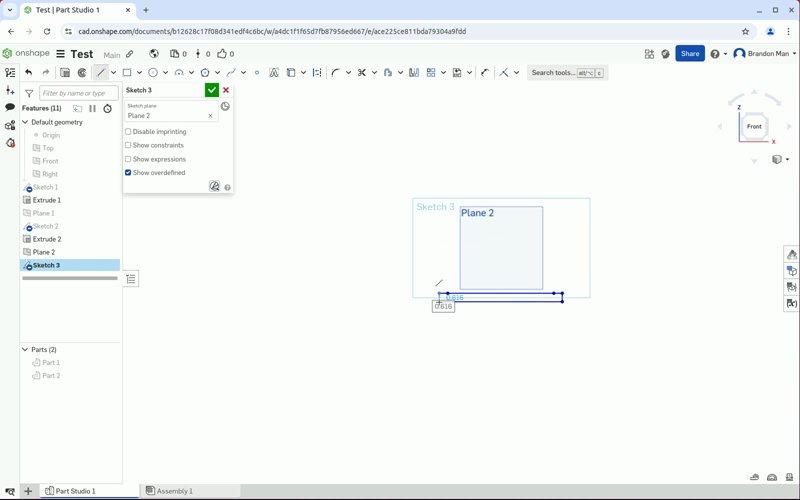
scroll(6)
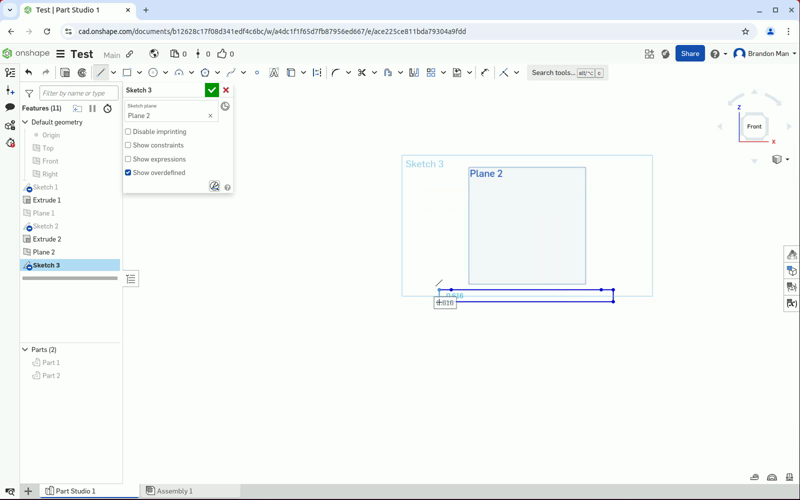
scroll(6)
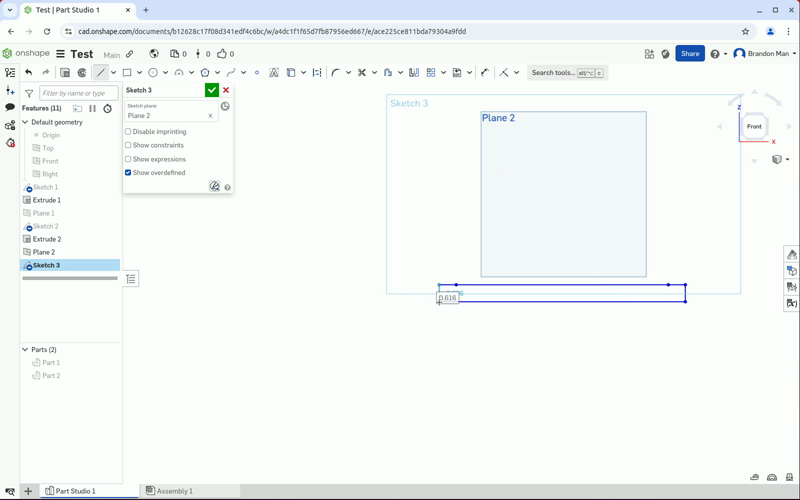
scroll(6)
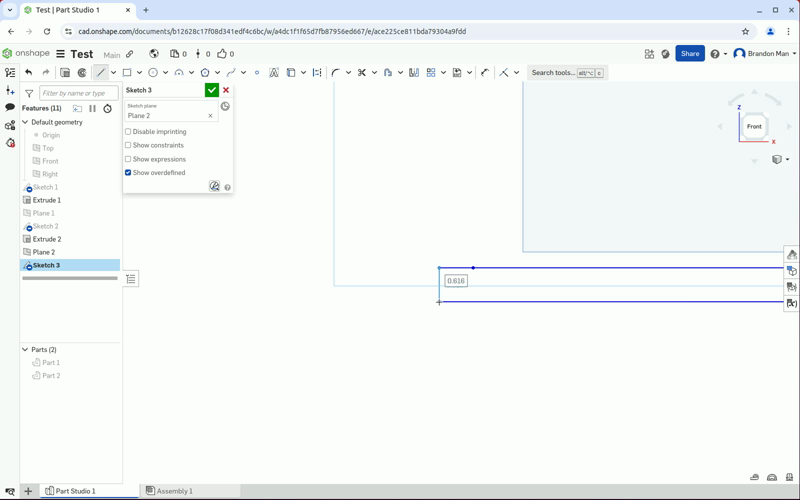
key_up(shift)
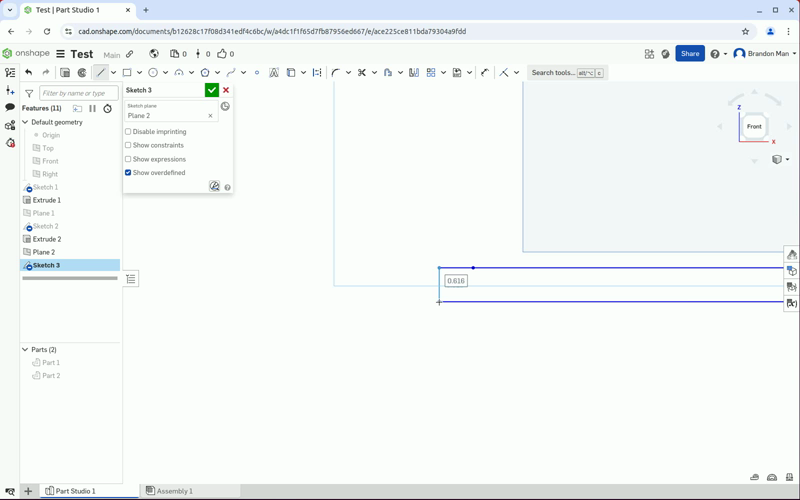
click(439, 301)
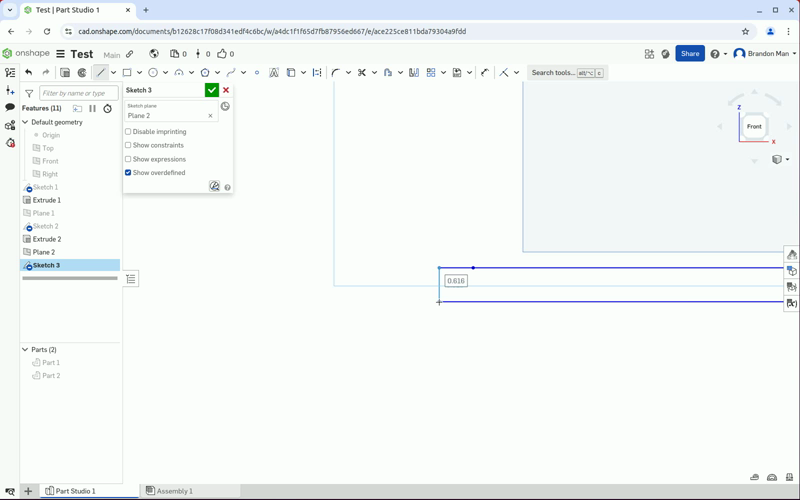
scroll(-6)
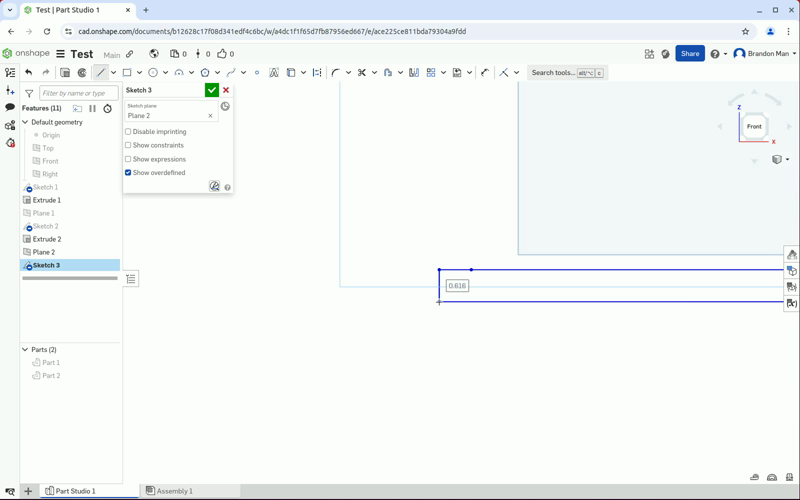
scroll(-6)
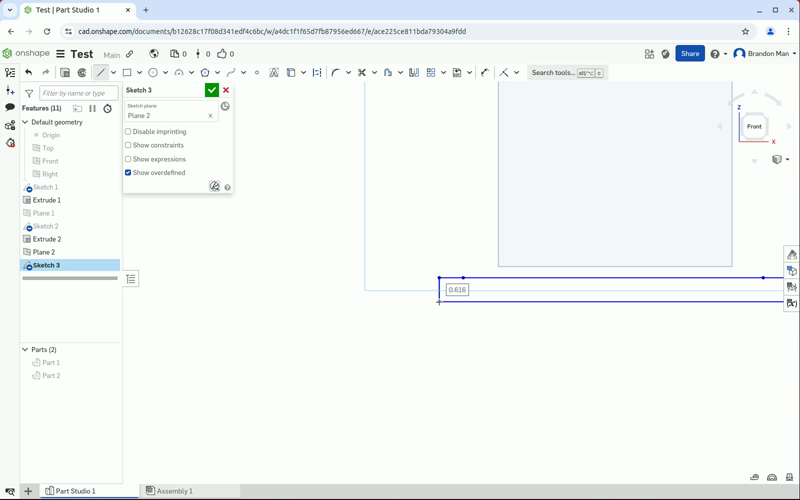
scroll(-6)
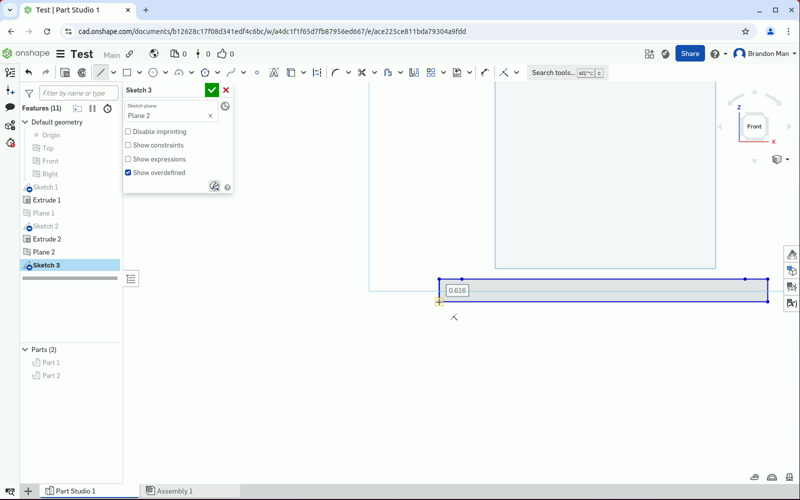
scroll(-6)
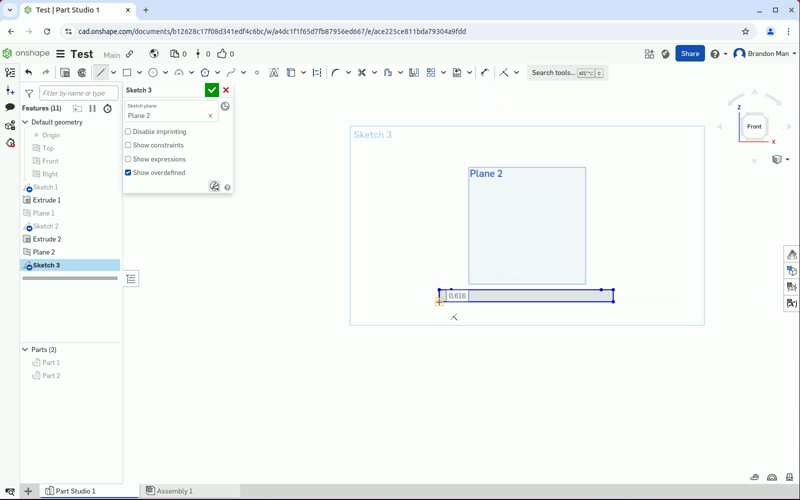
scroll(-6)
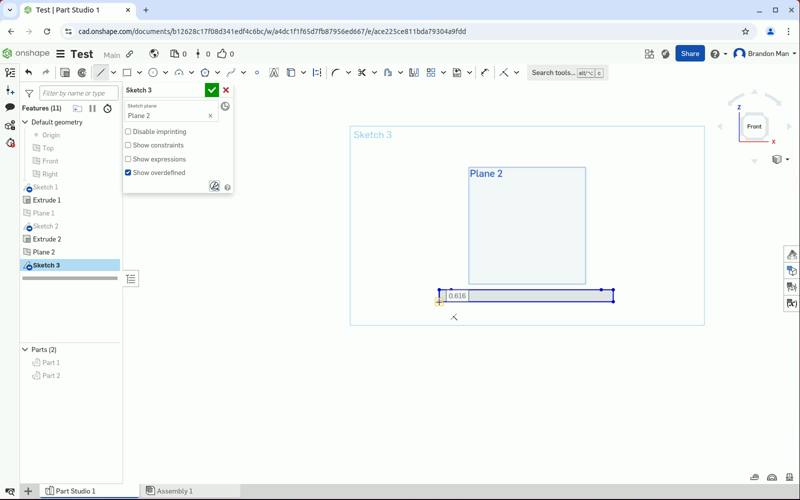
scroll(-6)
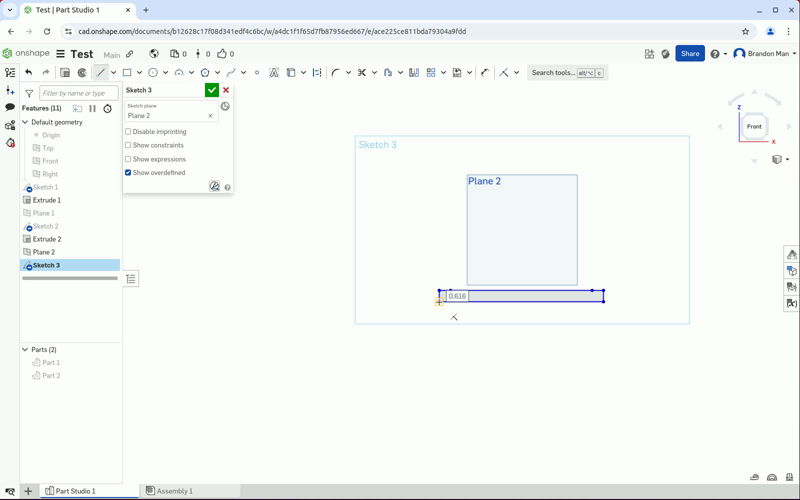
scroll(-6)
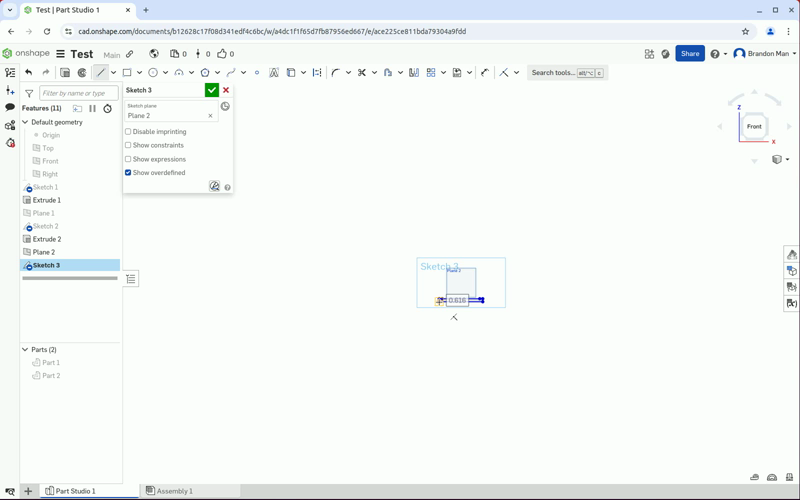
key(esc)
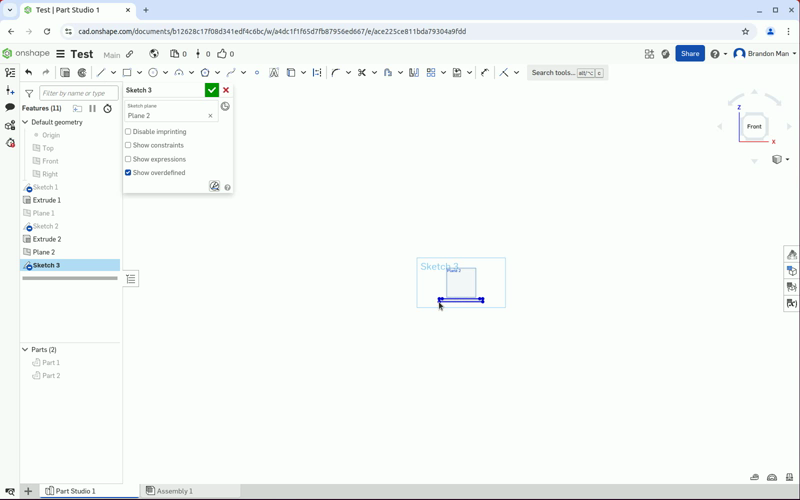
mouse_move(482, 301)
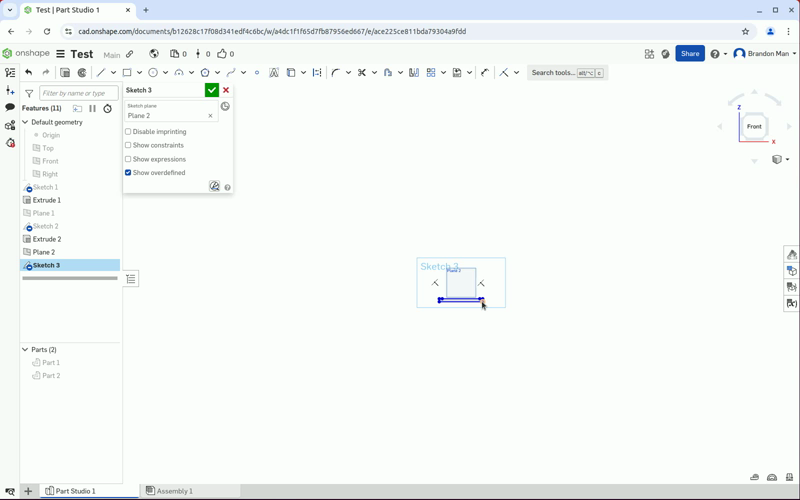
scroll(6)
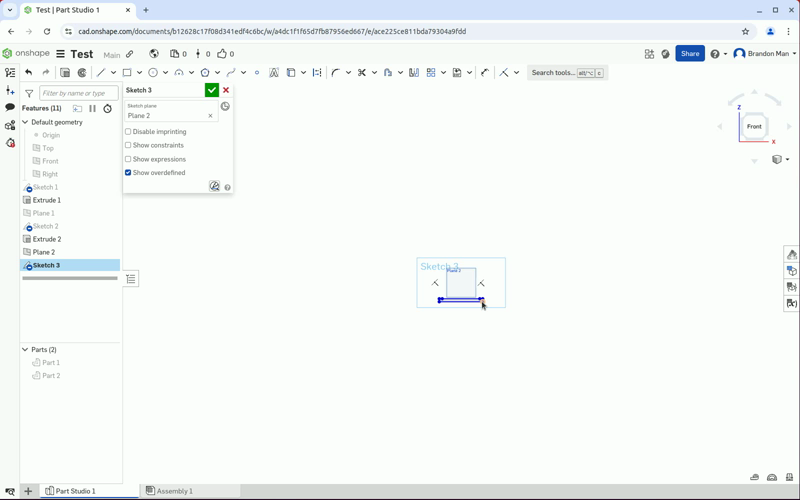
scroll(6)
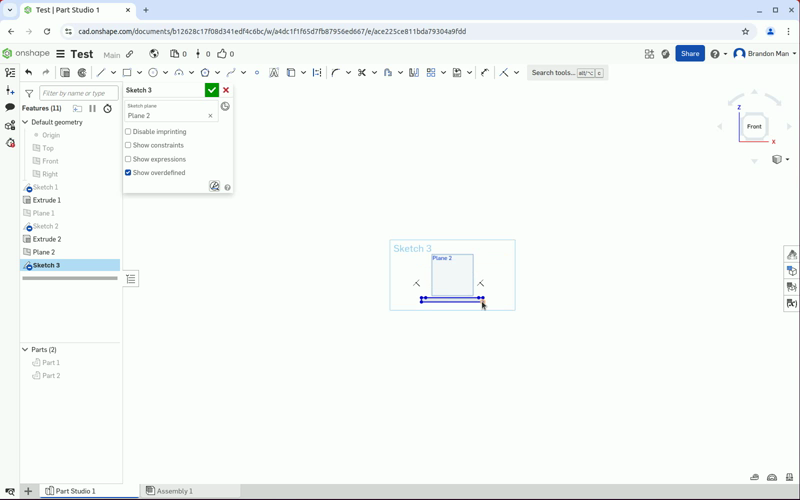
scroll(6)
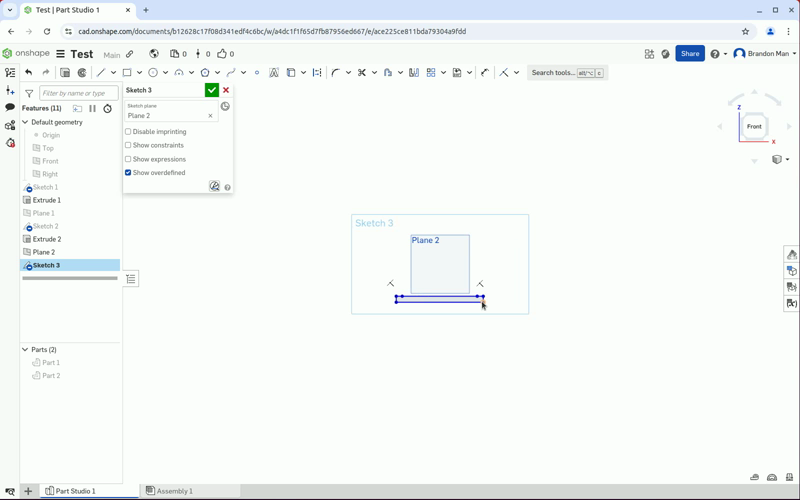
scroll(6)
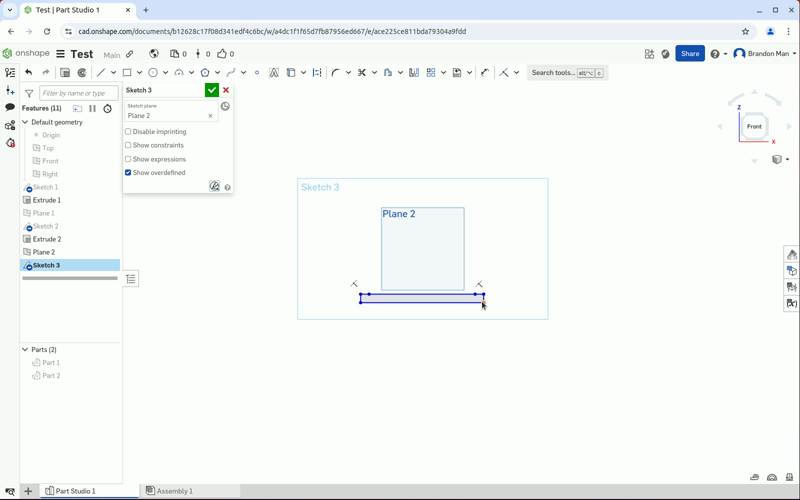
scroll(6)
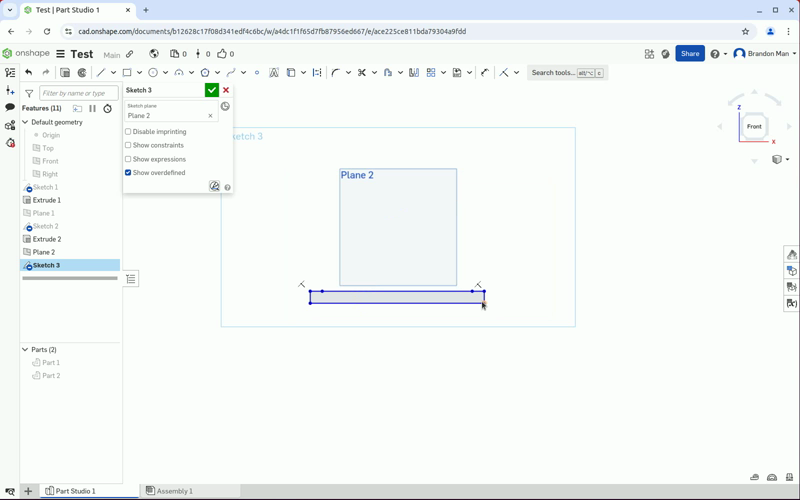
scroll(6)
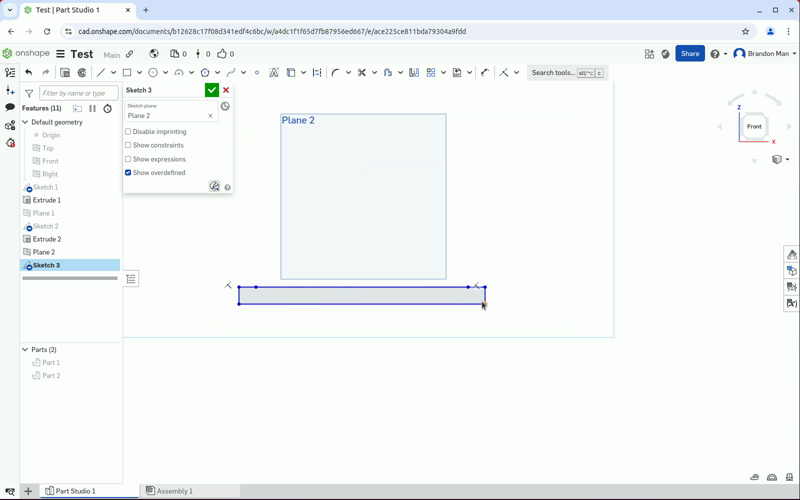
scroll(6)
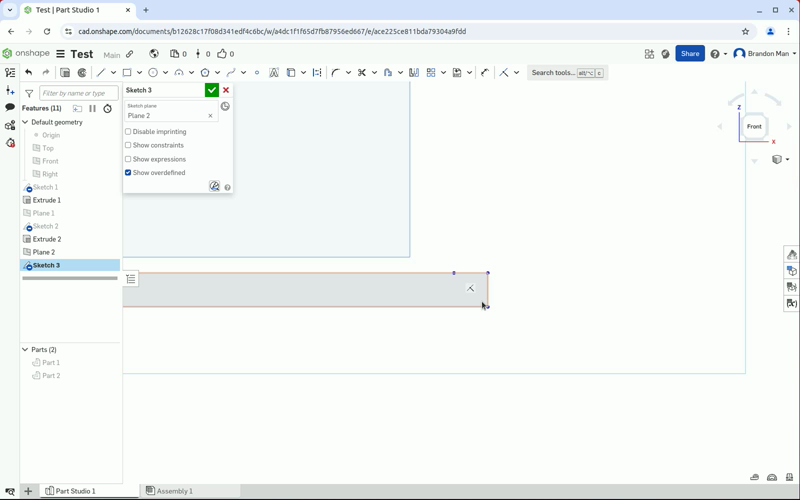
click(482, 301)
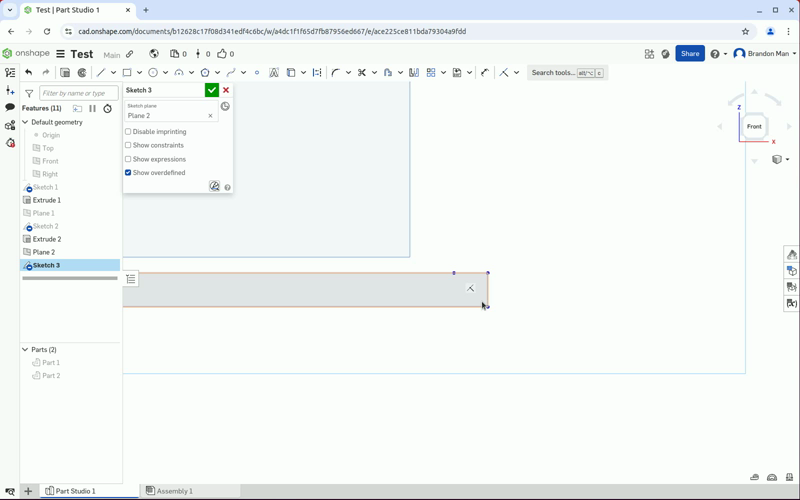
scroll(-6)
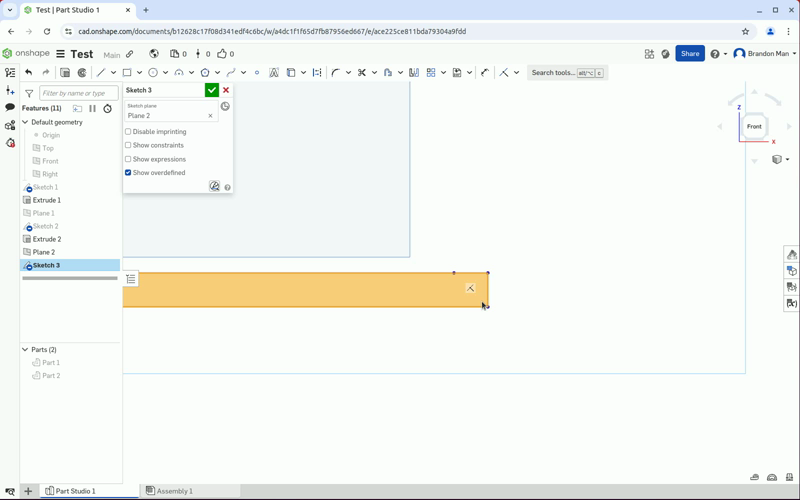
scroll(-6)
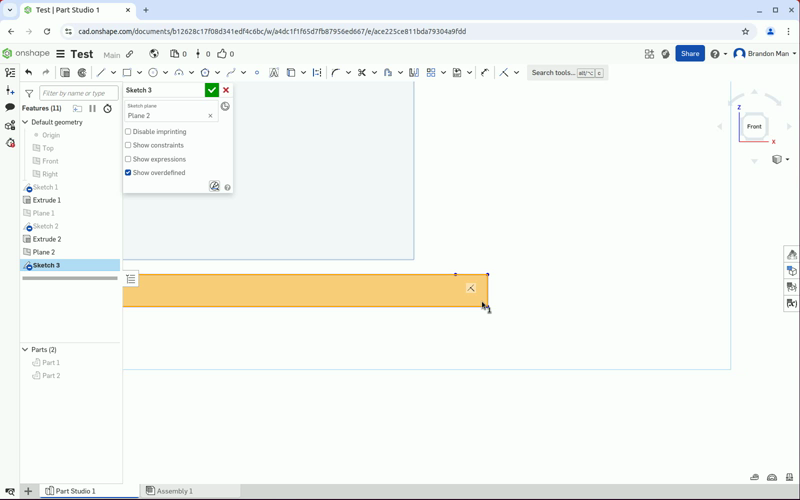
scroll(-6)
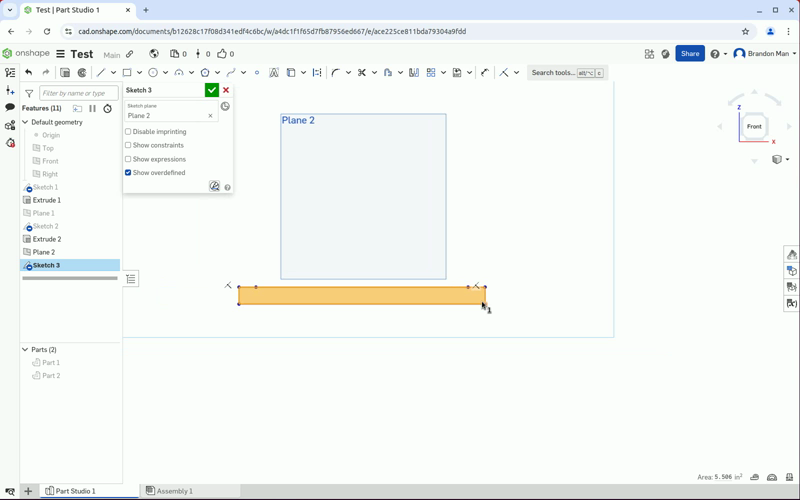
scroll(-6)
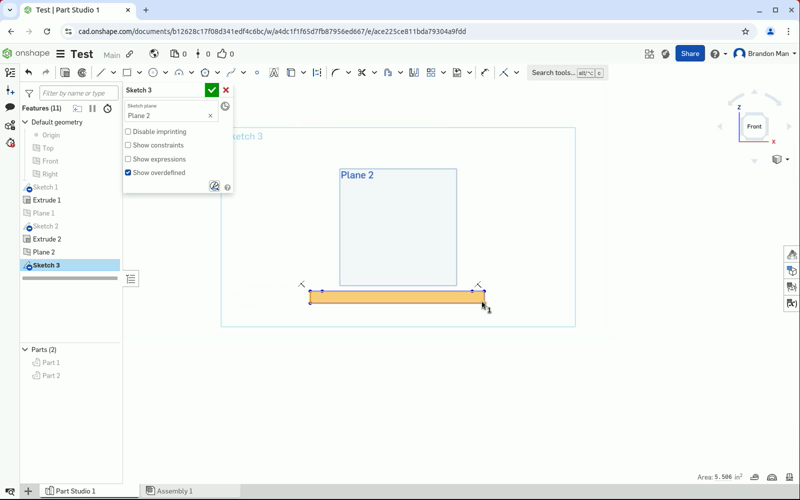
scroll(-6)
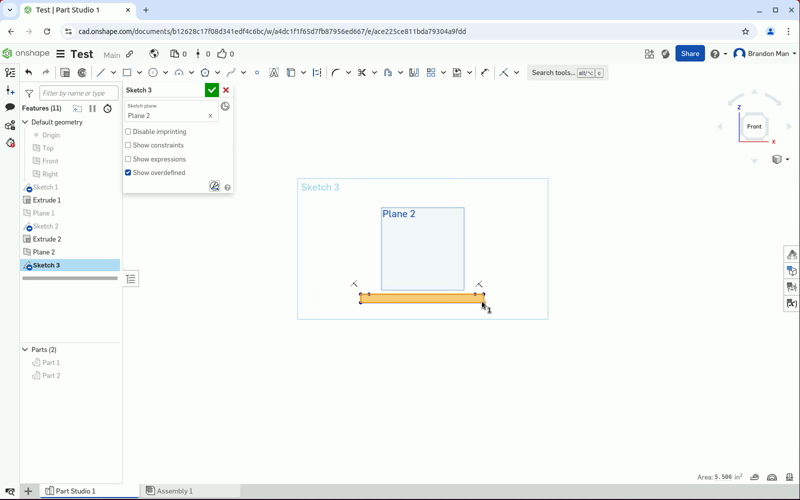
scroll(-6)
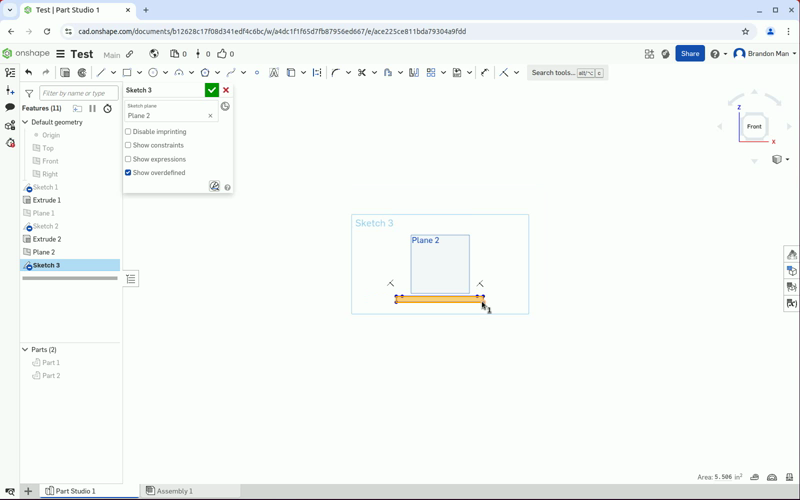
scroll(-6)
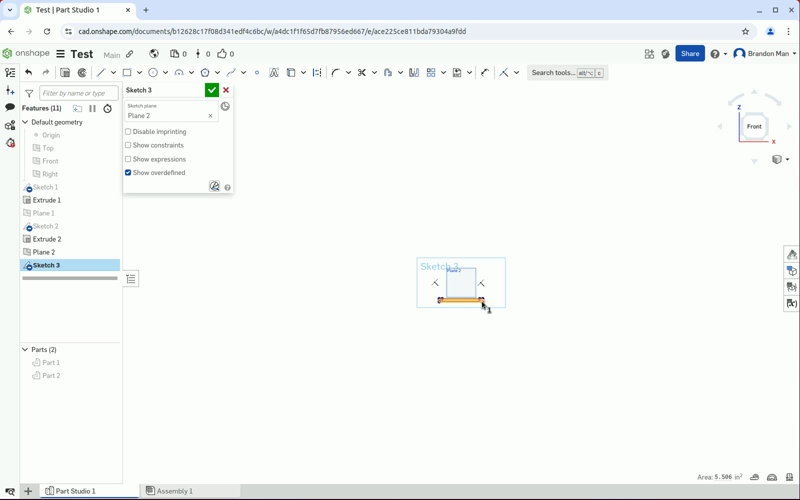
mouse_move(73, 352)
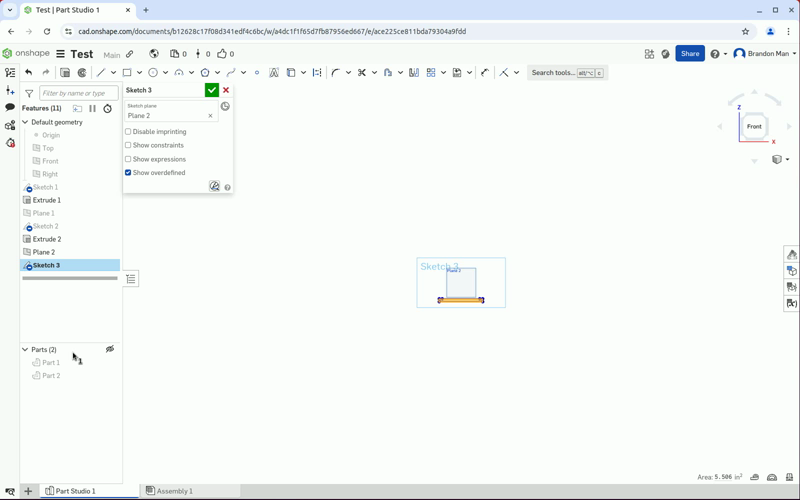
key(shift+y)
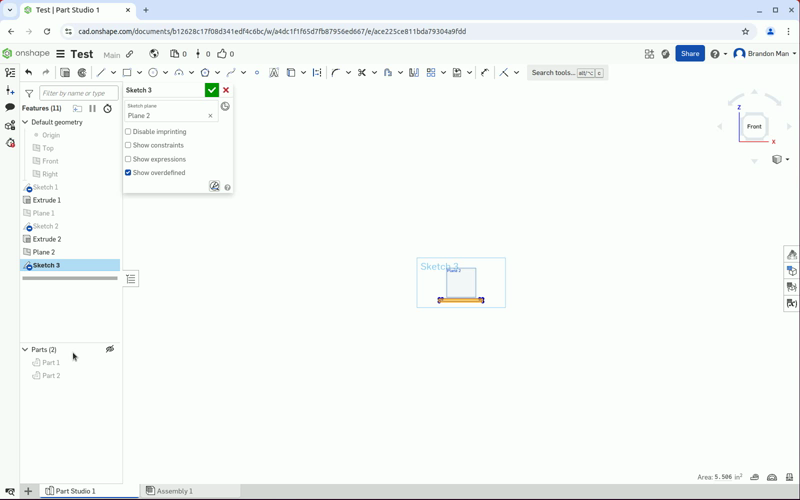
key(shift+e)
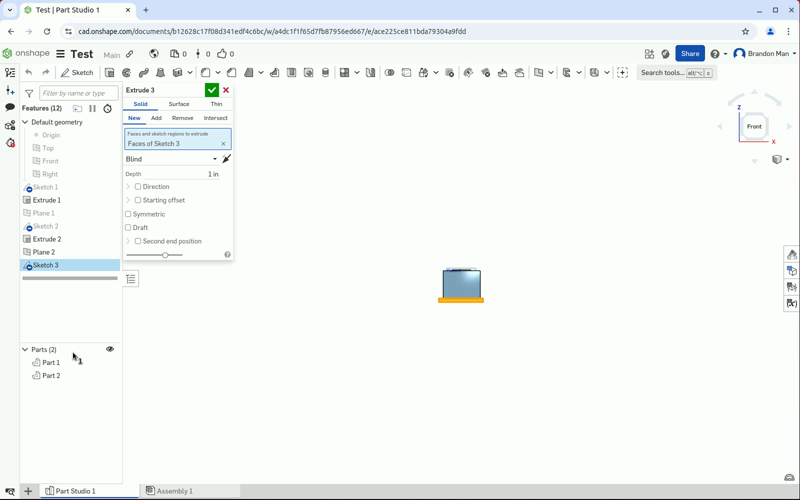
mouse_move(143, 106)
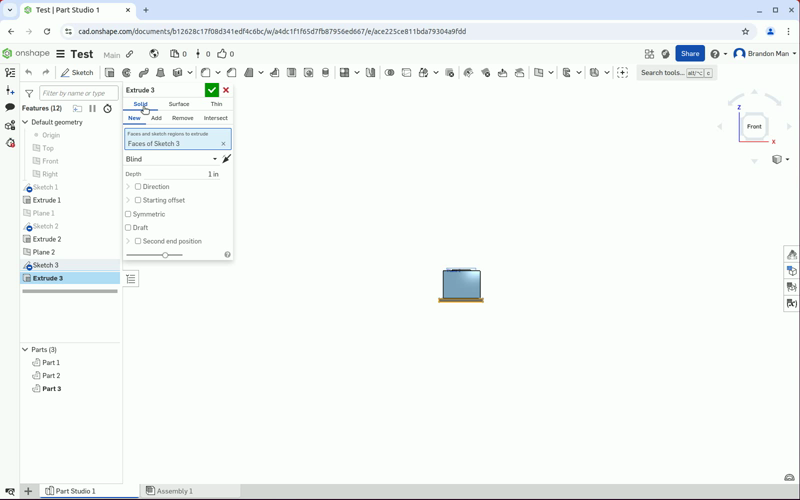
click(143, 106)
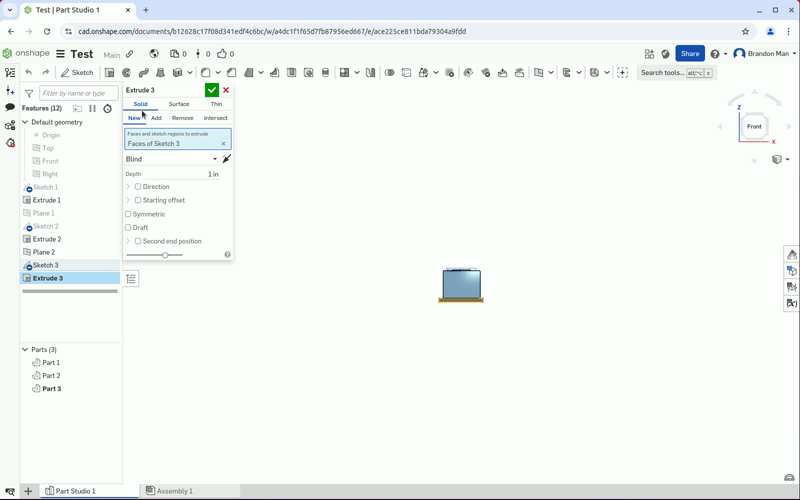
mouse_move(137, 120)
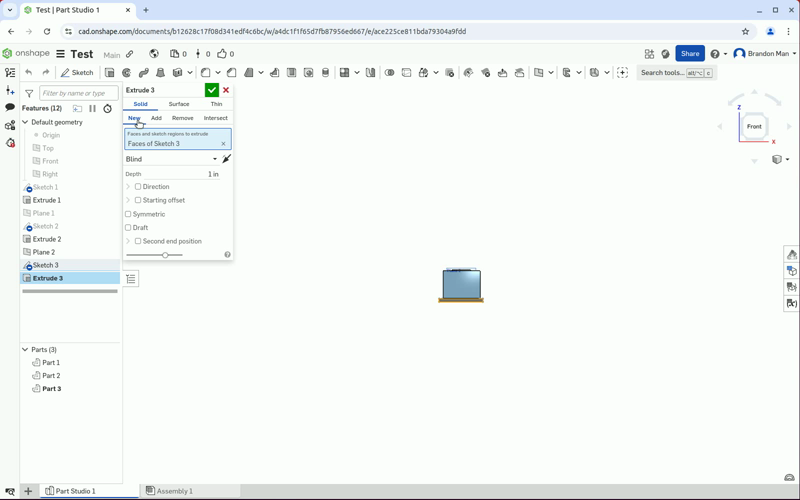
click(137, 120)
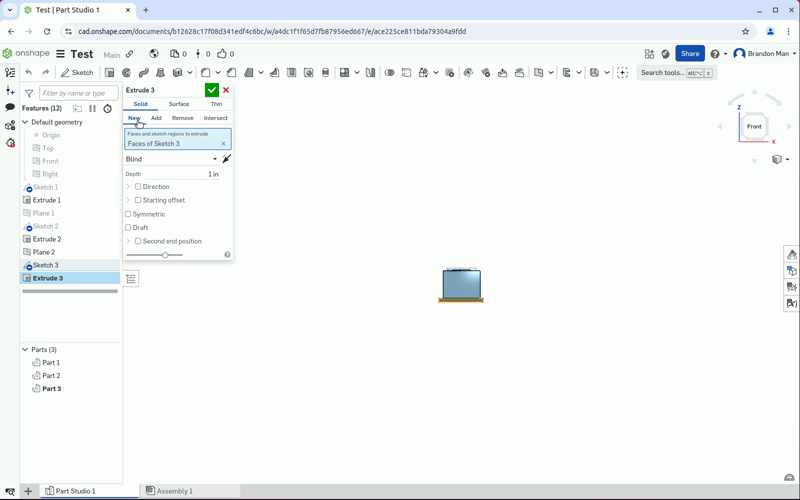
key(tab, 4)
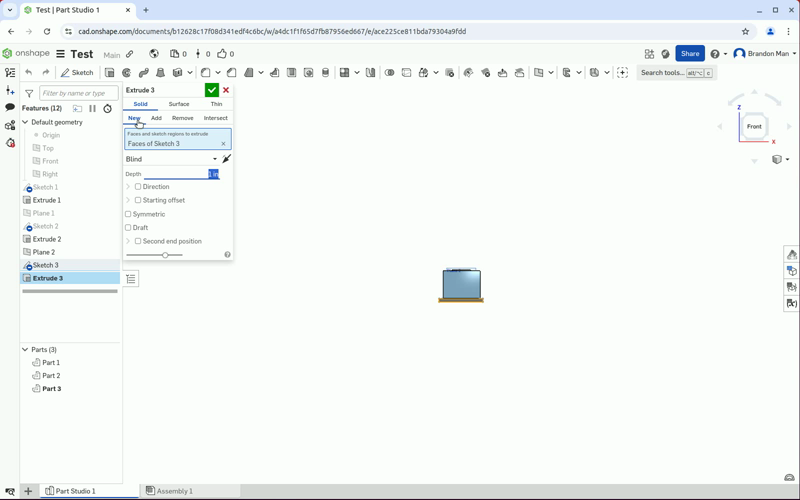
text(0.481)
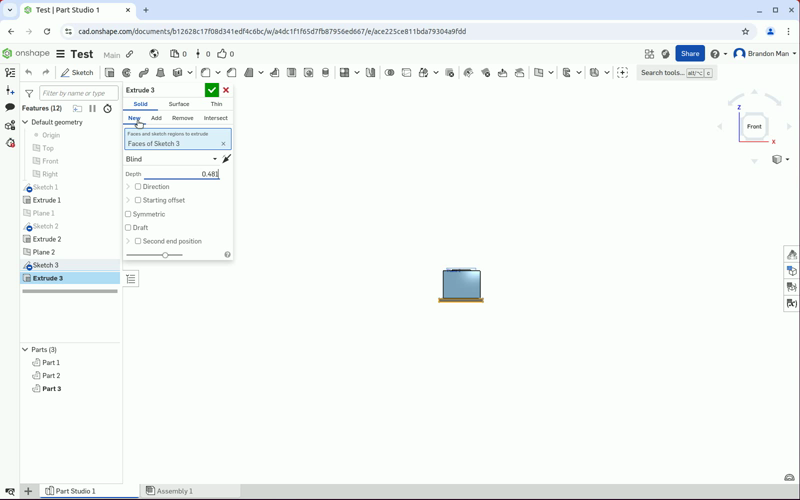
key(enter)
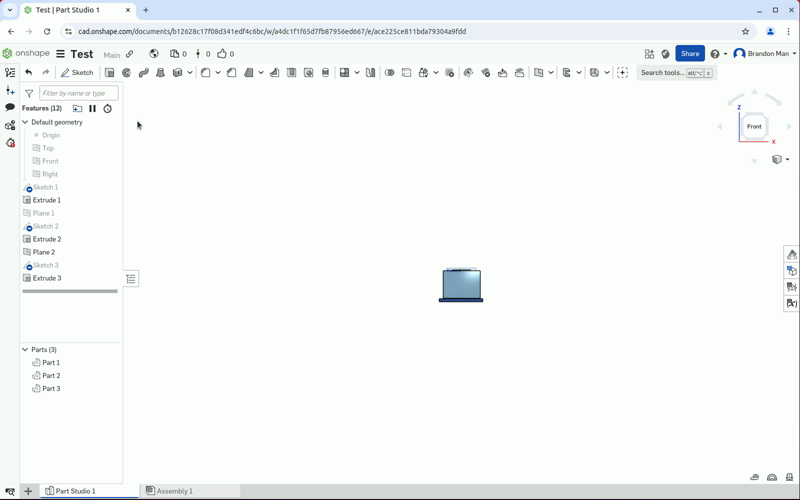
key(shift+h)
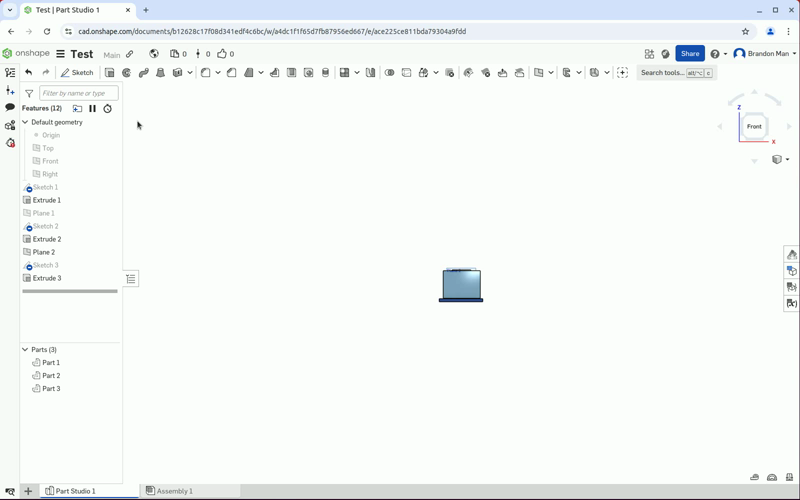
key(shift+h)
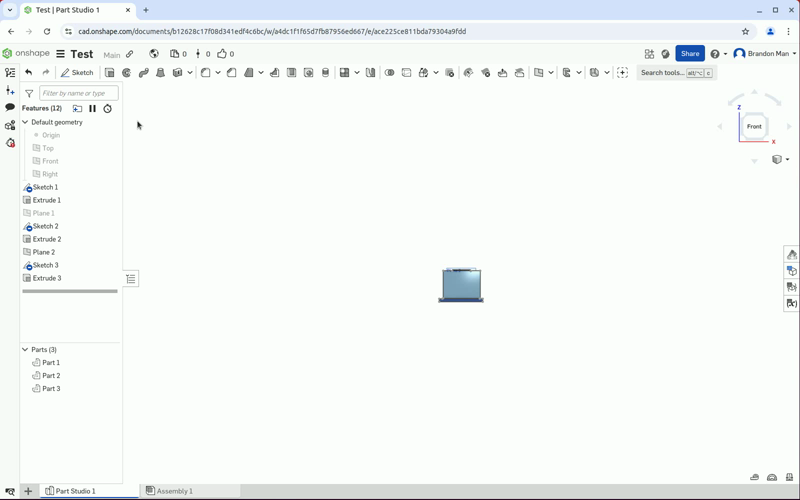
key(shift+7)
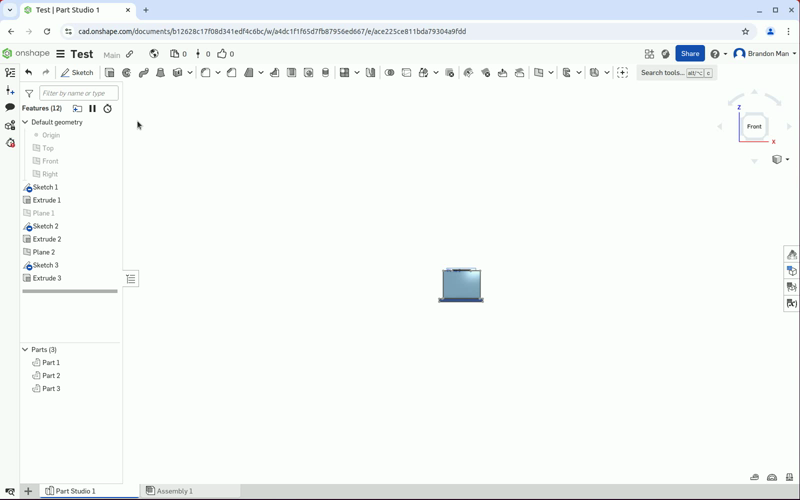
key(left, 2)
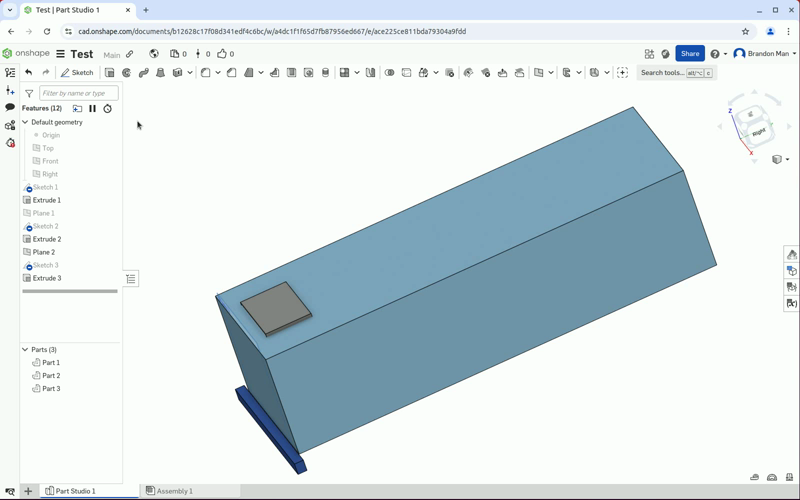
key(down, 2)
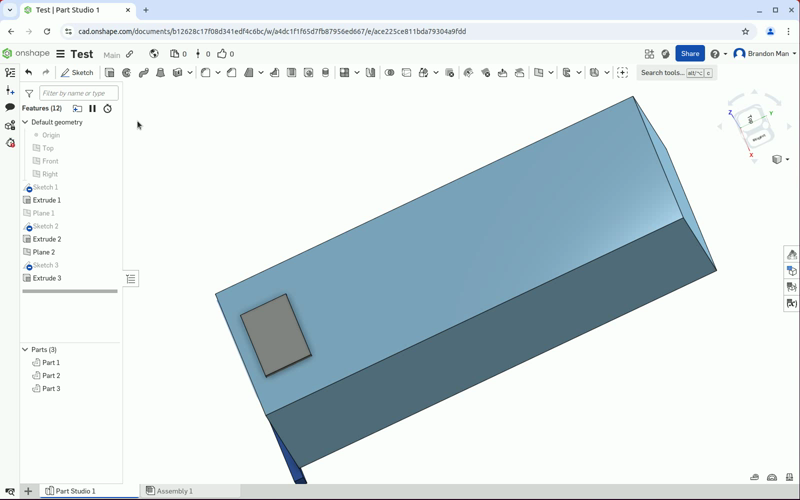
key(up, 2)
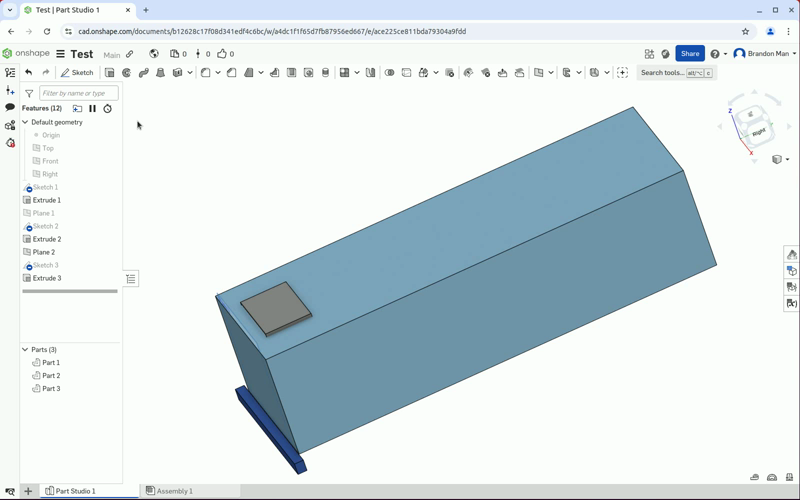
key(right, 2)
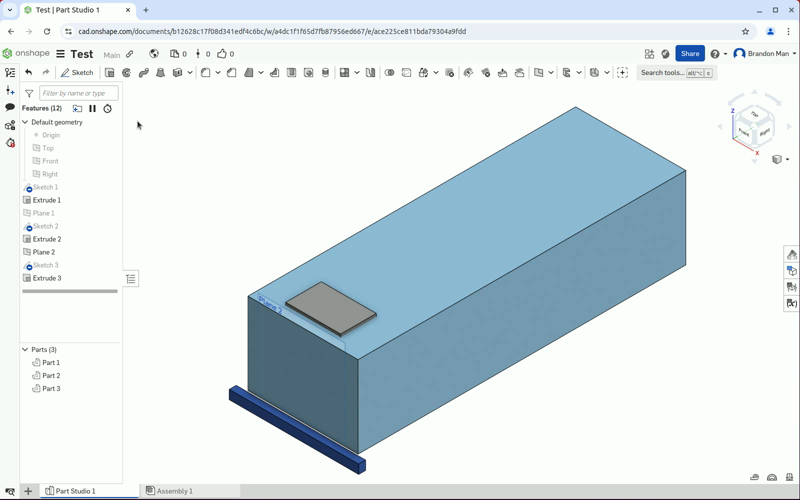
mouse_move(73, 189)
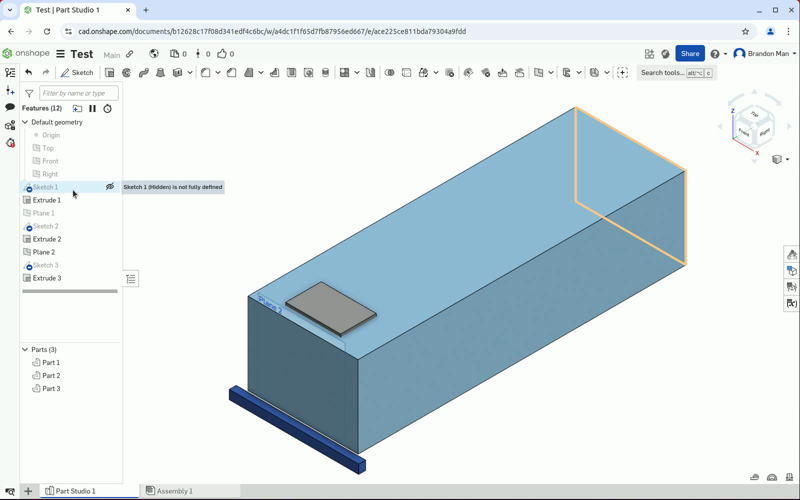
click(73, 189)